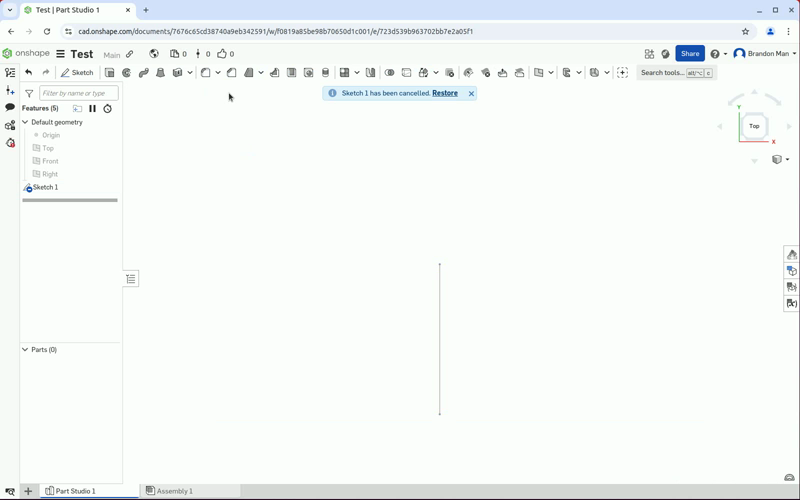
key(shift+h)
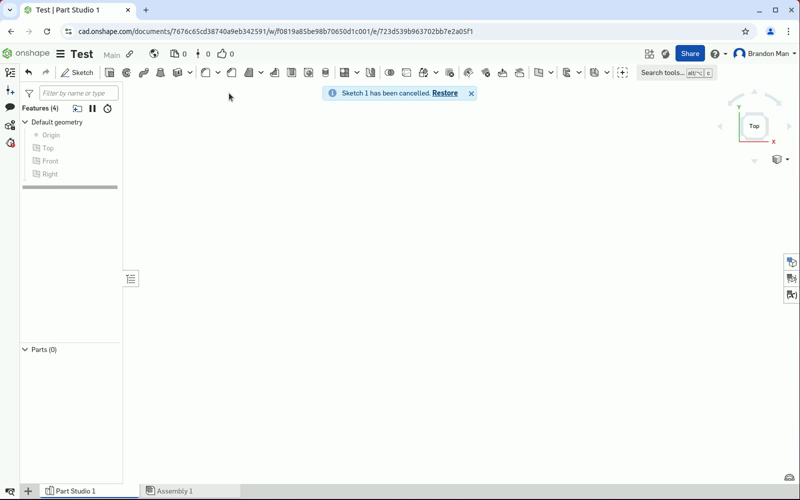
mouse_move(73, 352)
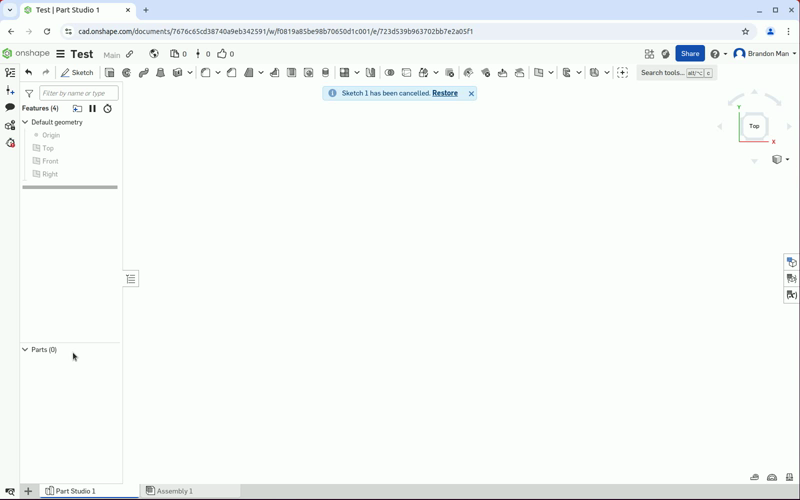
key(y)
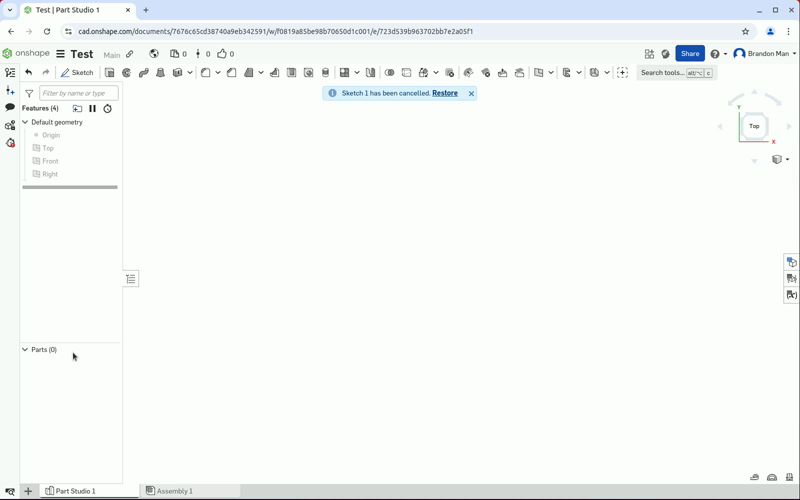
key(shift+p)
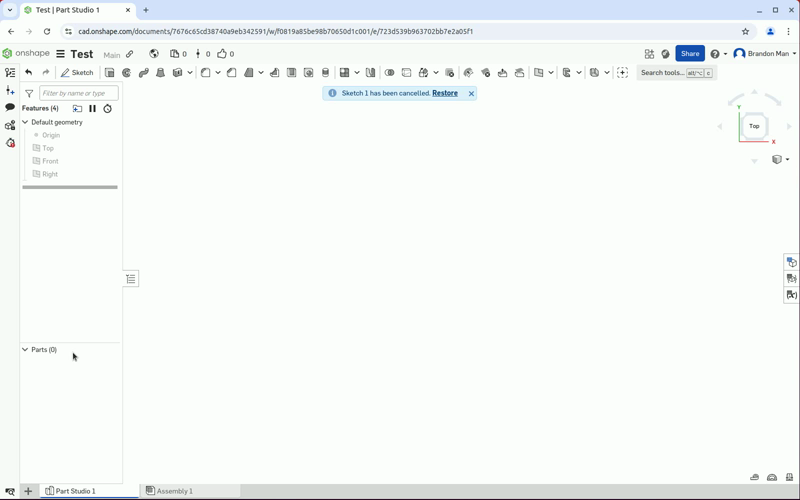
key(space)
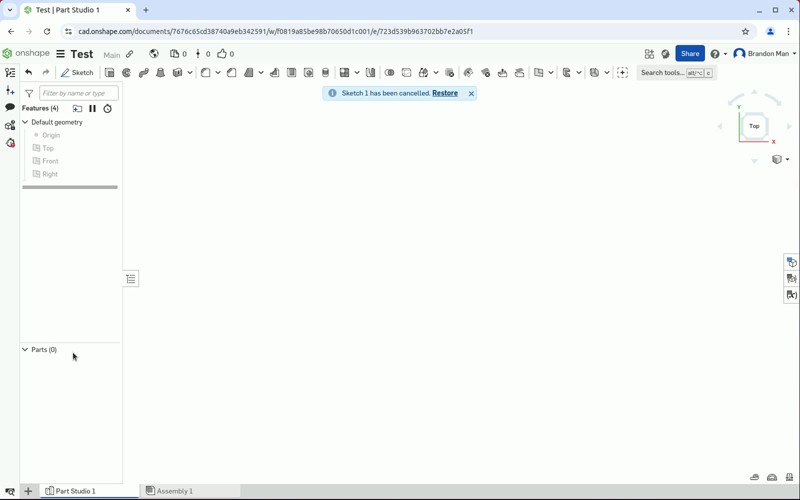
key_down(shift)
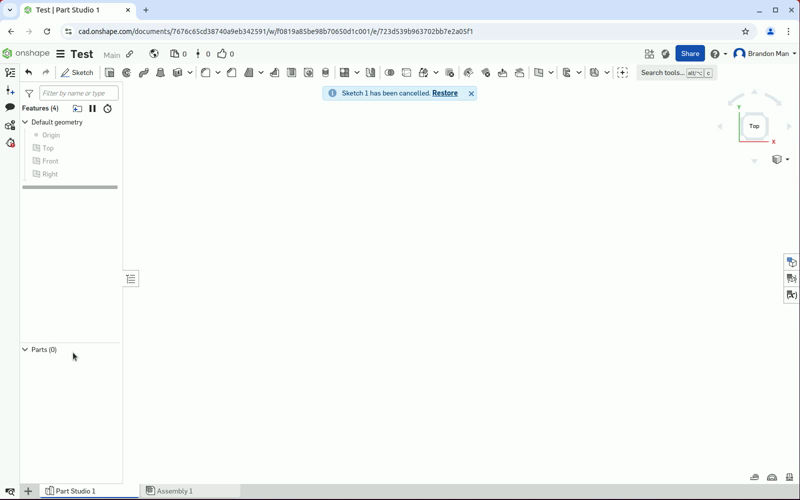
key(up)
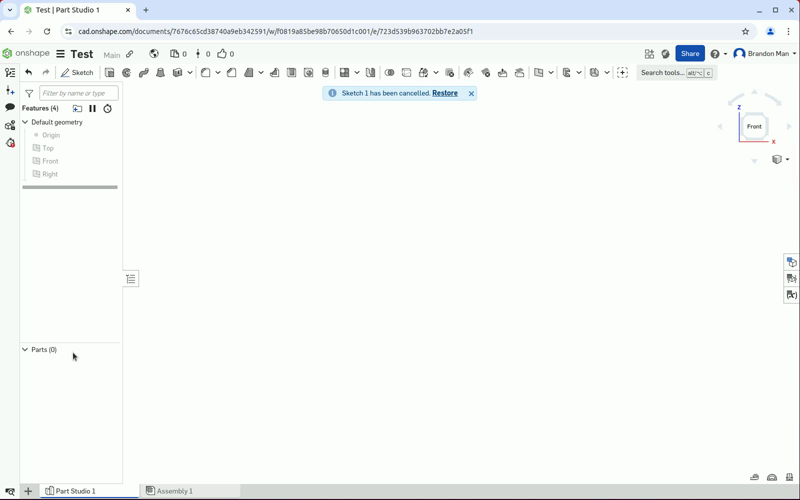
key_up(shift)
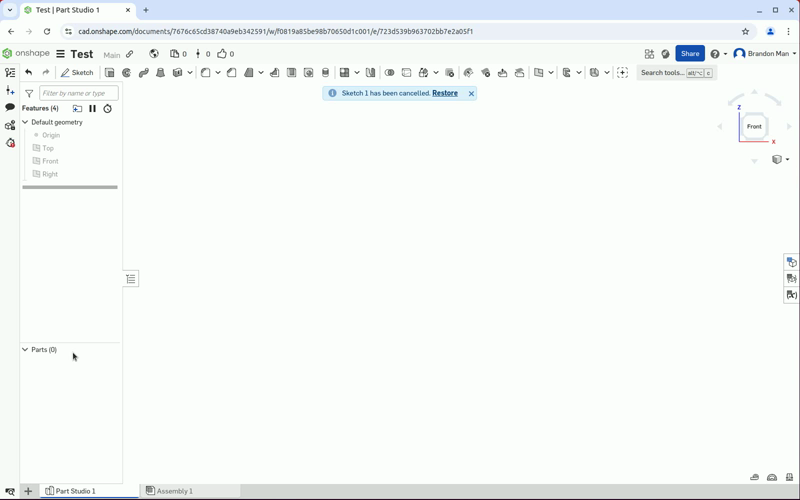
key(space)
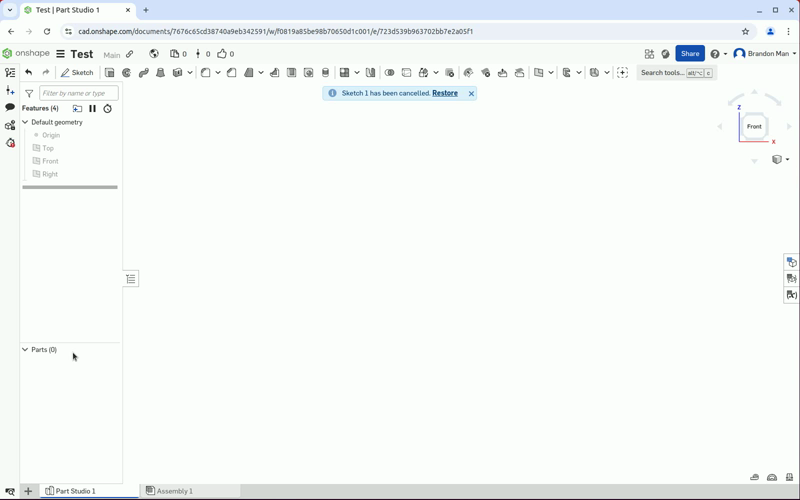
key_down(shift)
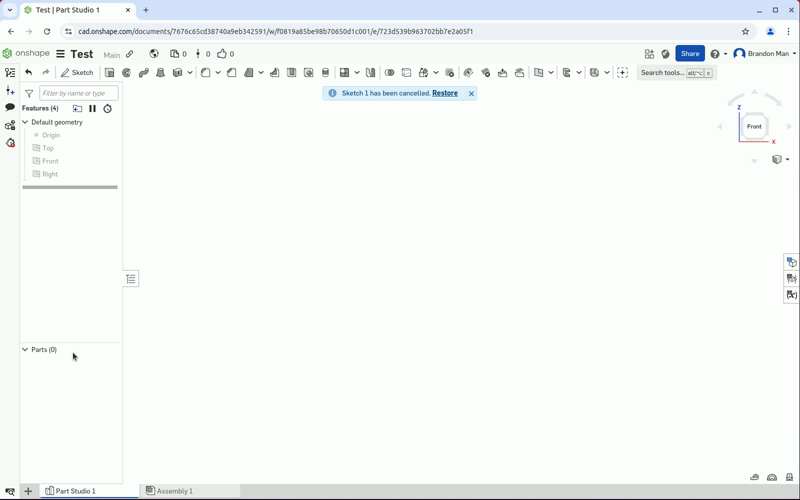
key(left)
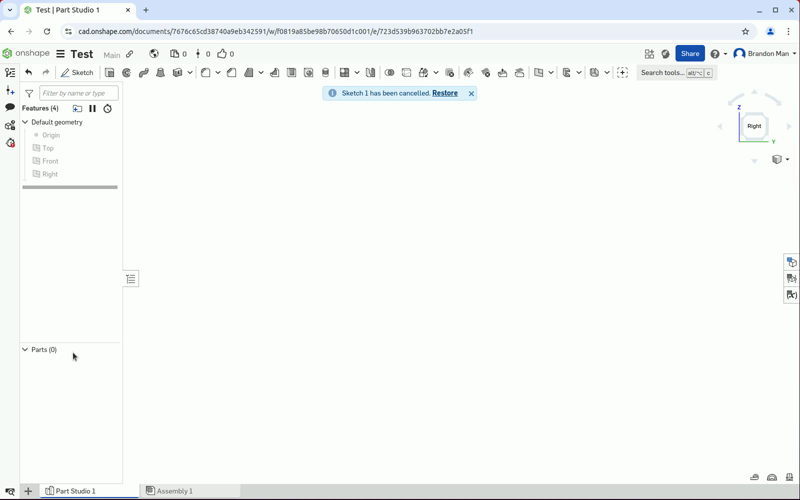
key_up(shift)
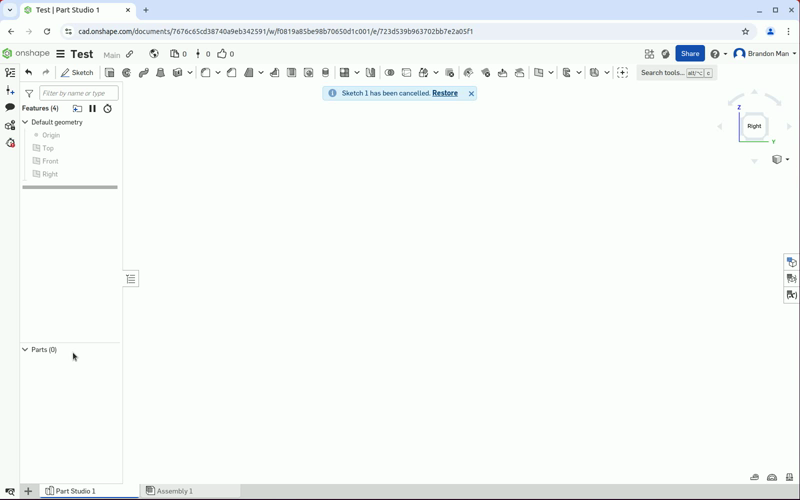
mouse_move(73, 352)
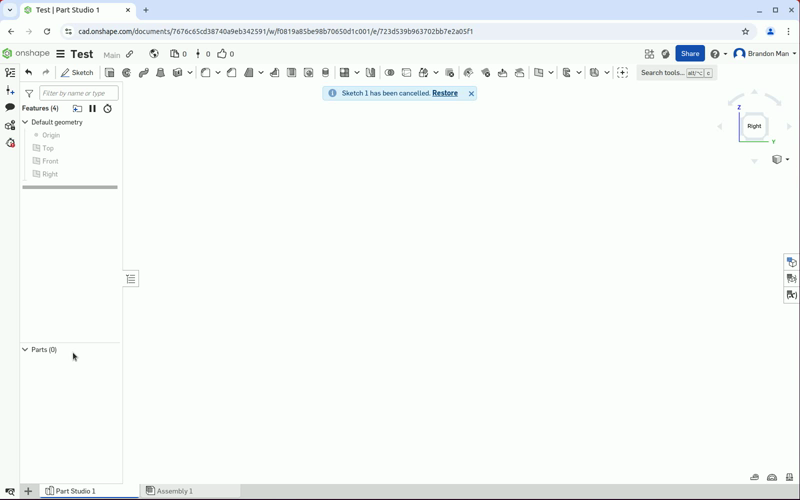
key(shift+y)
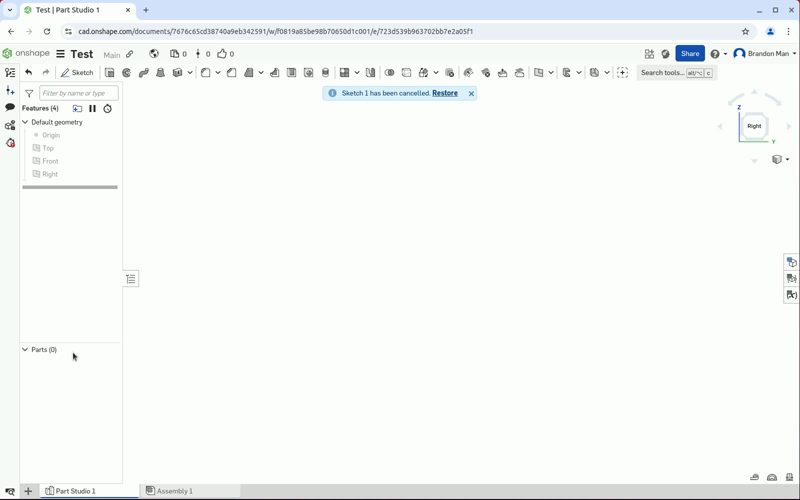
key(shift+s)
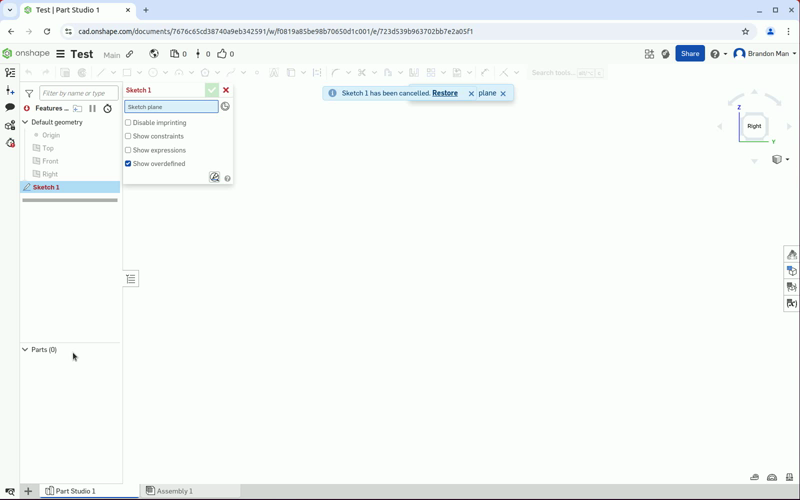
mouse_move(73, 176)
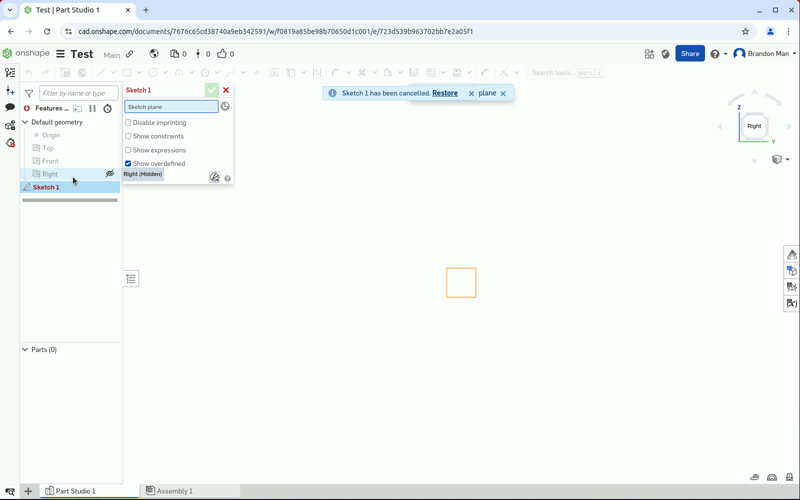
click(73, 176)
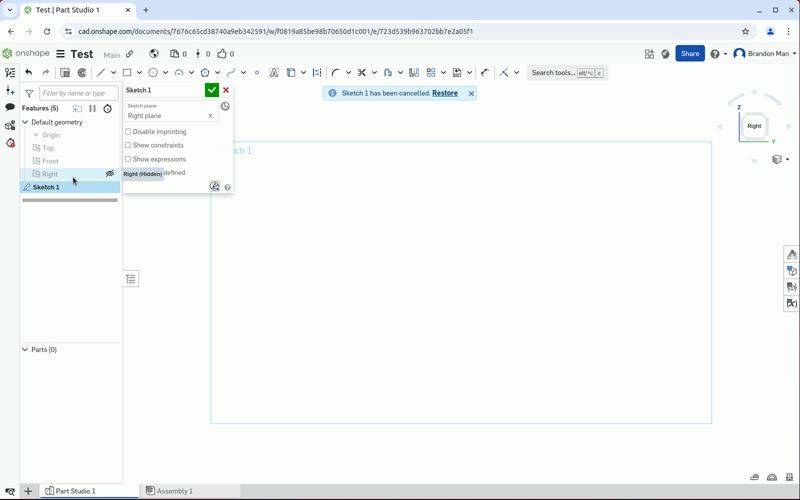
mouse_move(73, 352)
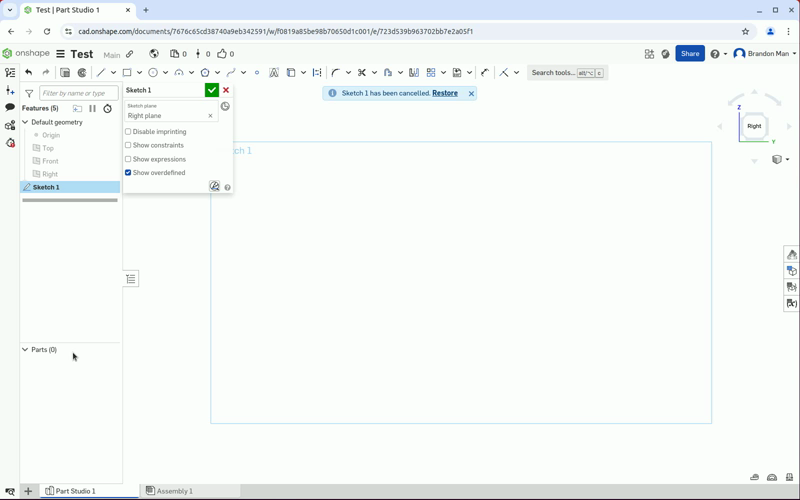
key(y)
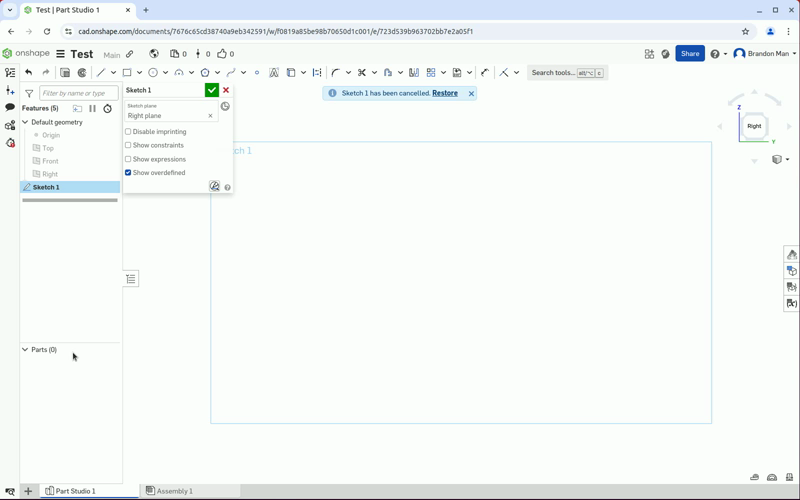
key(l)
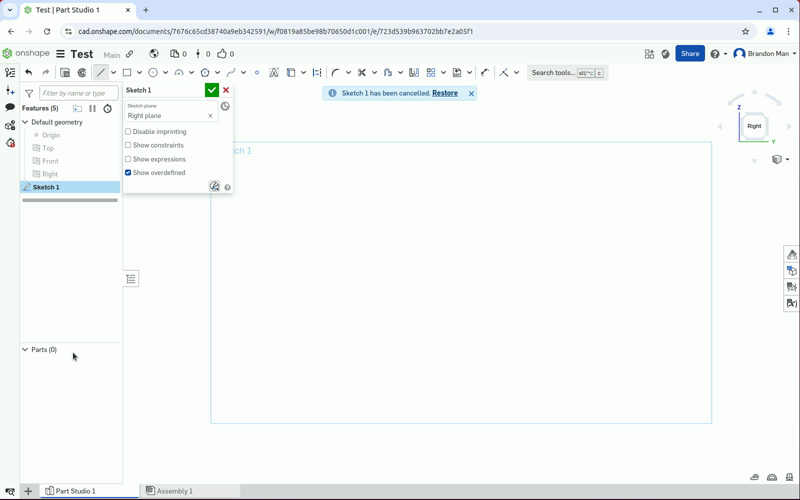
key_down(shift)
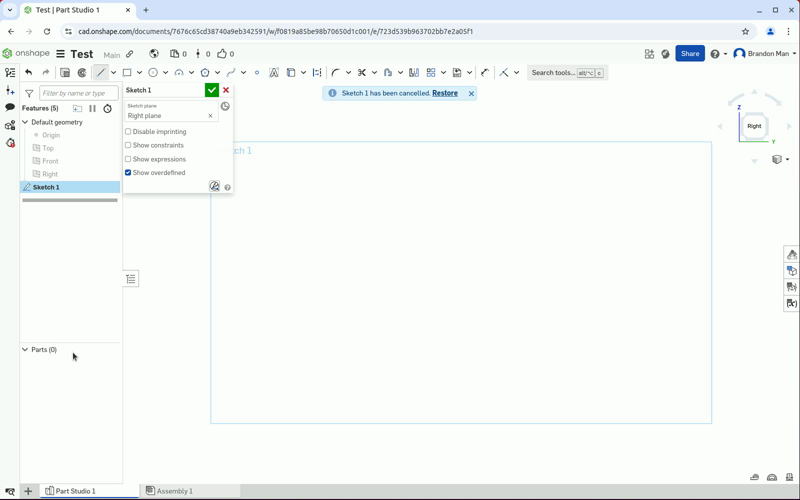
mouse_move(348, 367)
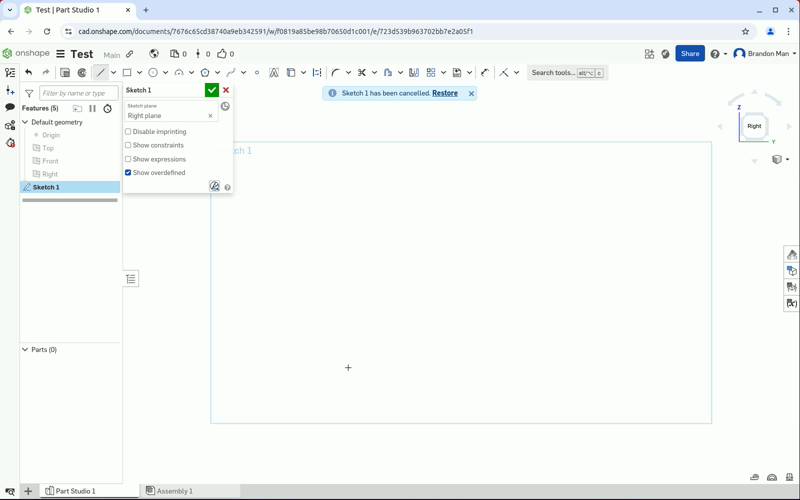
click(348, 367)
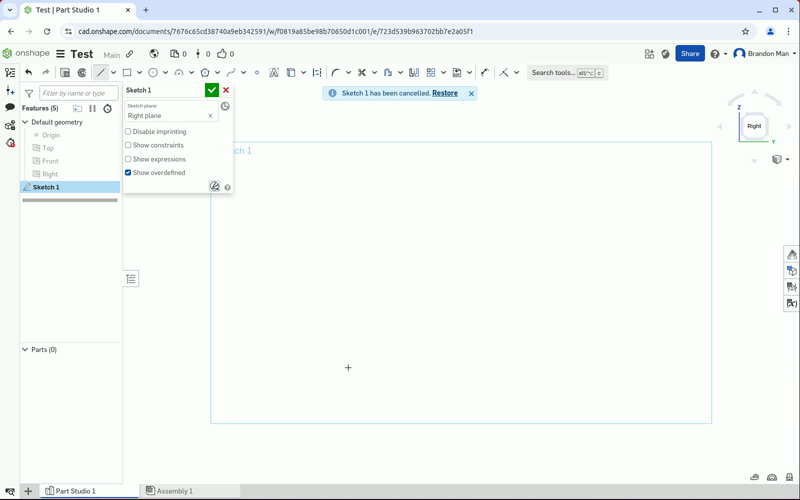
key_up(shift)
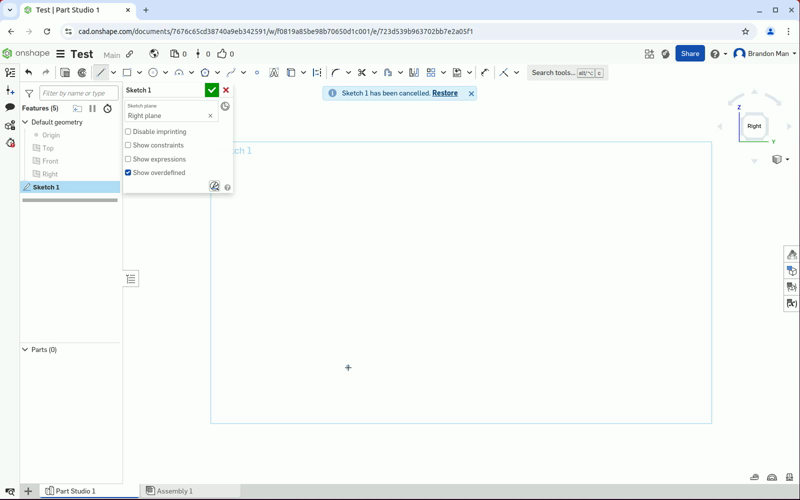
key_down(shift)
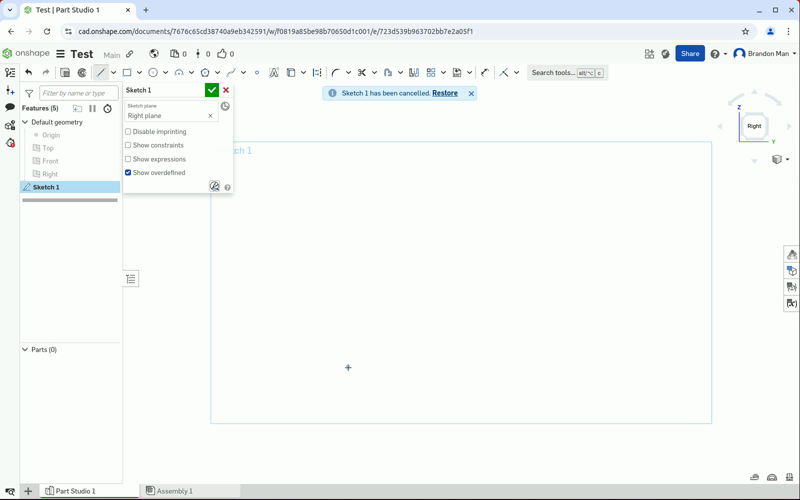
mouse_move(572, 367)
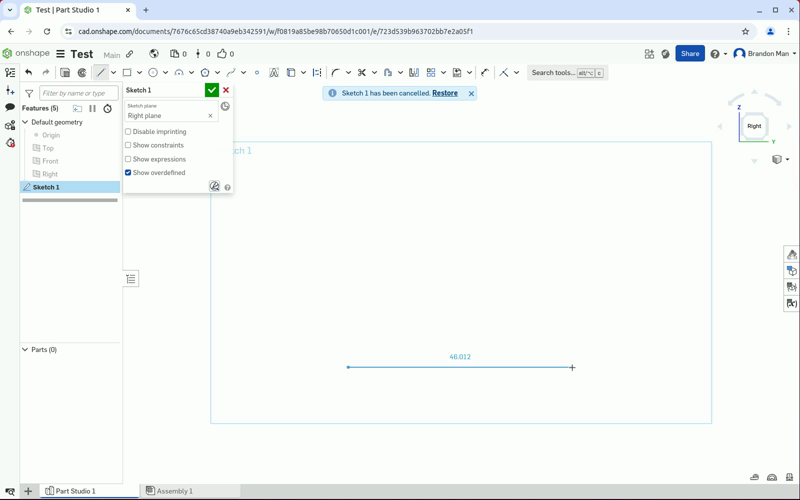
click(572, 367)
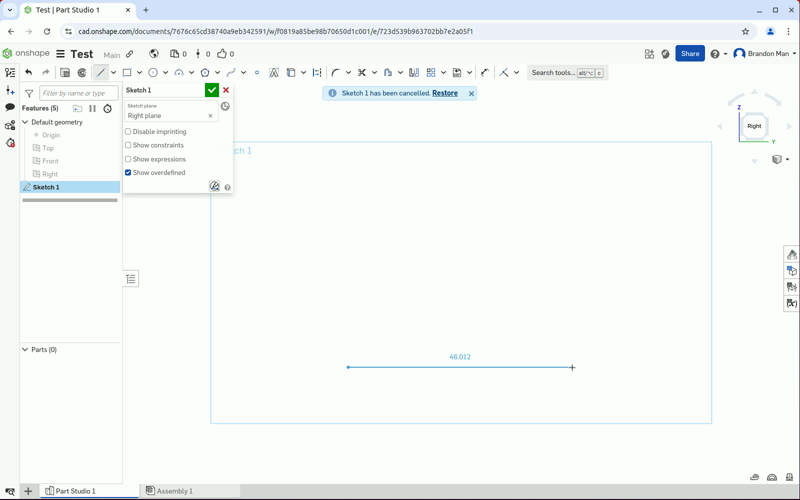
key_up(shift)
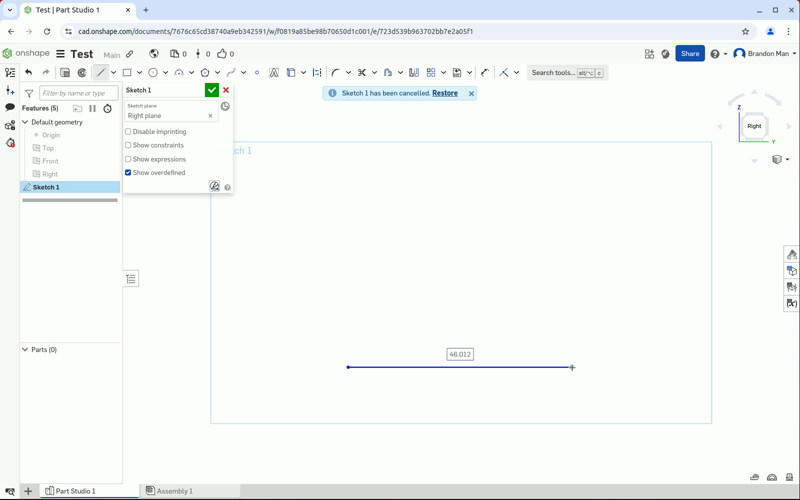
key_down(shift)
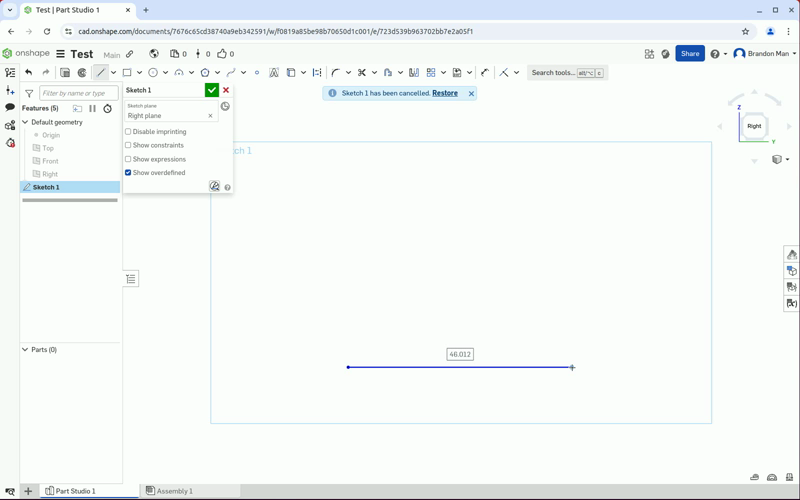
mouse_move(572, 199)
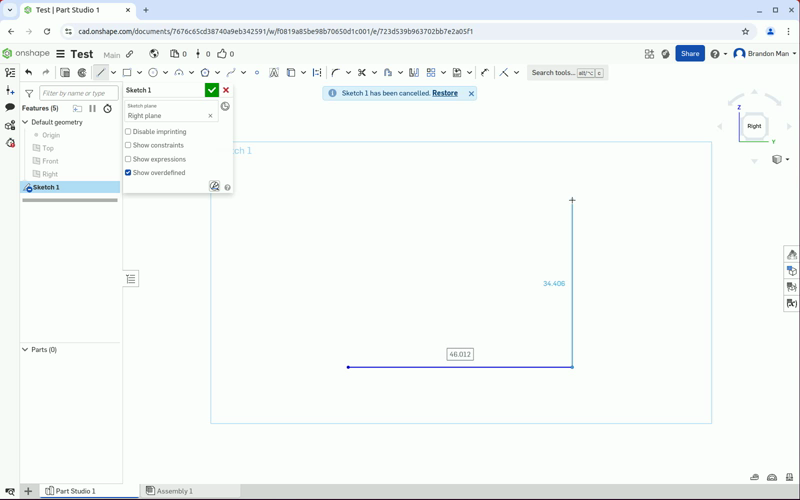
click(572, 199)
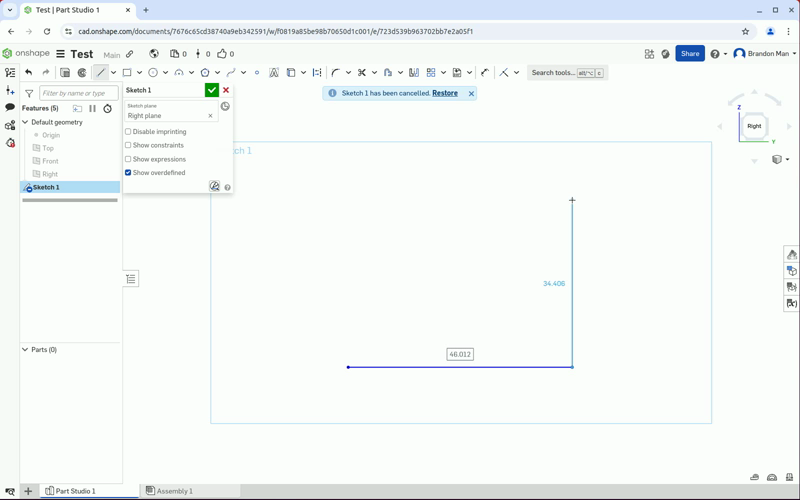
key_up(shift)
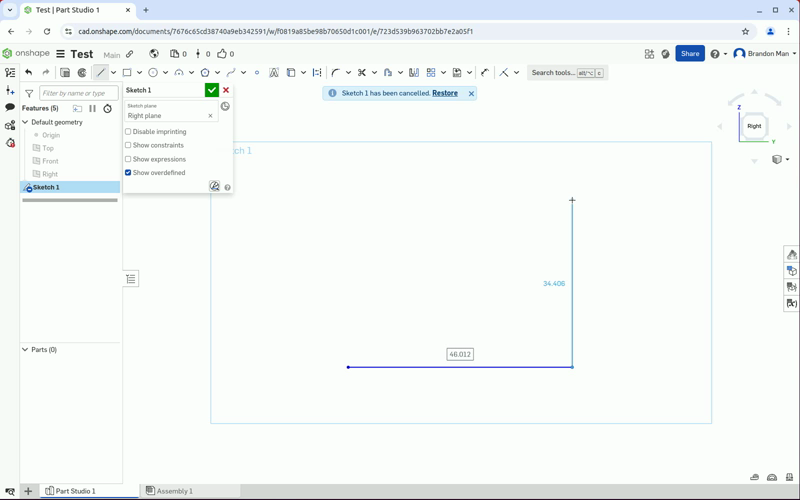
key_down(shift)
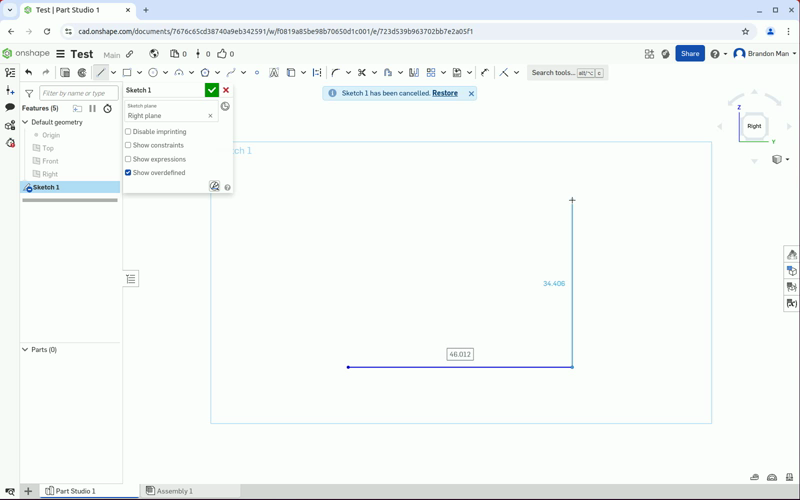
mouse_move(348, 199)
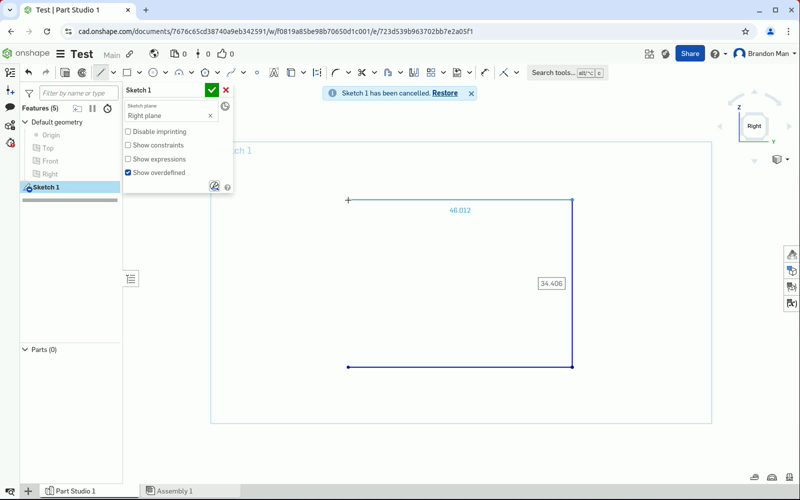
click(348, 199)
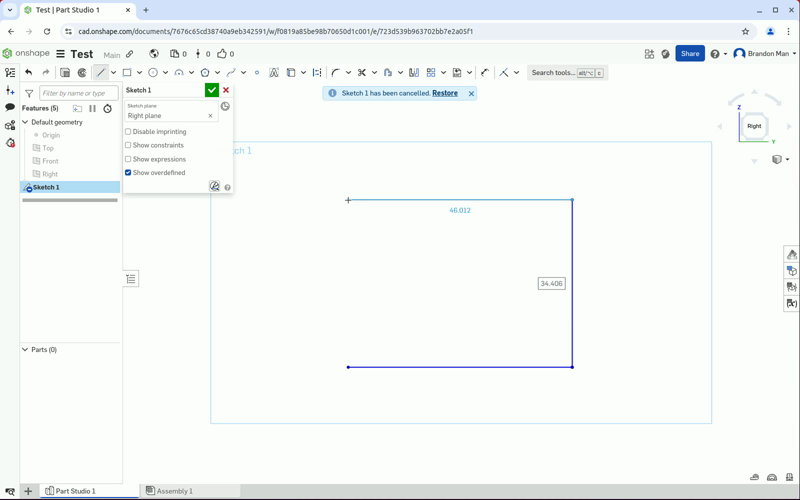
key_up(shift)
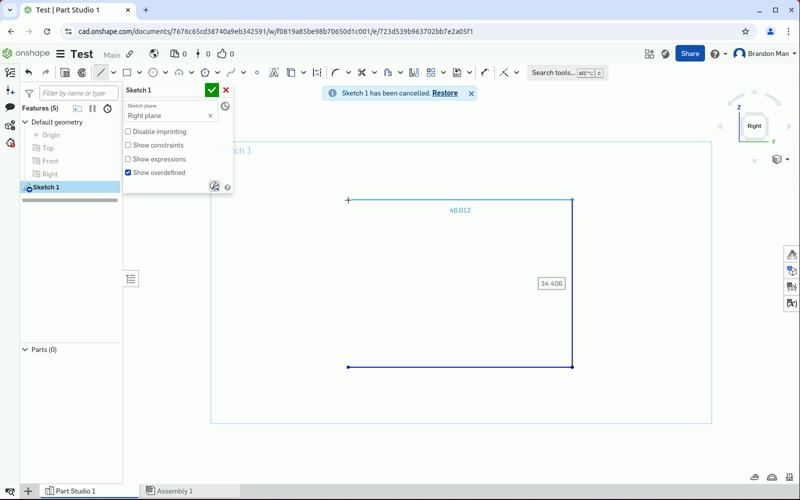
key_down(shift)
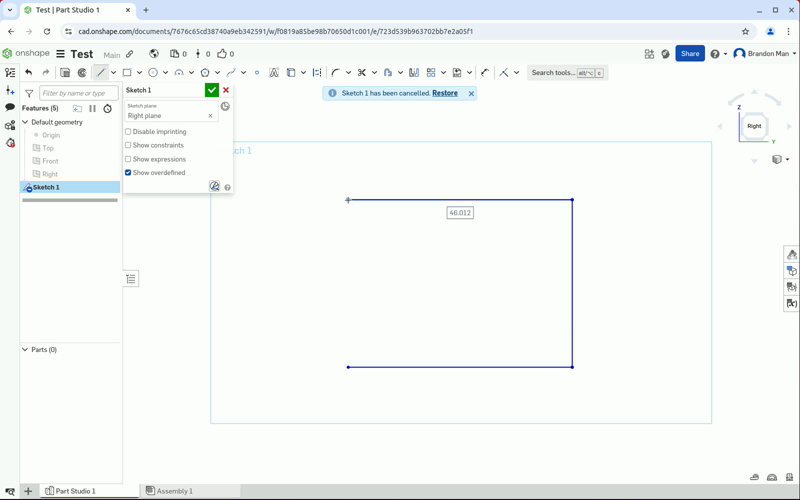
mouse_move(348, 367)
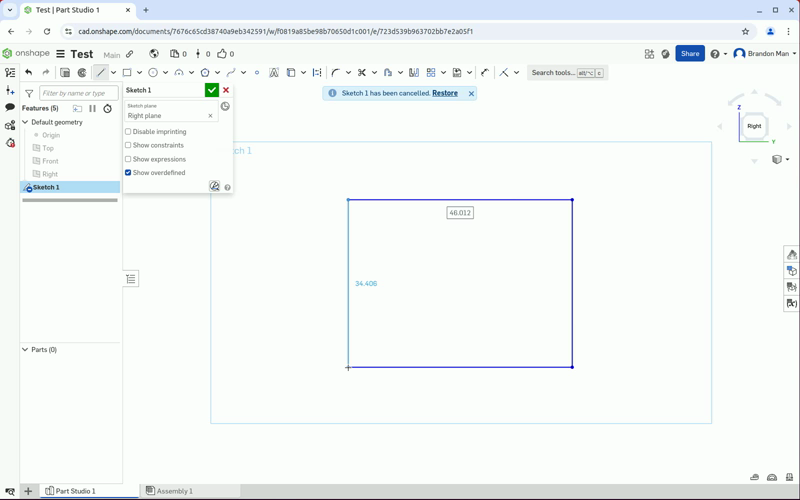
key_up(shift)
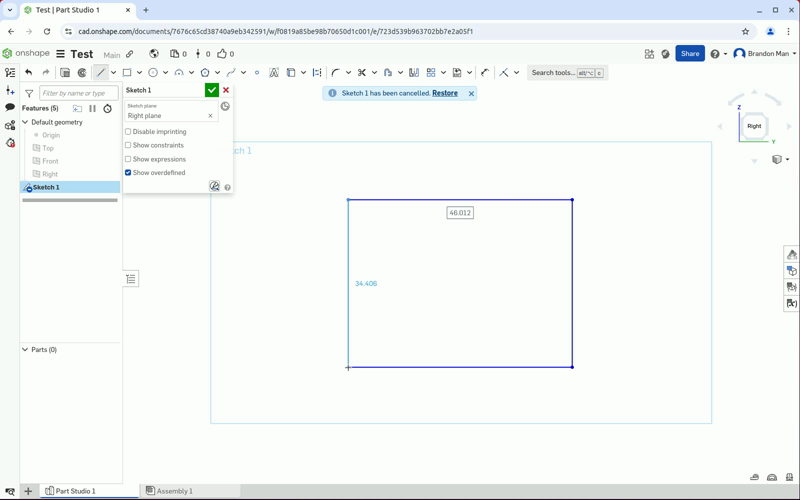
click(348, 367)
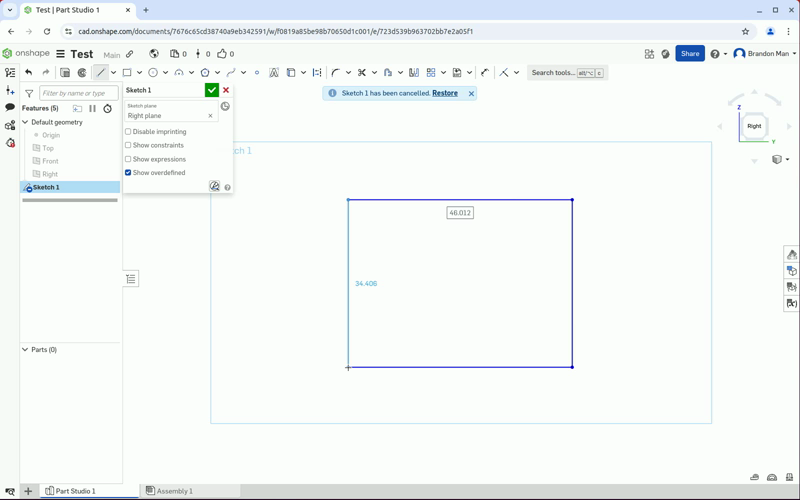
key(esc)
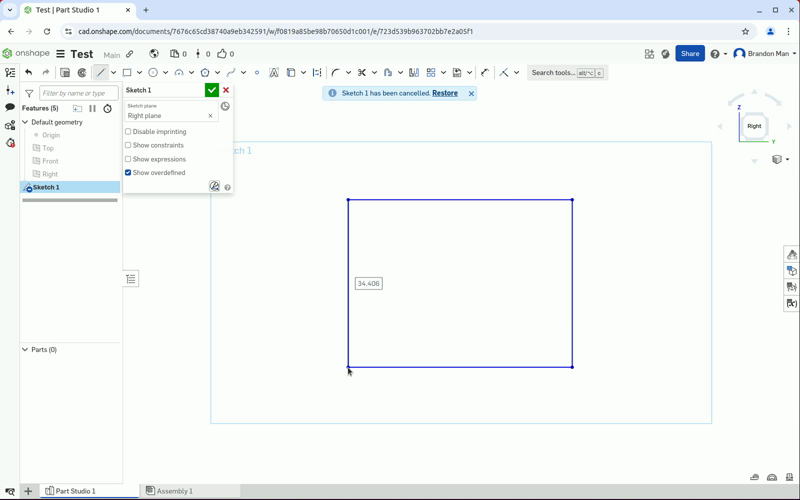
mouse_move(458, 307)
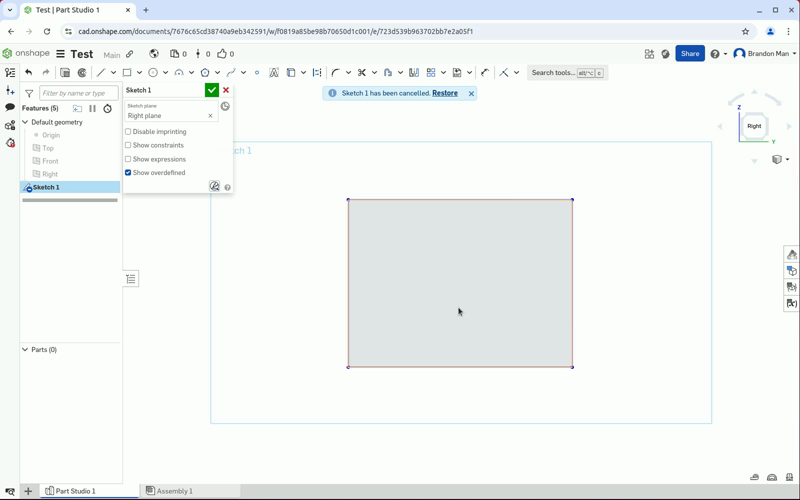
click(458, 307)
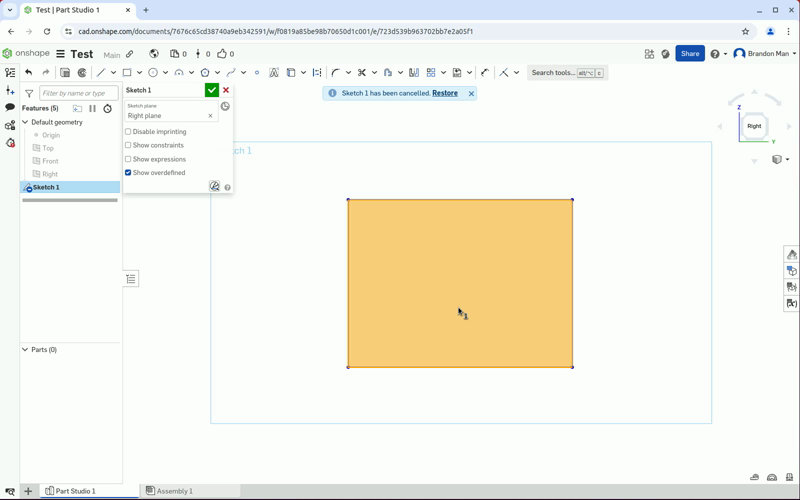
mouse_move(73, 352)
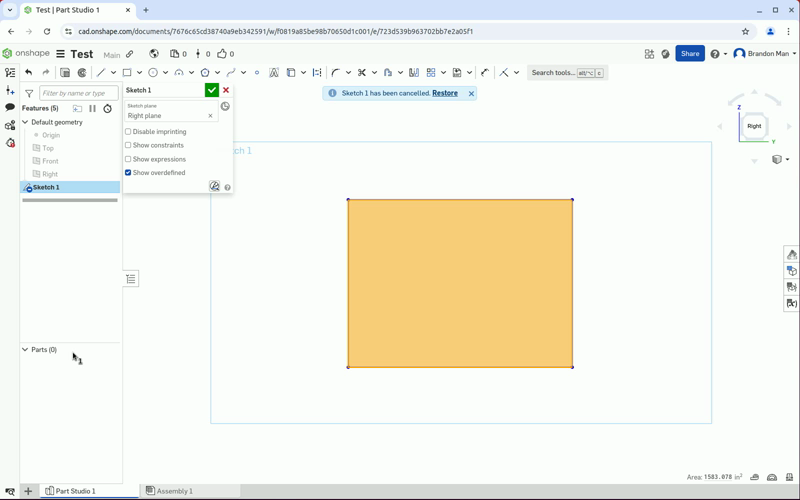
key(shift+y)
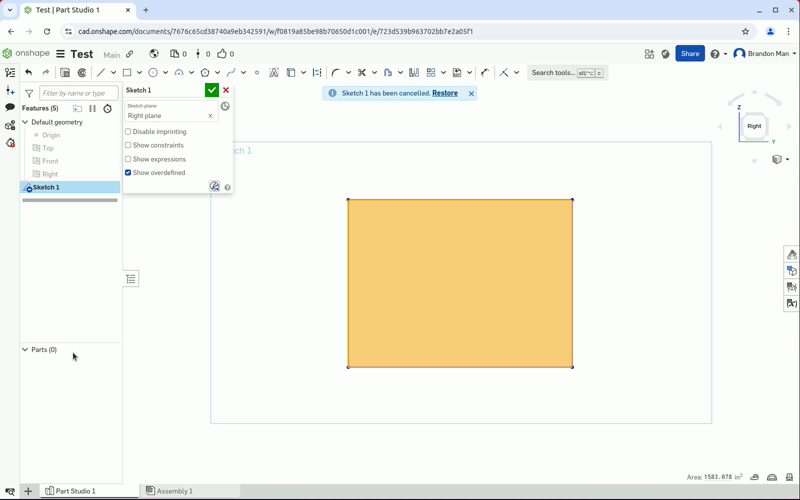
key(shift+e)
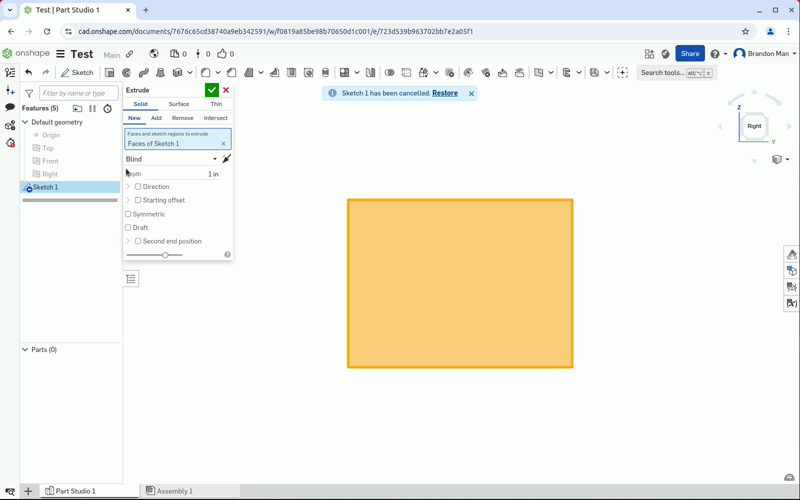
mouse_move(143, 106)
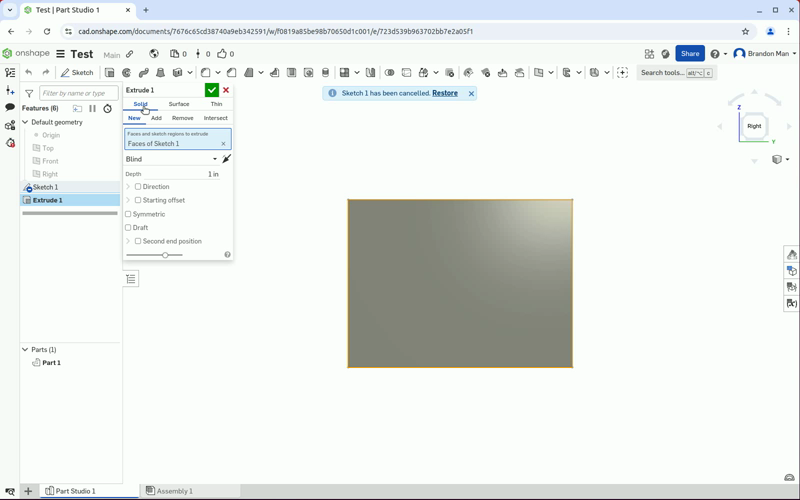
click(143, 106)
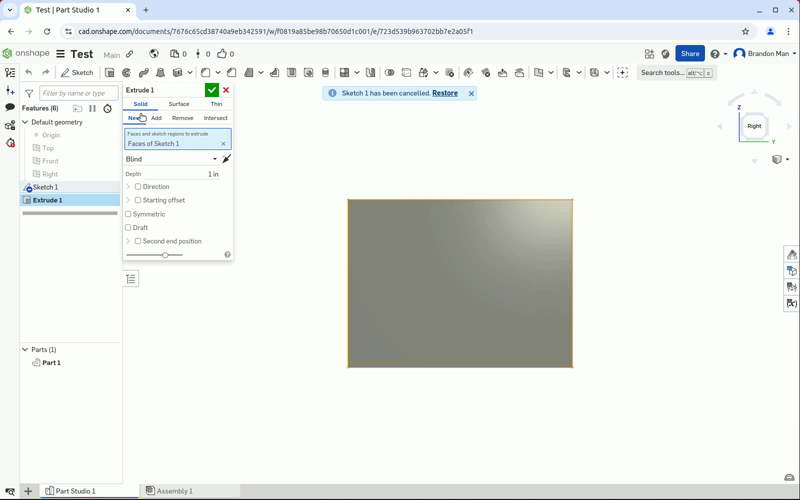
mouse_move(137, 120)
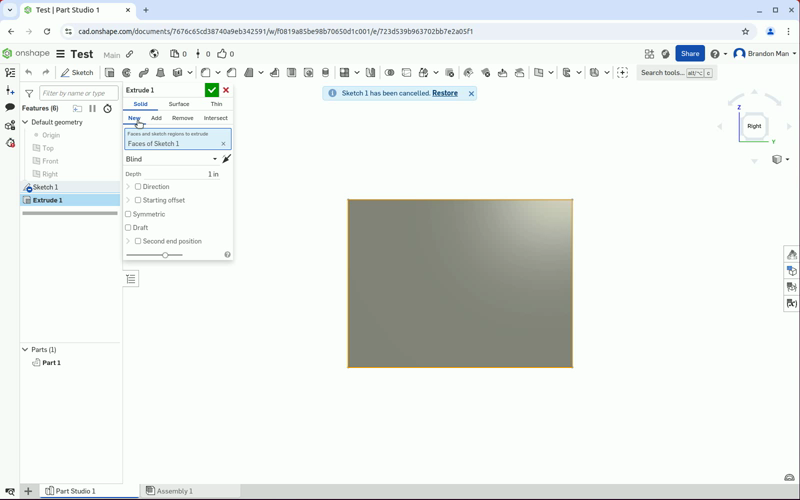
click(137, 120)
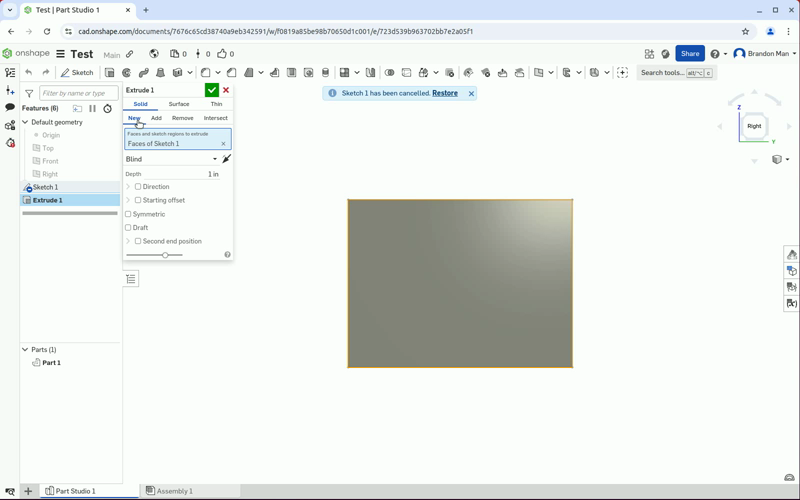
key(tab, 4)
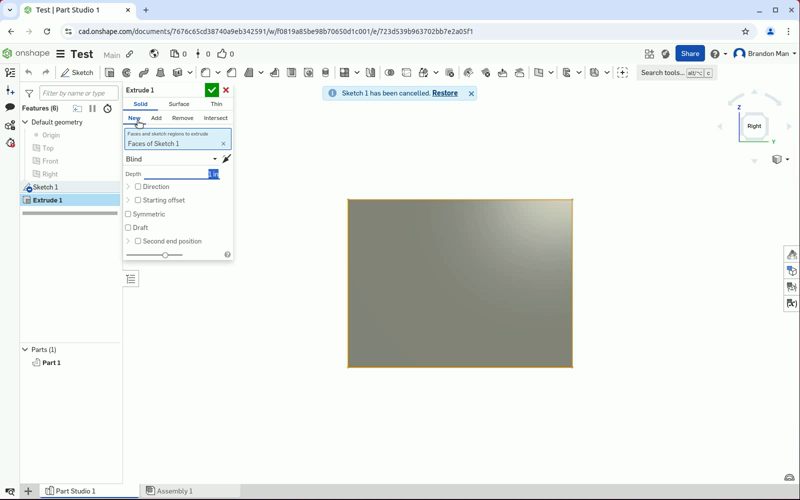
text(0.241)
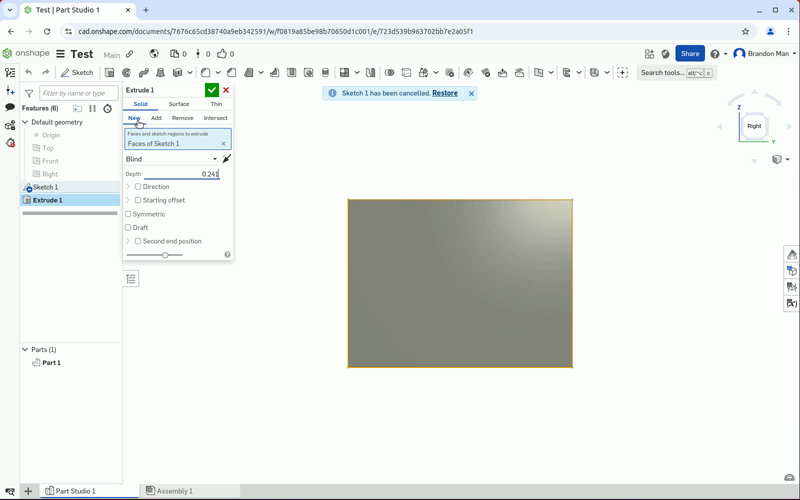
key(enter)
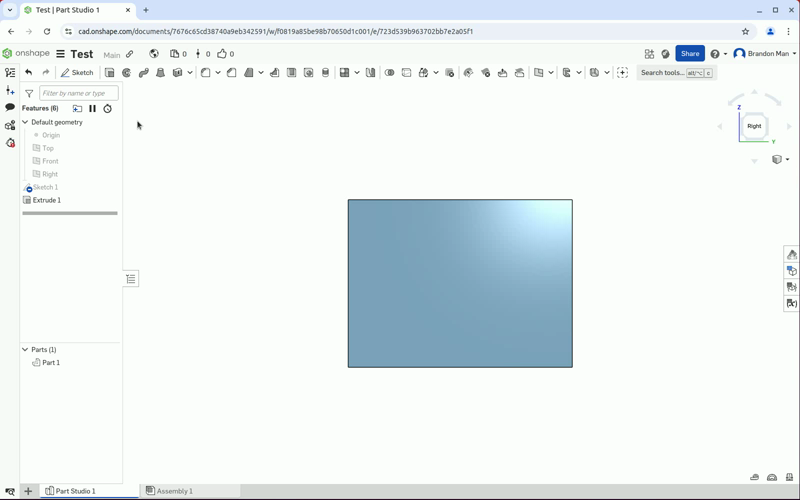
key(shift+h)
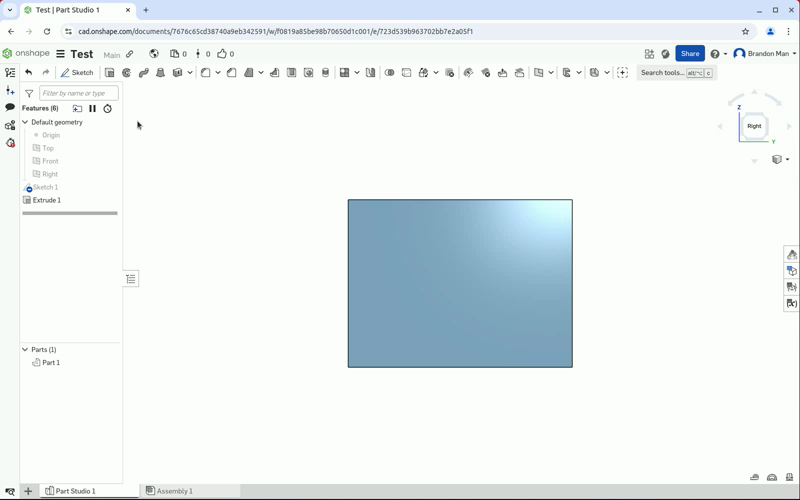
key(shift+h)
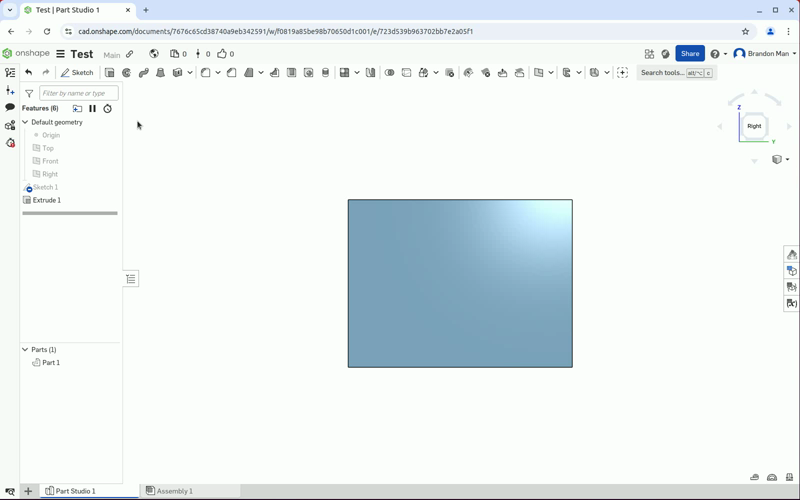
mouse_move(73, 189)
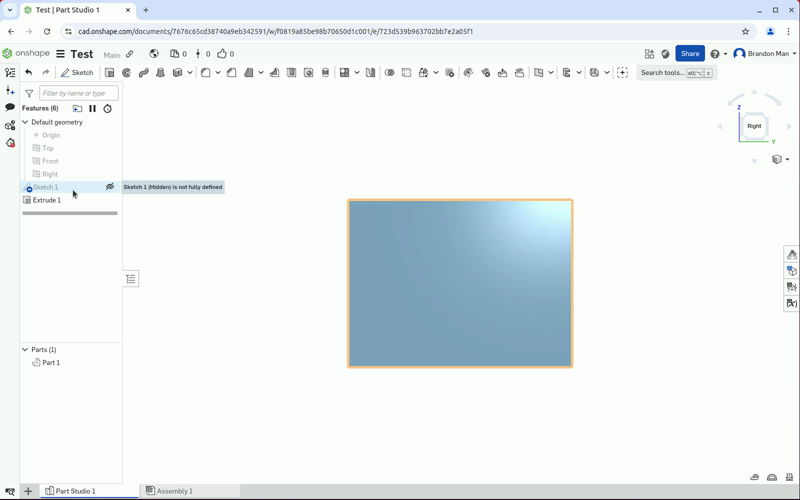
click(73, 189)
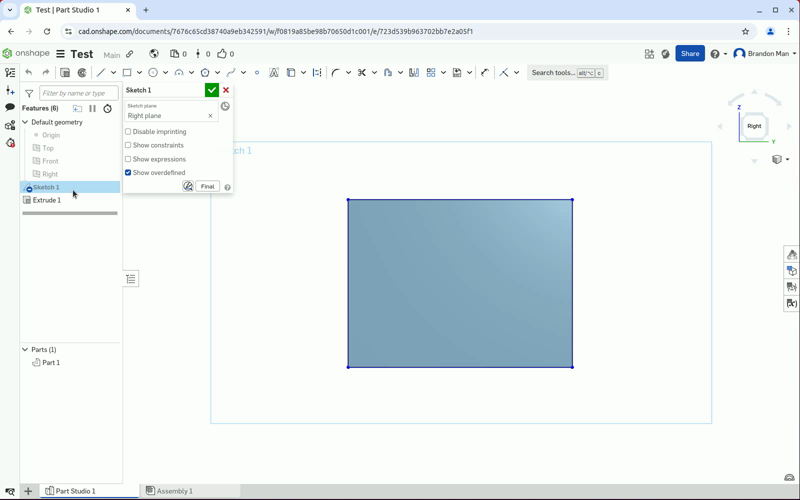
mouse_move(229, 92)
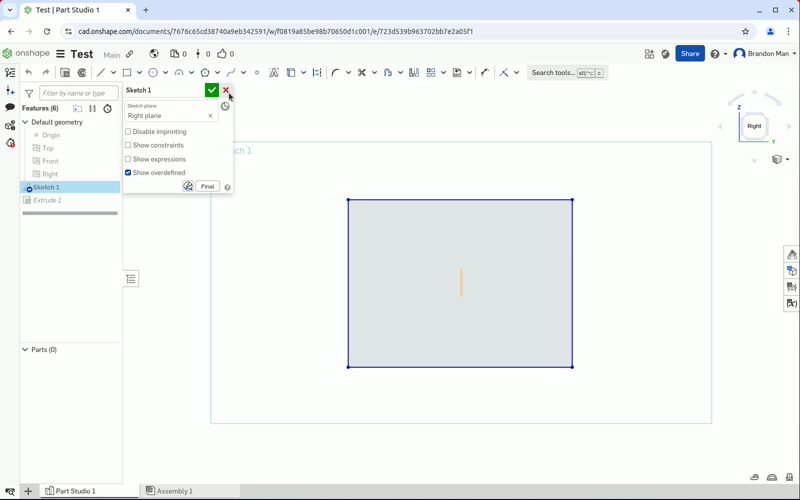
click(229, 92)
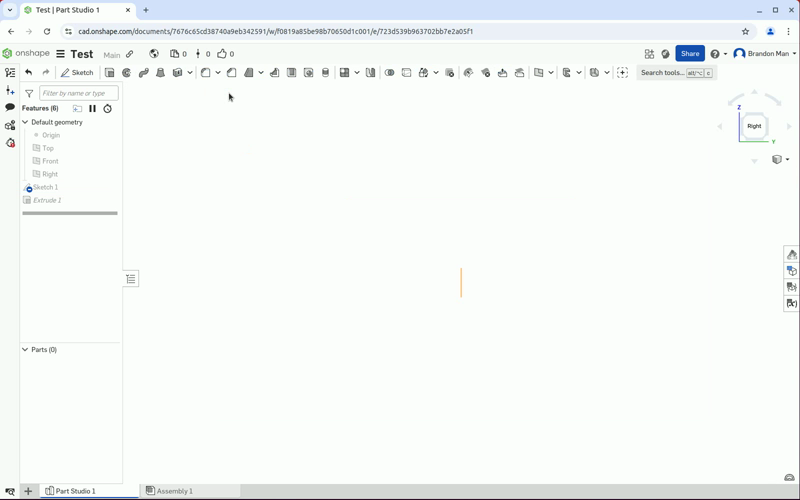
mouse_move(73, 352)
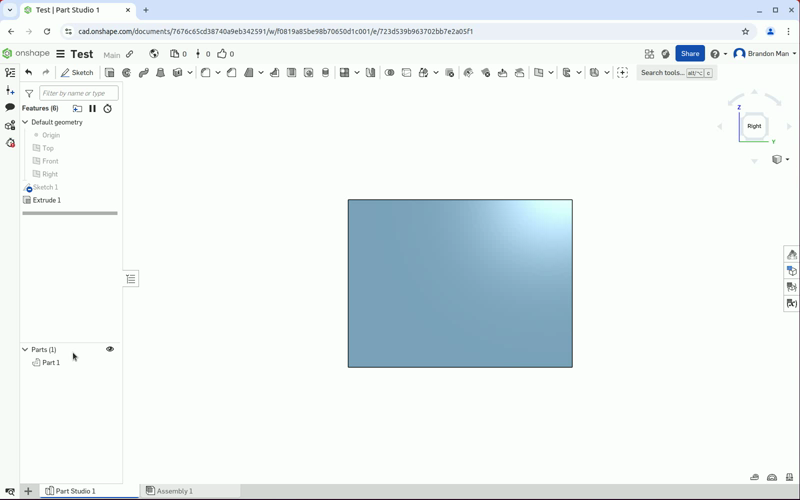
key(y)
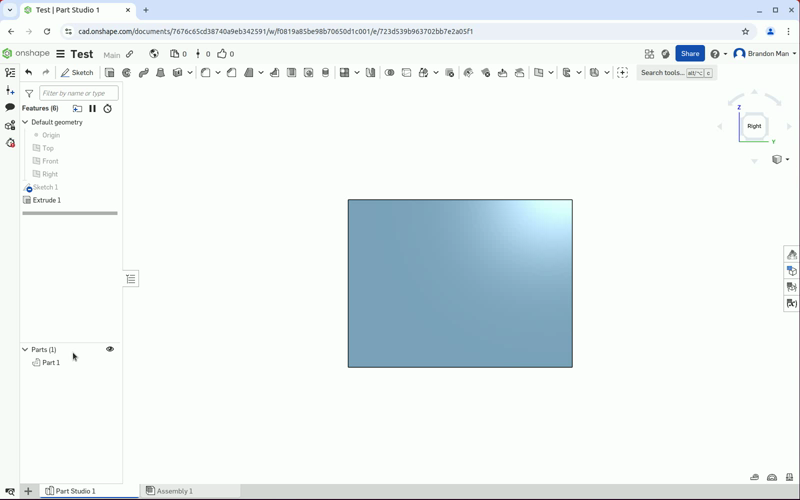
key(shift+p)
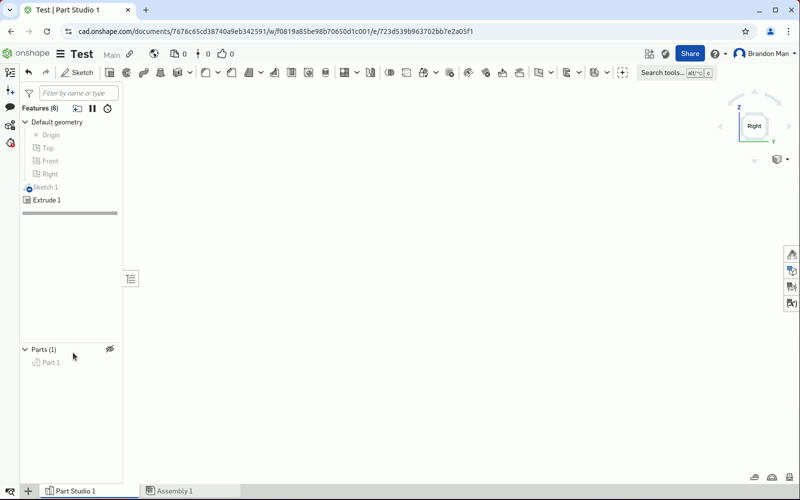
key(space)
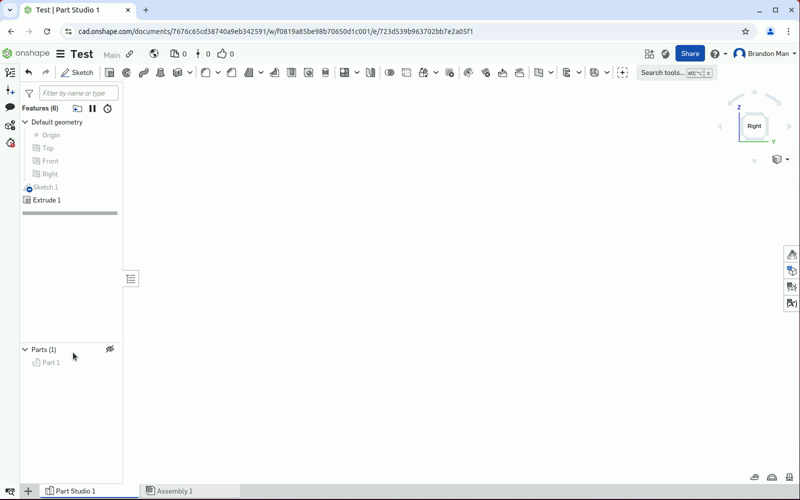
key_down(shift)
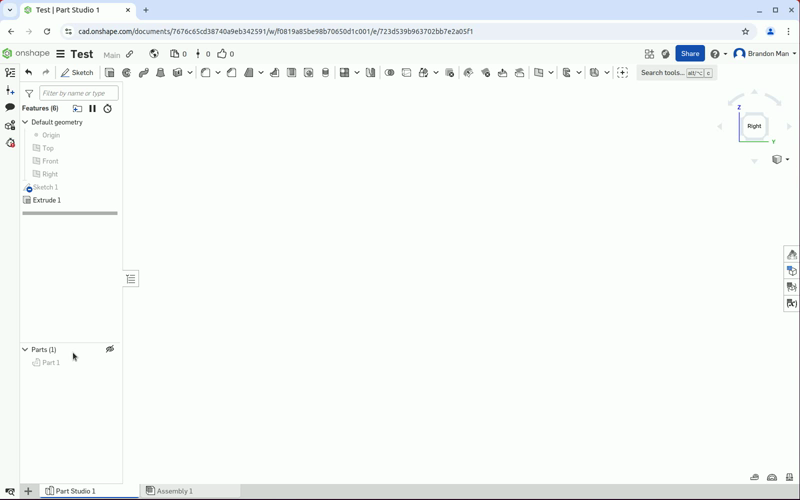
key(right)
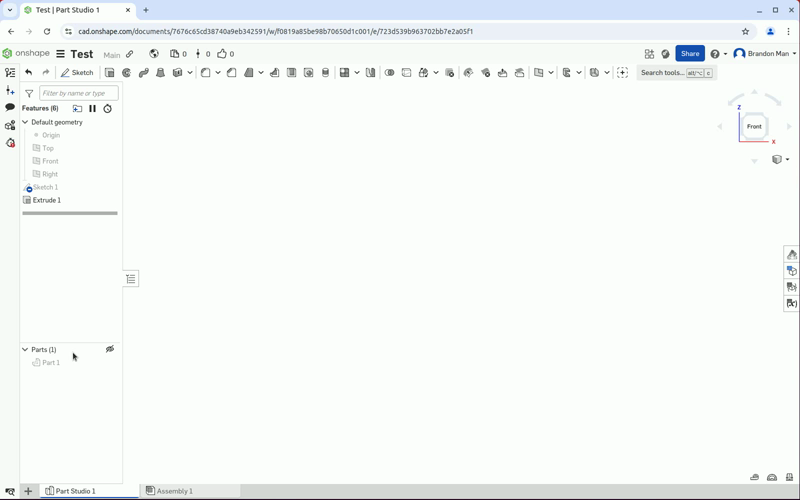
key_up(shift)
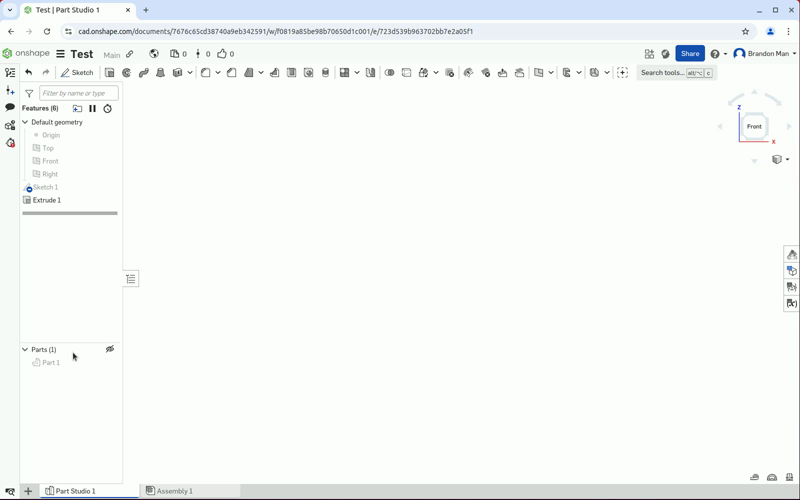
key(space)
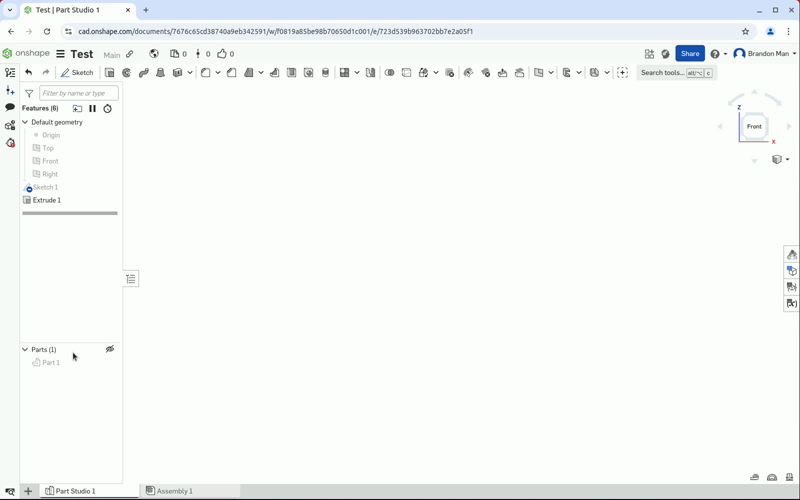
key_down(shift)
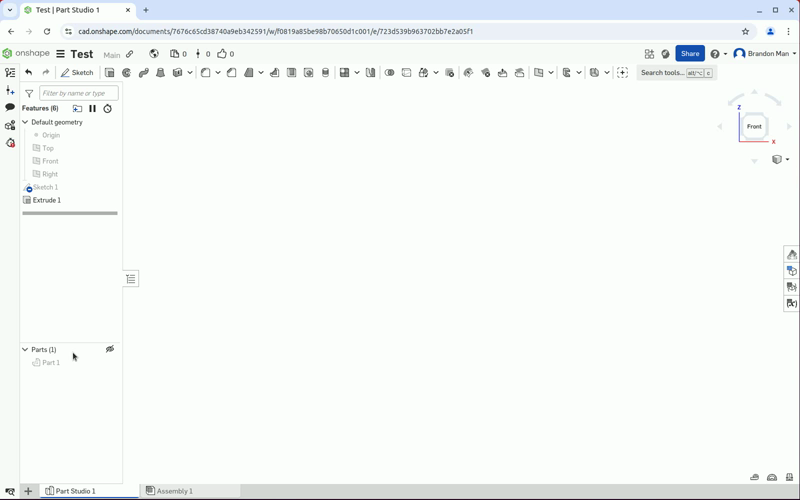
key(down)
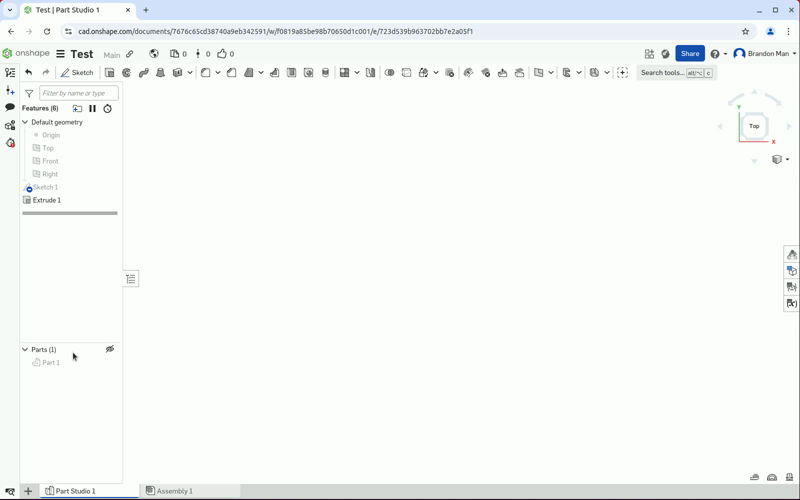
key_up(shift)
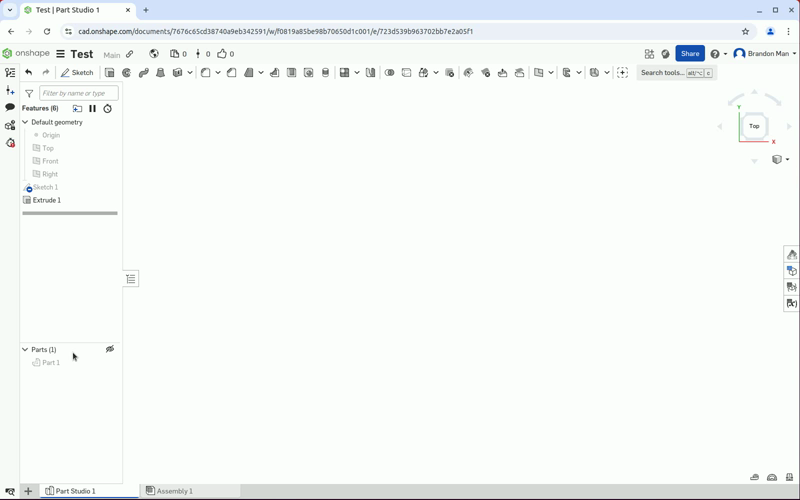
mouse_move(73, 352)
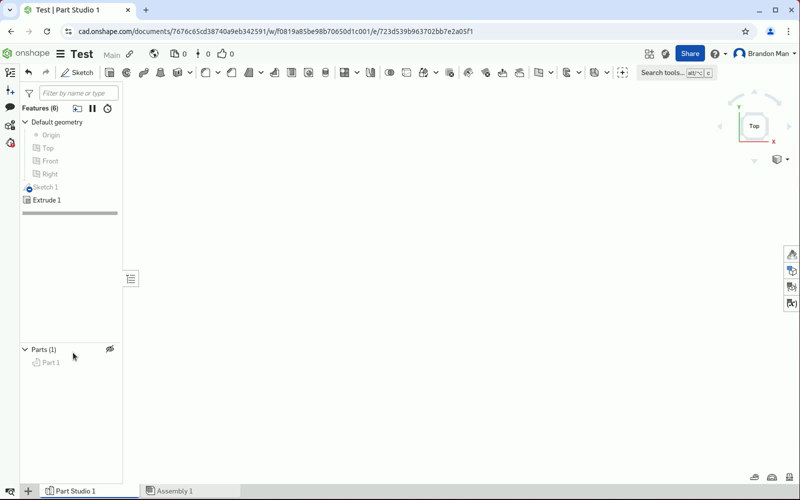
key(shift+y)
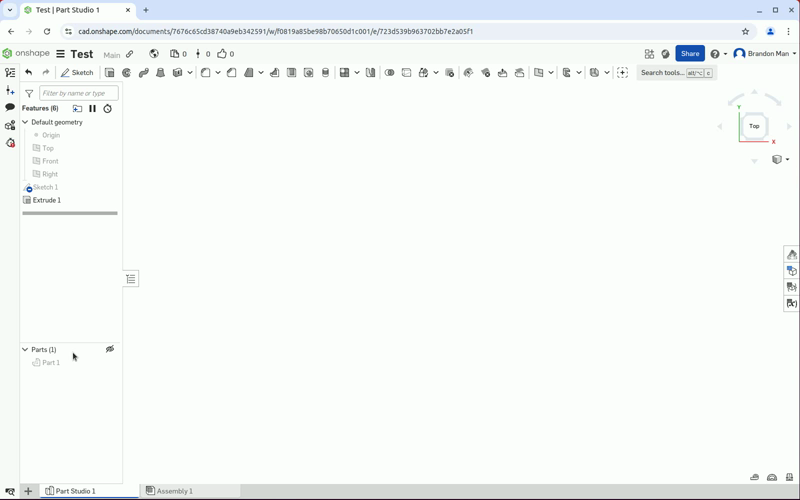
key(shift+s)
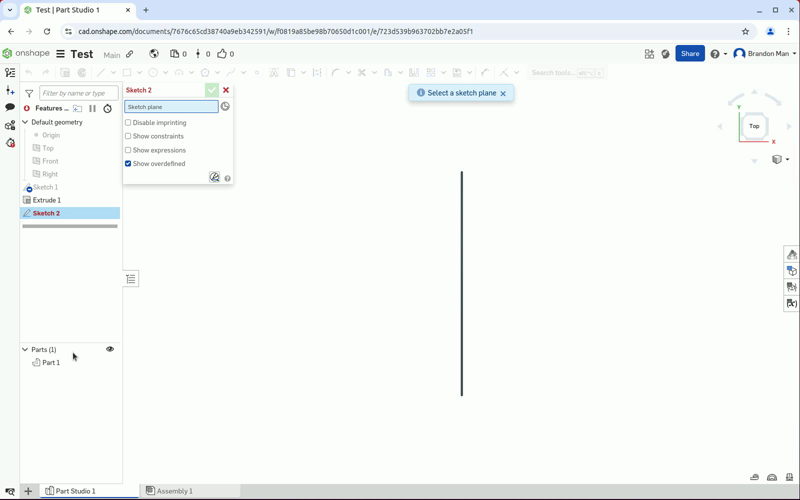
mouse_move(73, 150)
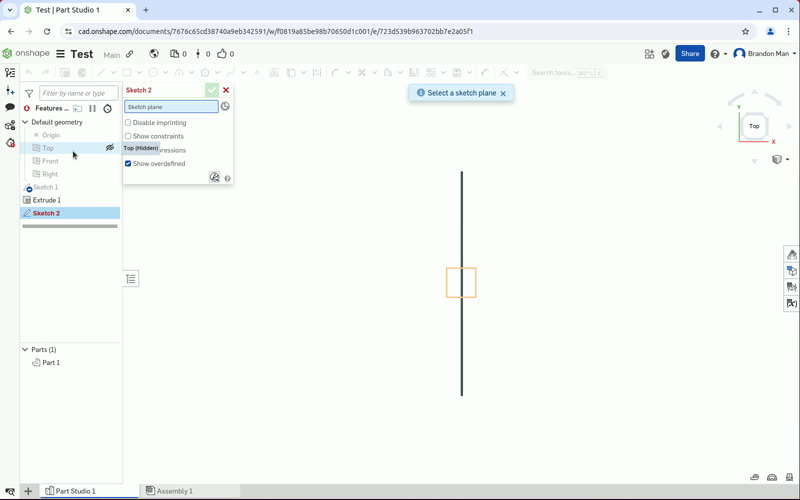
click(73, 150)
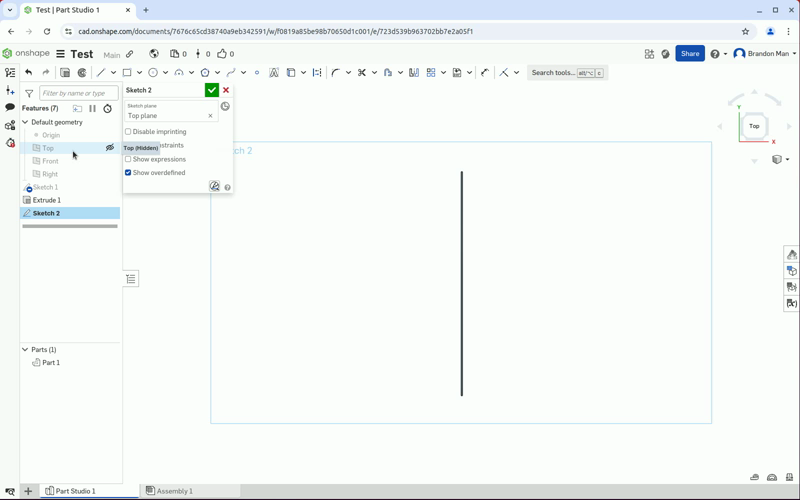
mouse_move(73, 352)
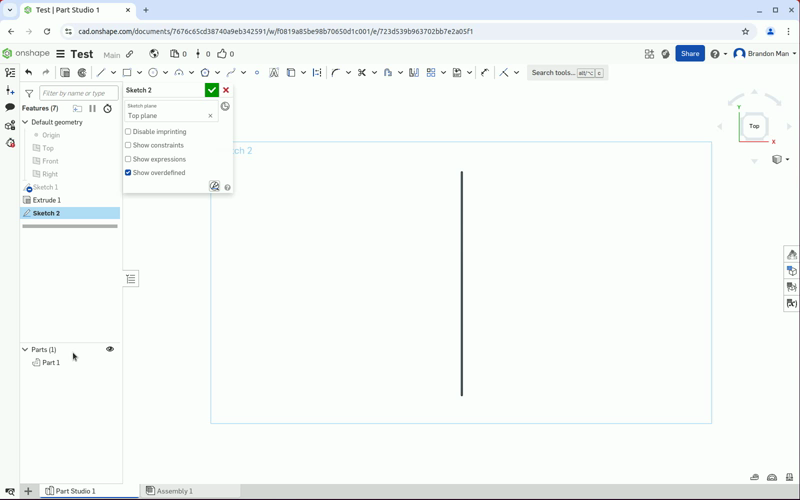
key(y)
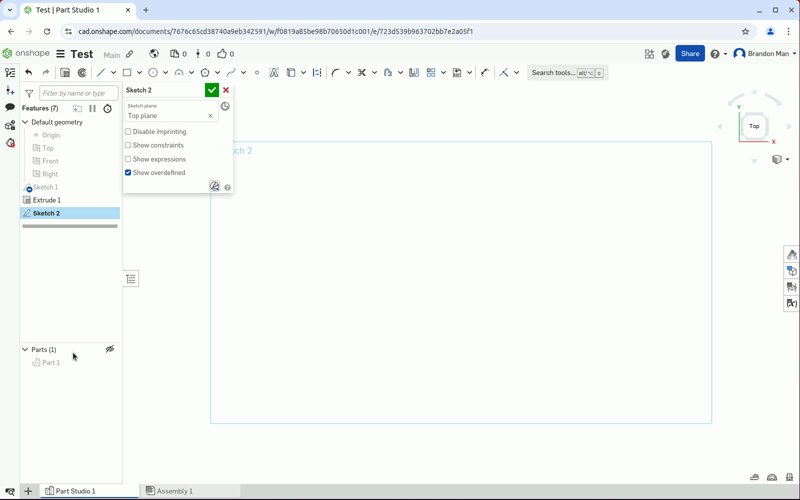
key(c)
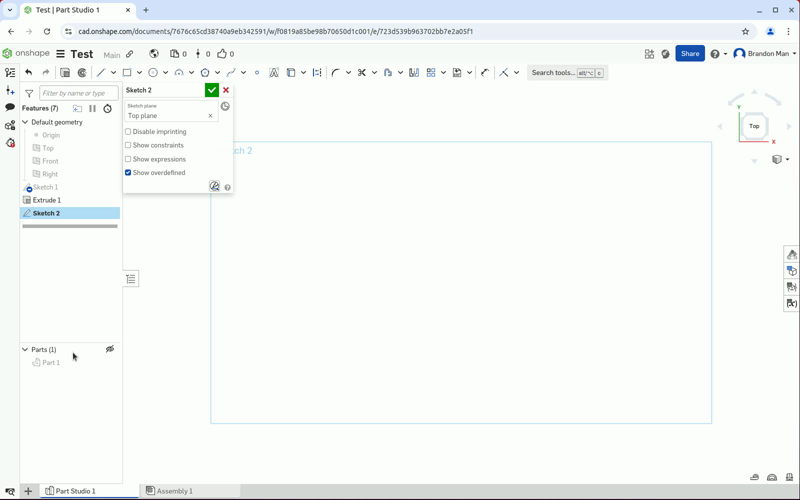
key_down(shift)
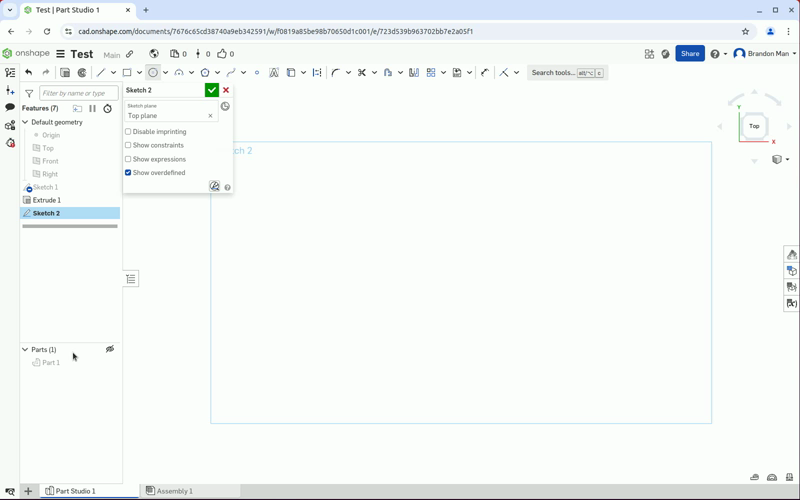
mouse_move(435, 195)
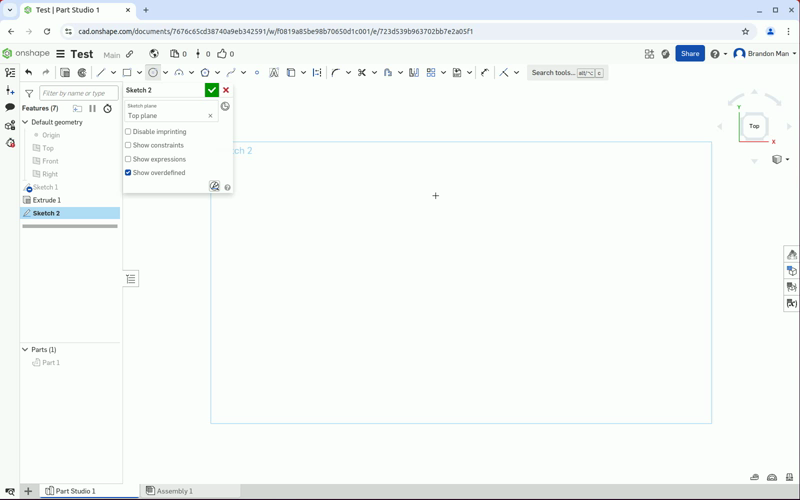
click(435, 195)
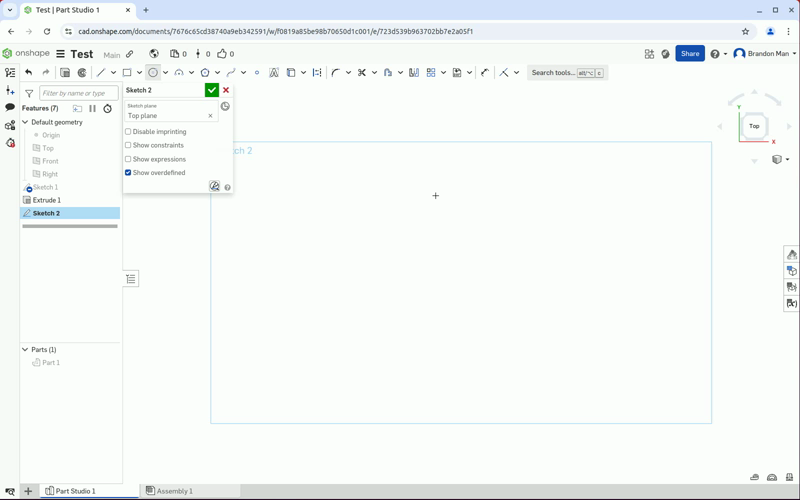
key_up(shift)
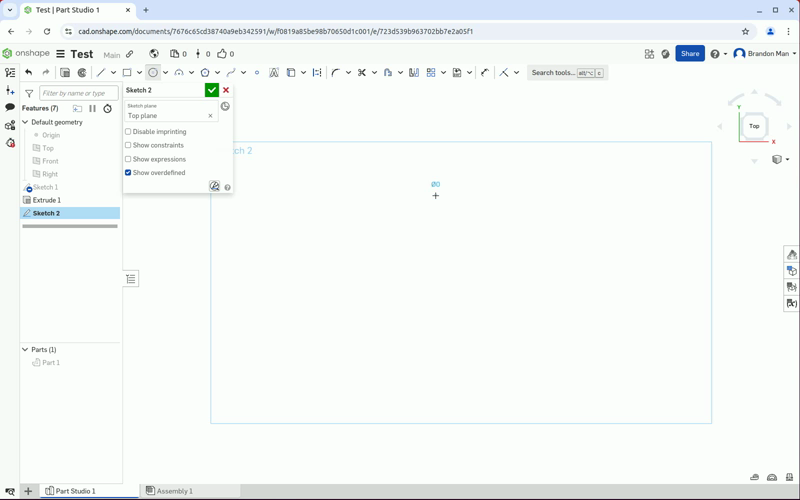
mouse_move(458, 195)
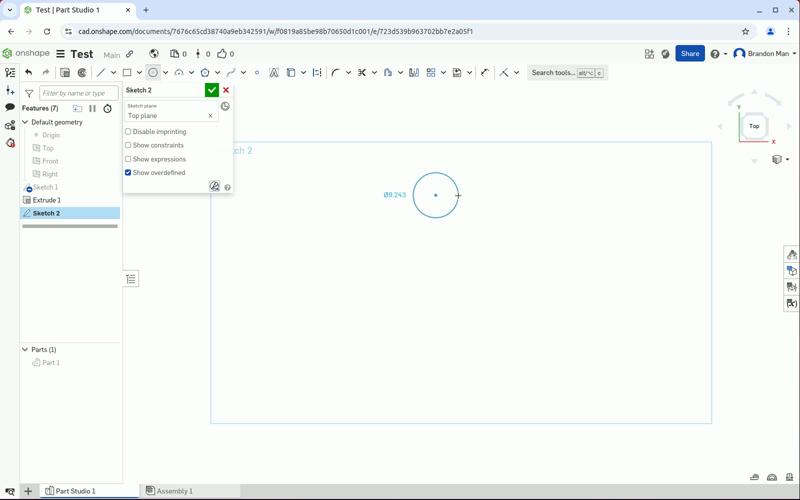
click(458, 195)
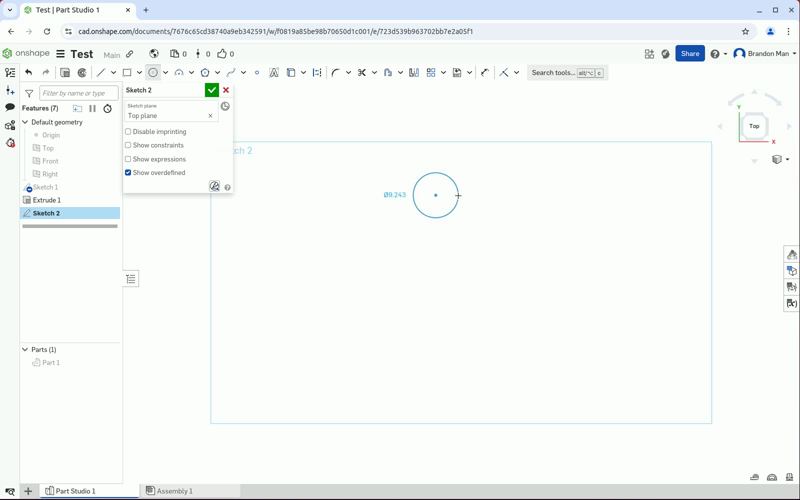
key(esc)
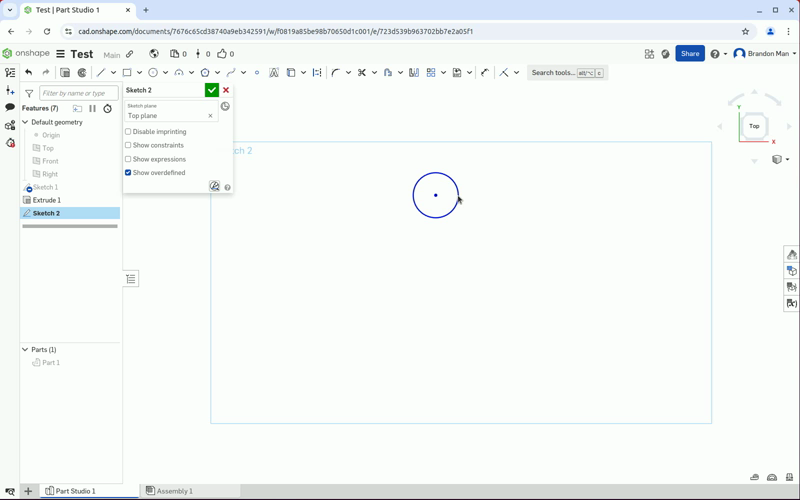
mouse_move(439, 209)
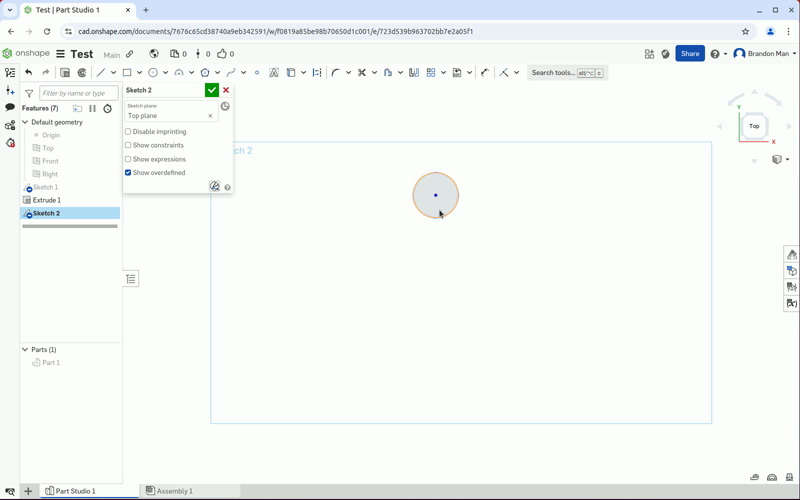
scroll(6)
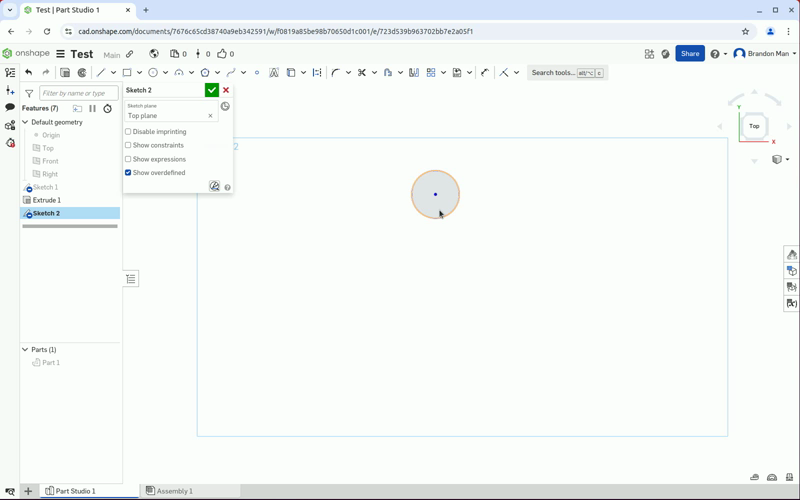
scroll(6)
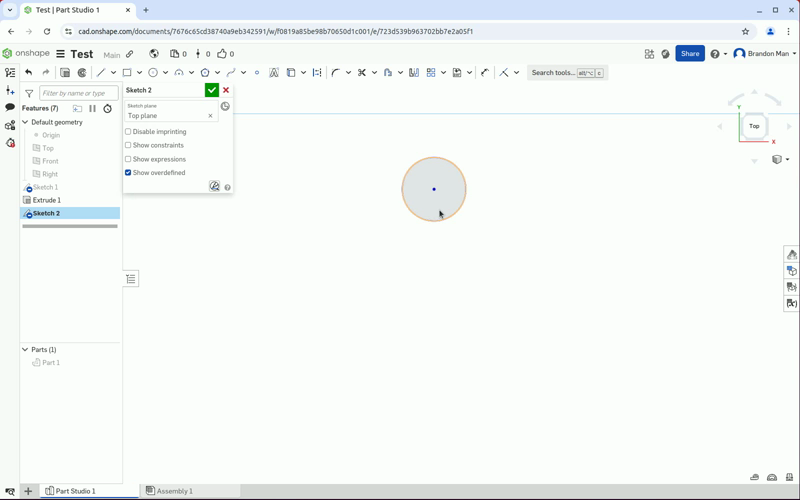
scroll(6)
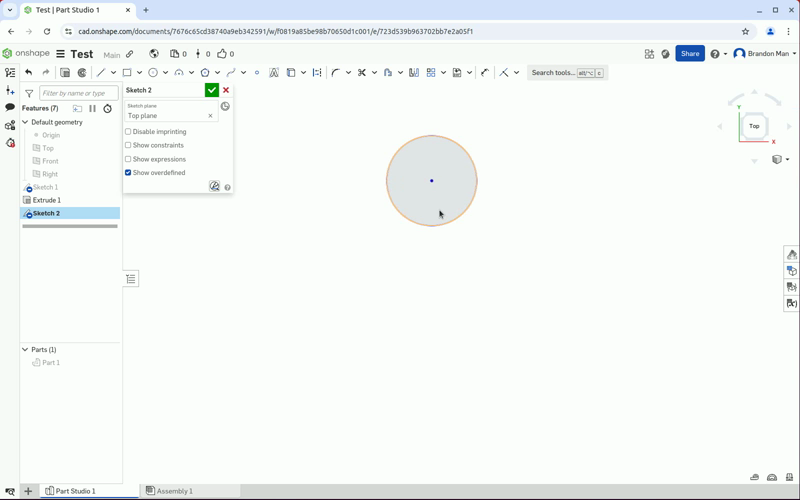
scroll(6)
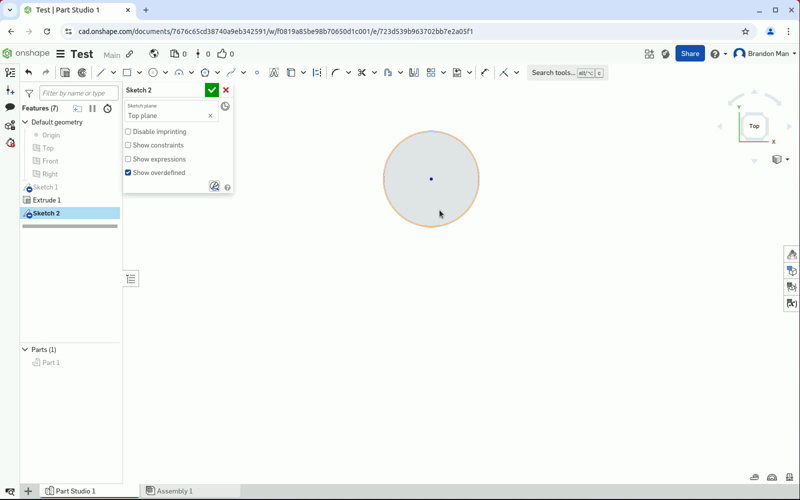
scroll(6)
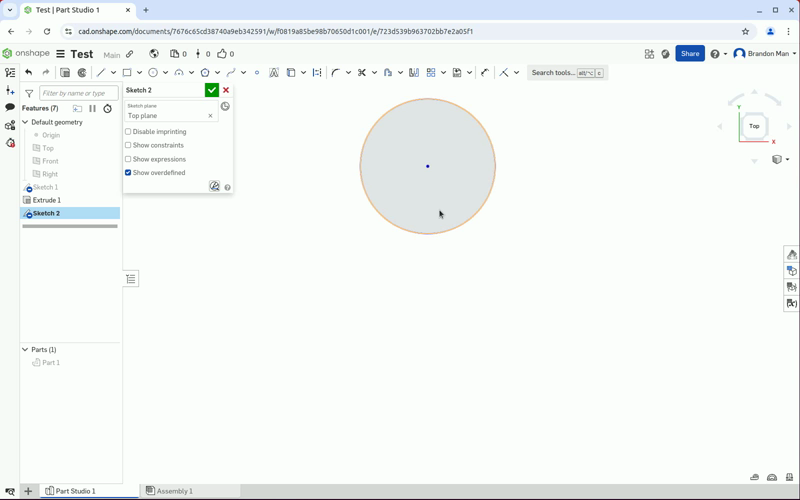
scroll(6)
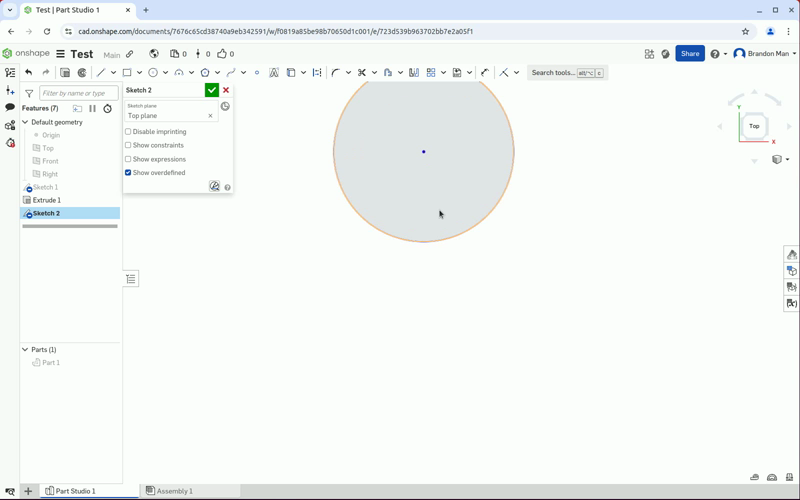
scroll(6)
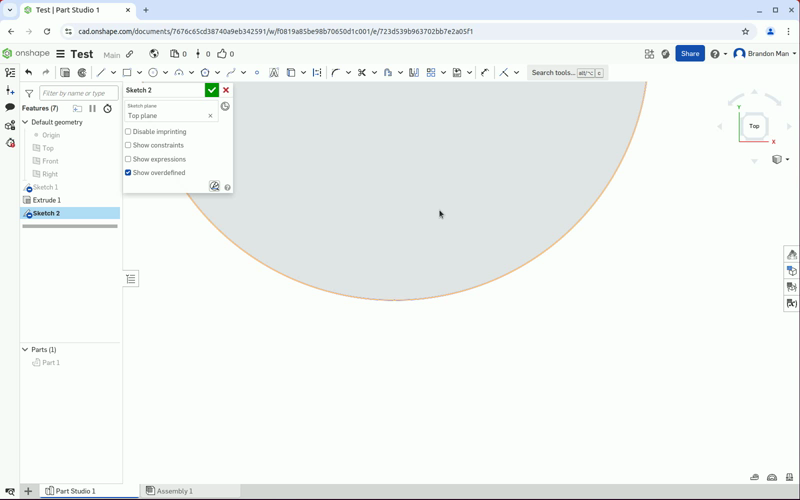
click(439, 209)
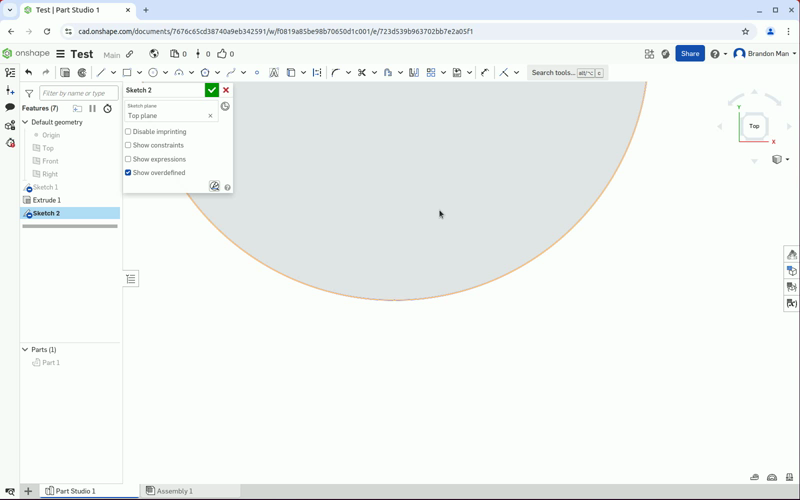
scroll(-6)
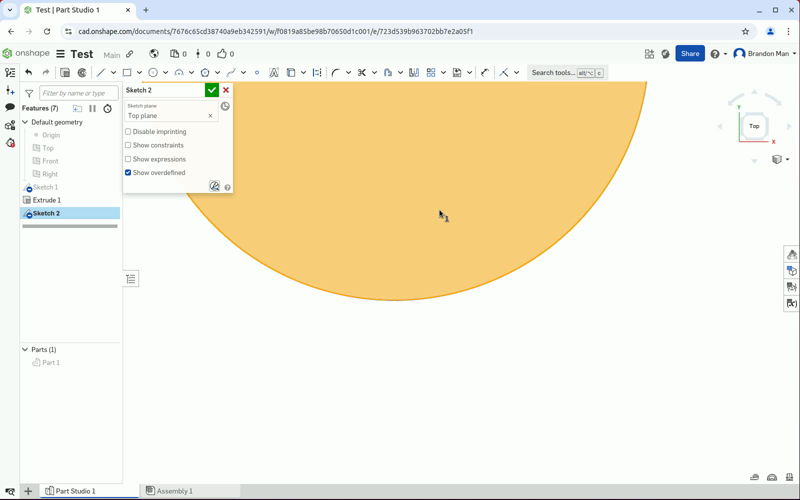
scroll(-6)
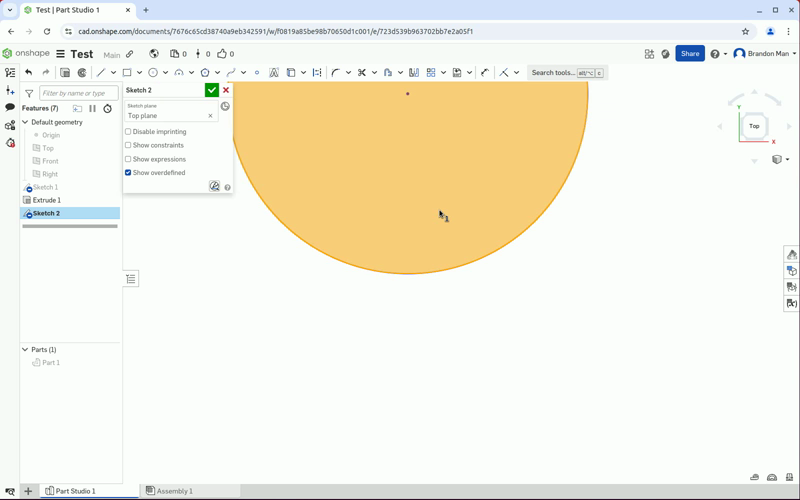
scroll(-6)
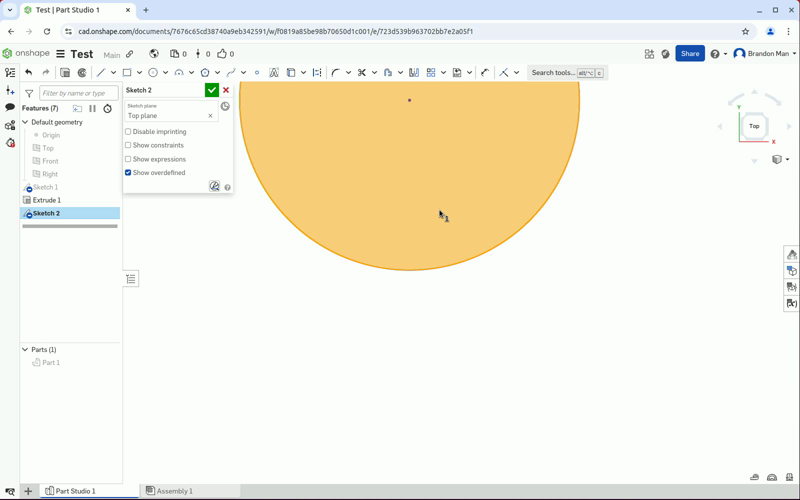
scroll(-6)
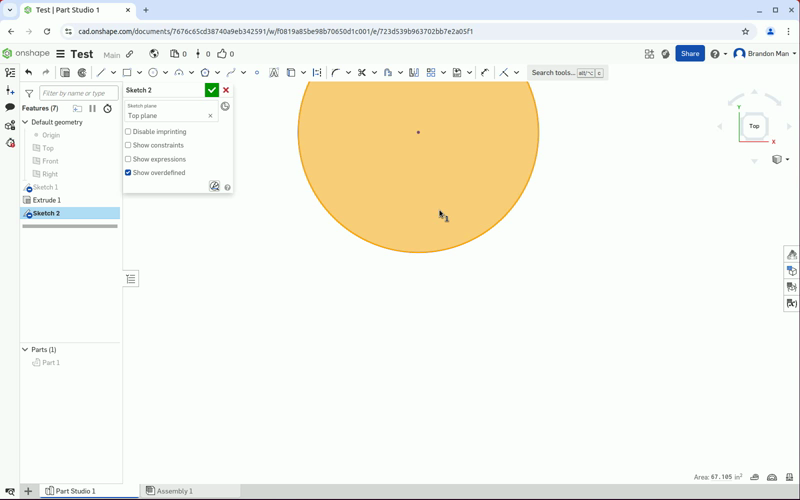
scroll(-6)
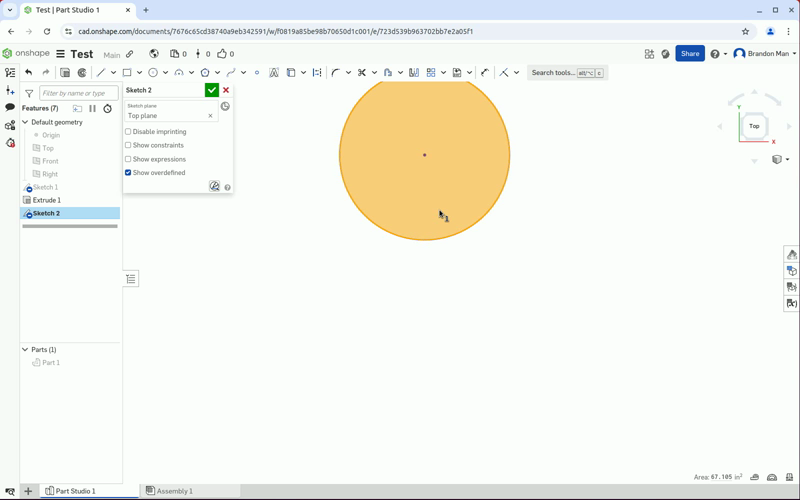
scroll(-6)
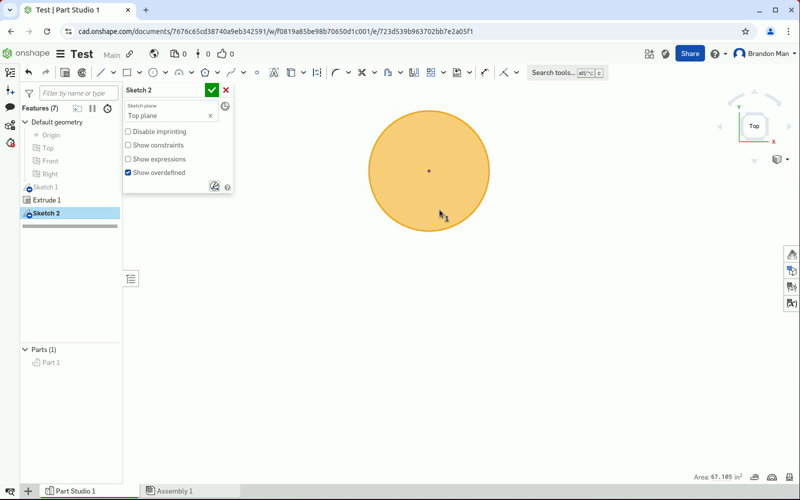
scroll(-6)
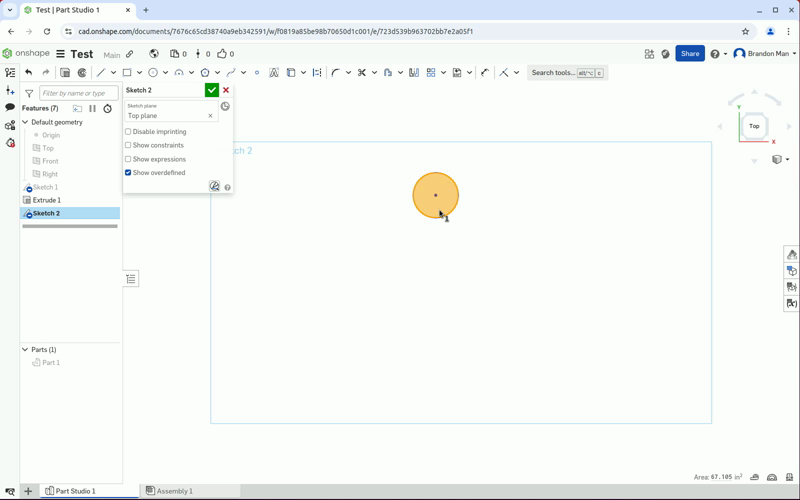
mouse_move(73, 352)
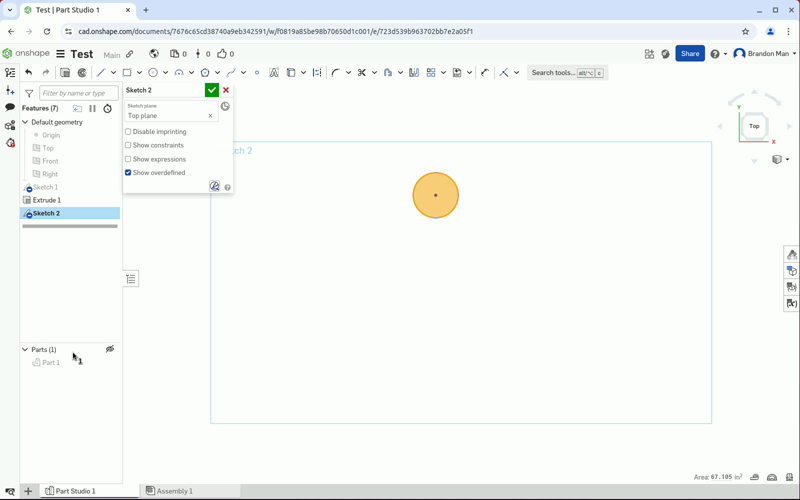
key(shift+y)
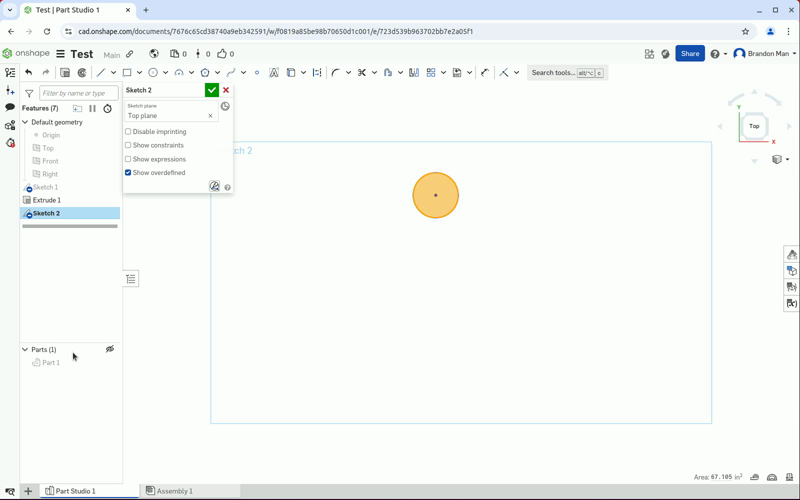
key(shift+e)
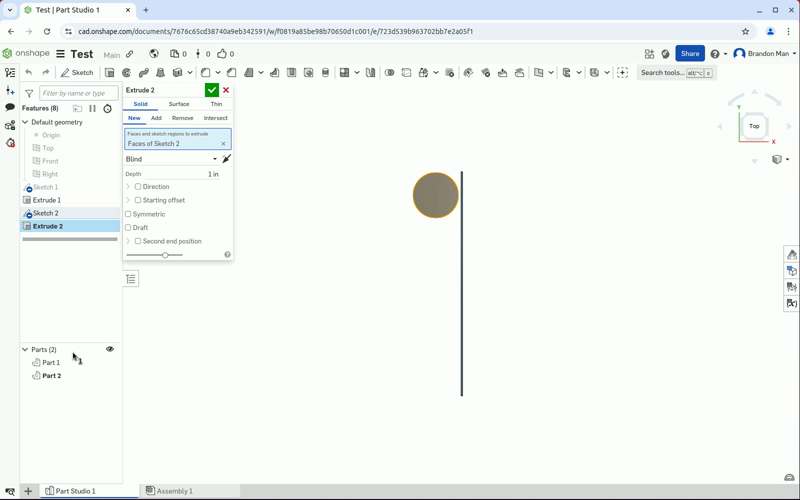
mouse_move(143, 106)
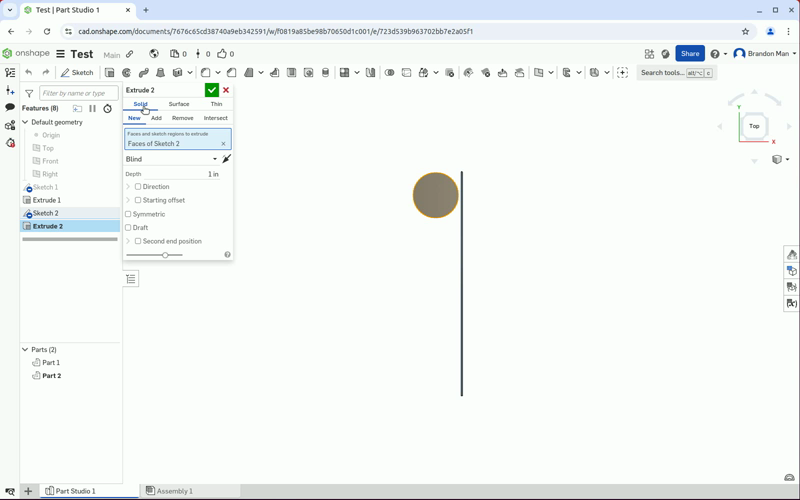
click(143, 106)
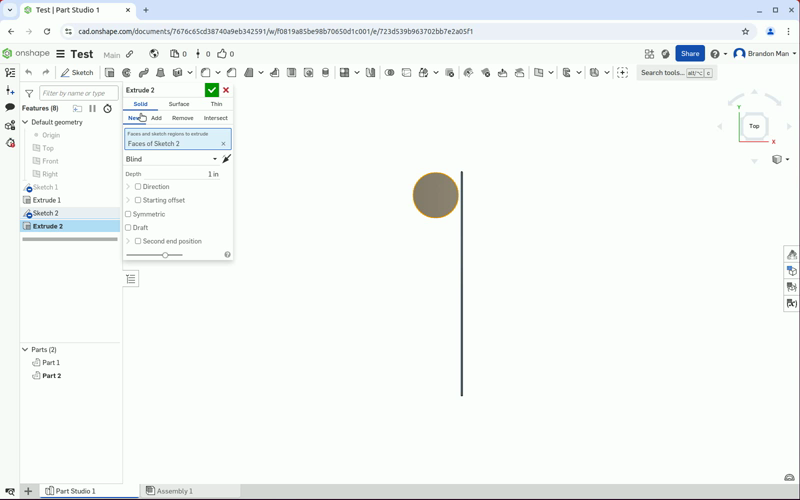
mouse_move(137, 120)
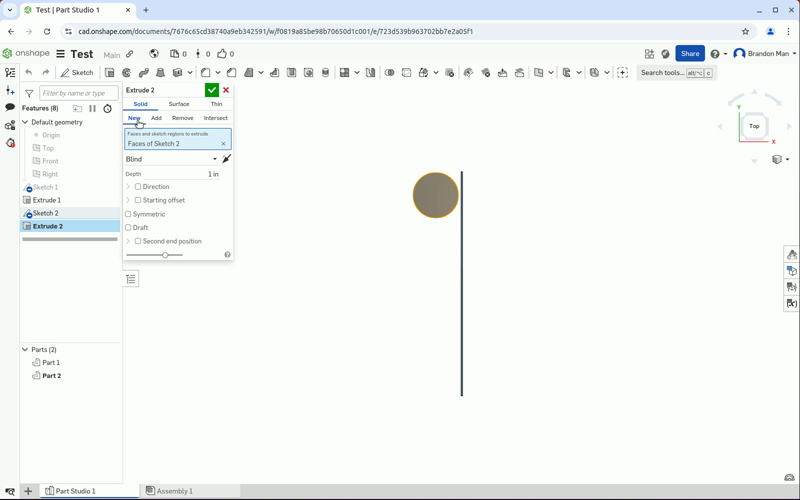
click(137, 120)
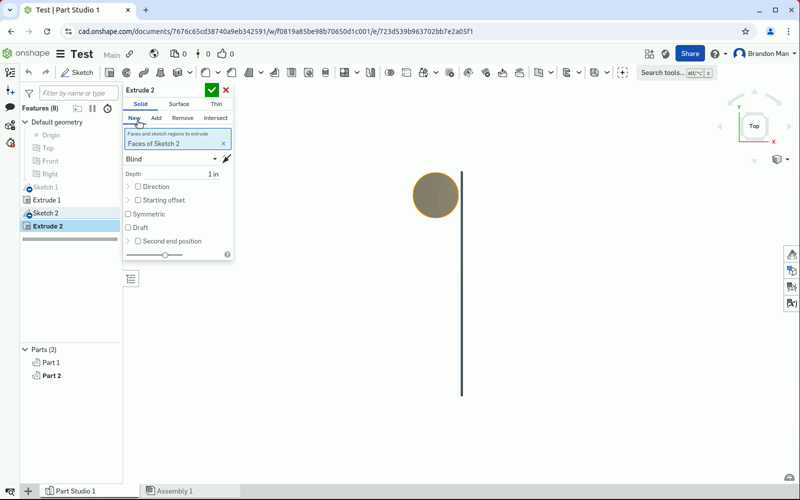
key(tab, 4)
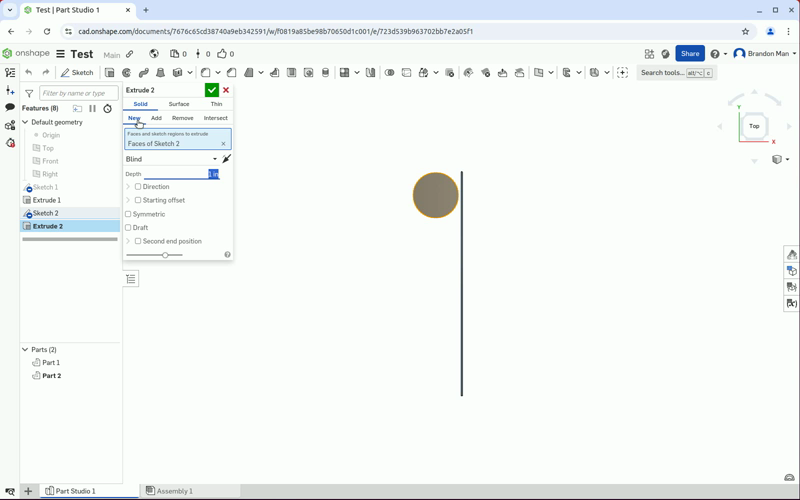
text(34.662)
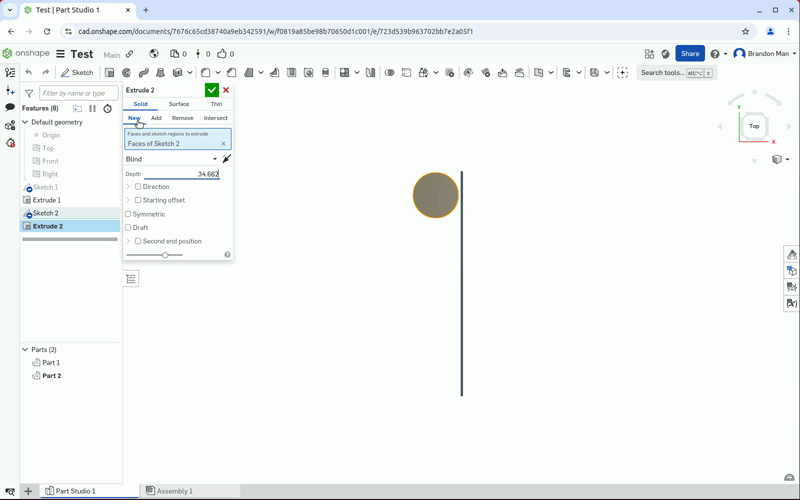
key(tab, 3)
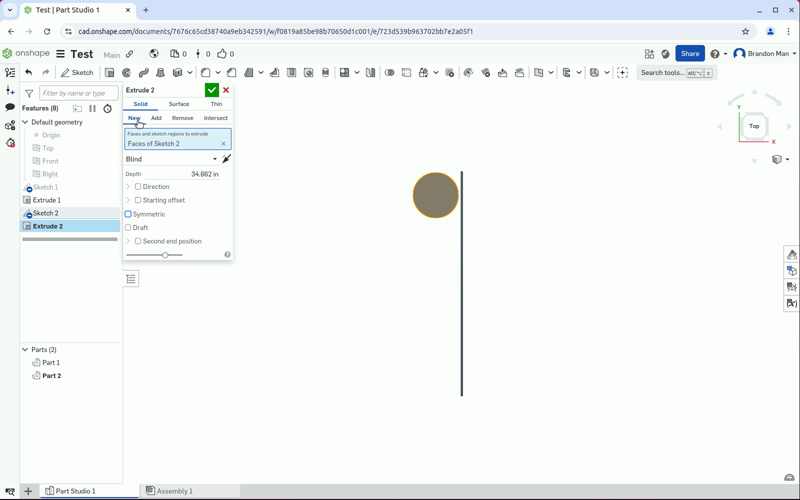
key(space)
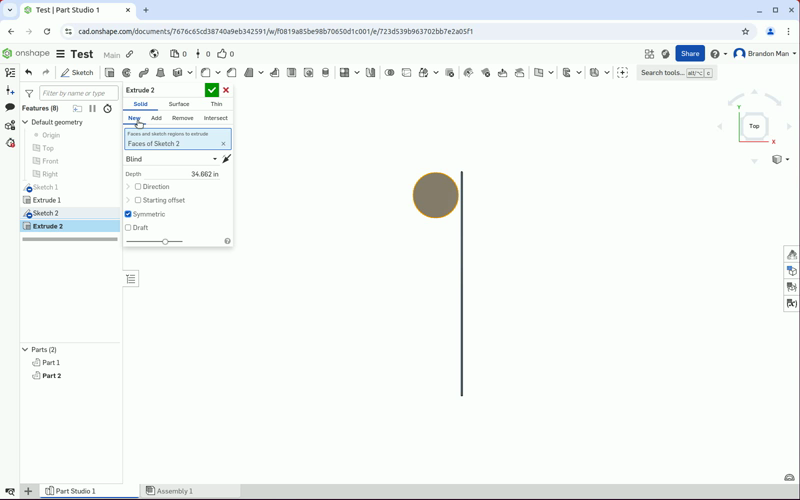
key(enter)
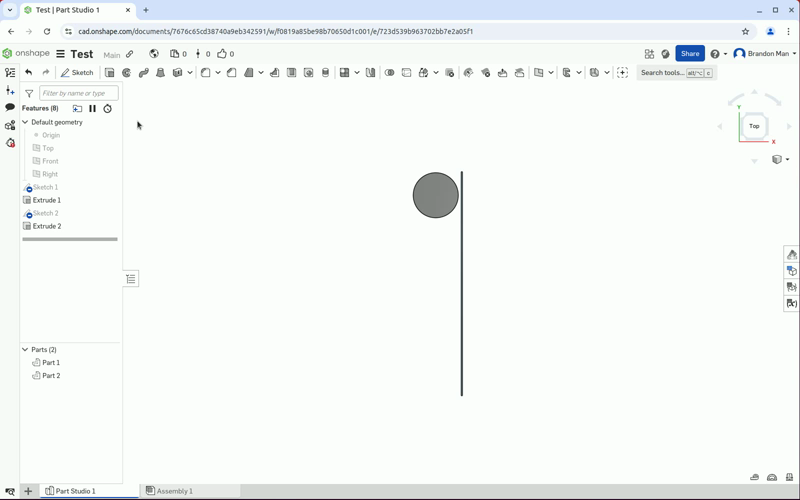
key(shift+h)
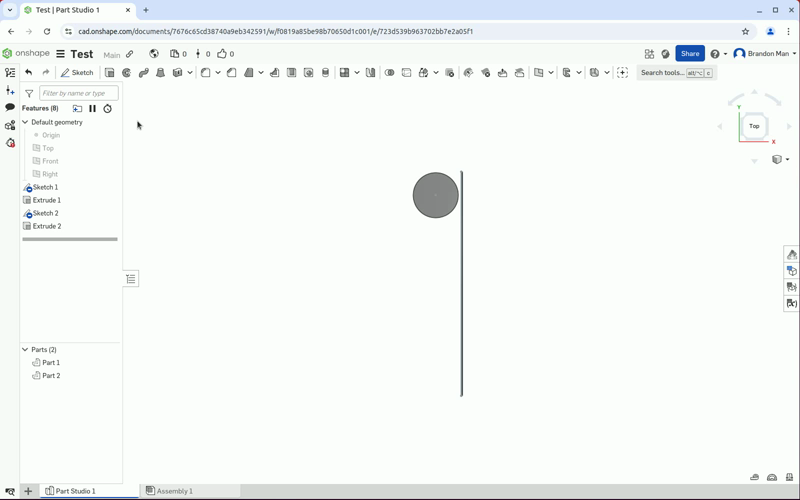
key(shift+h)
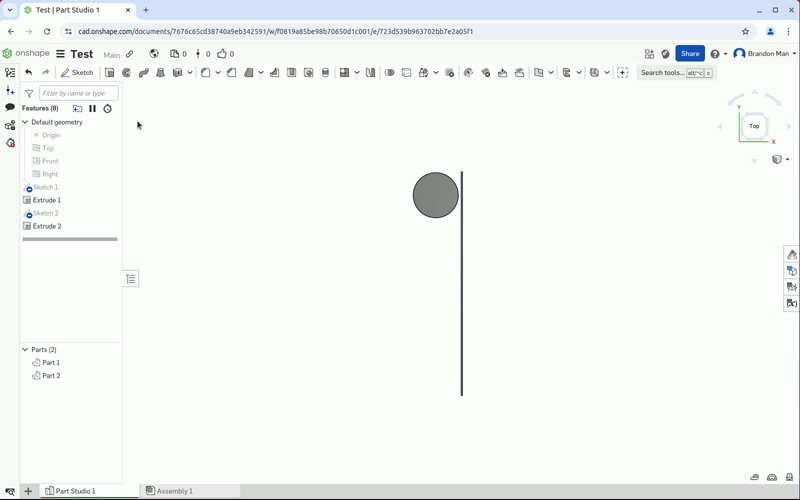
mouse_move(73, 189)
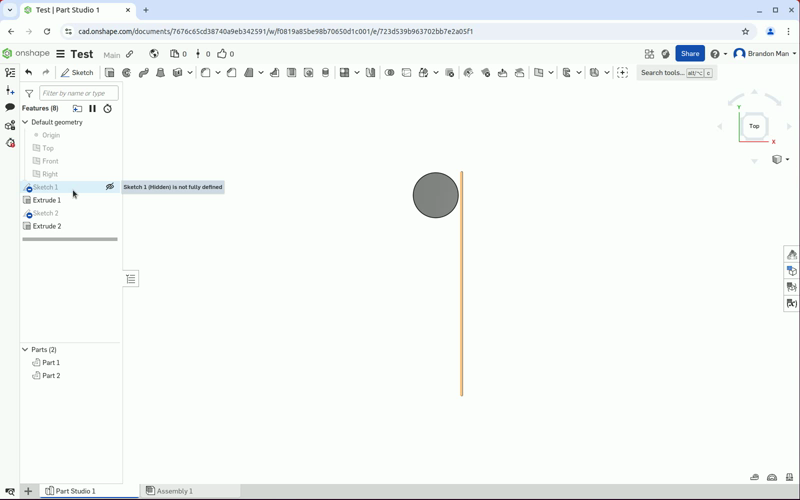
click(73, 189)
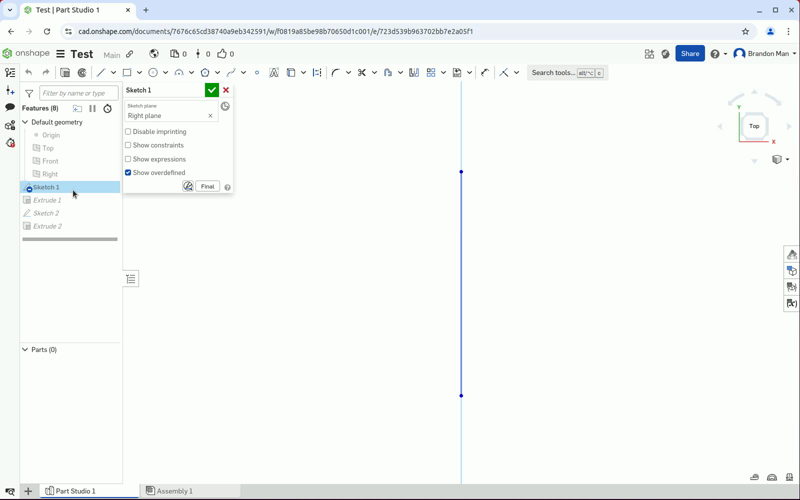
mouse_move(229, 92)
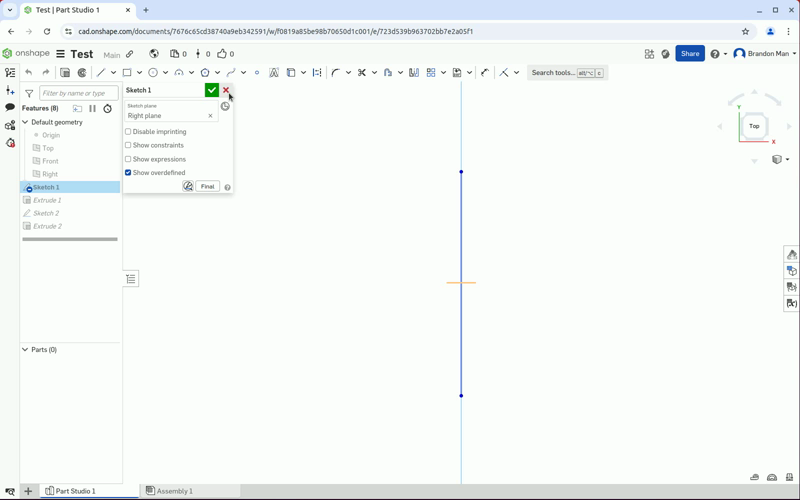
click(229, 92)
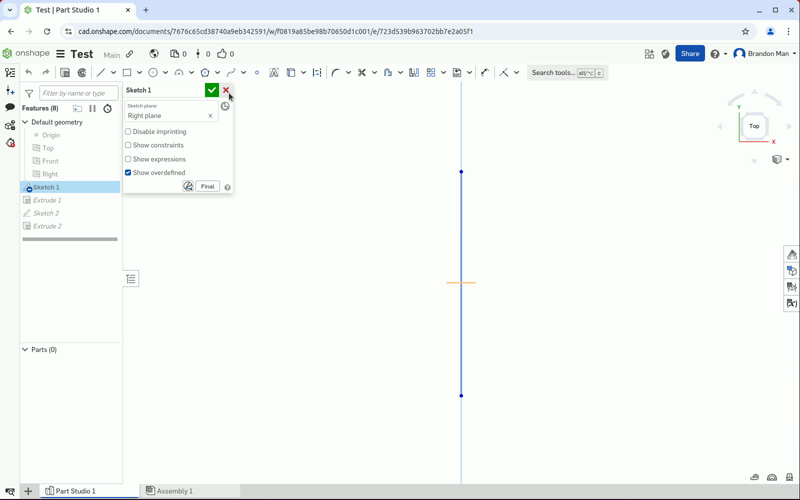
key(shift+s)
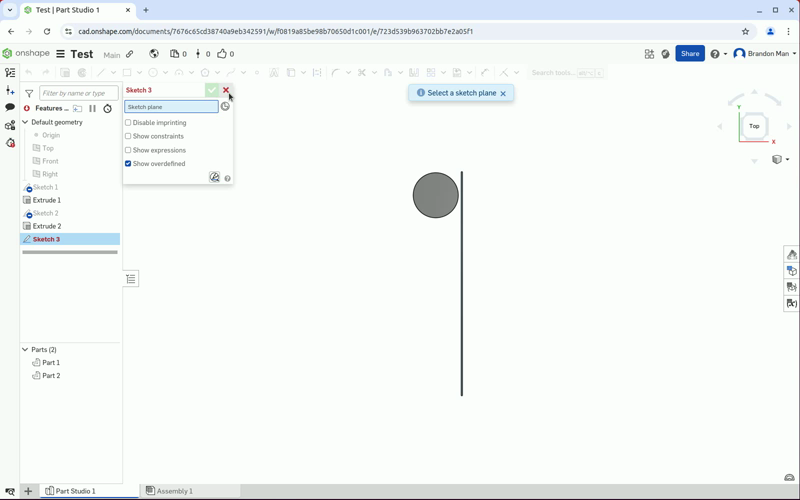
mouse_move(73, 150)
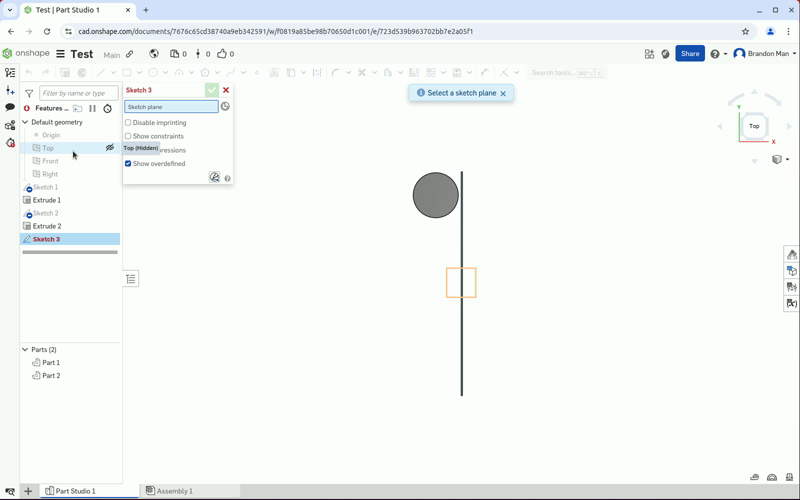
click(73, 150)
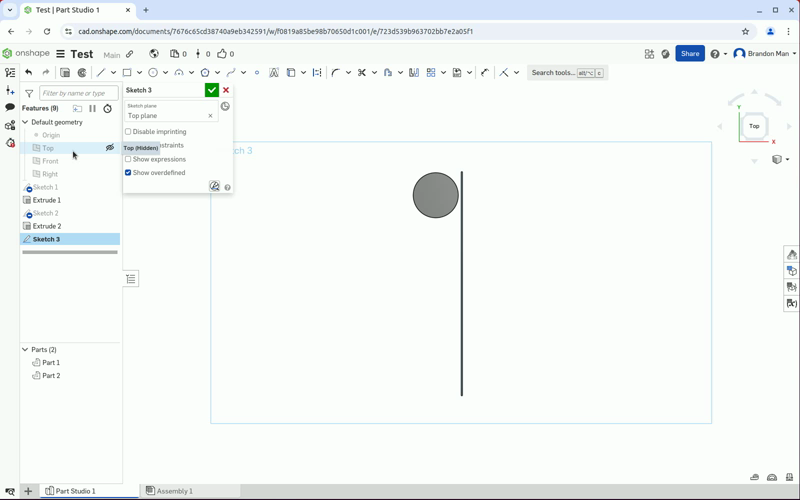
mouse_move(73, 352)
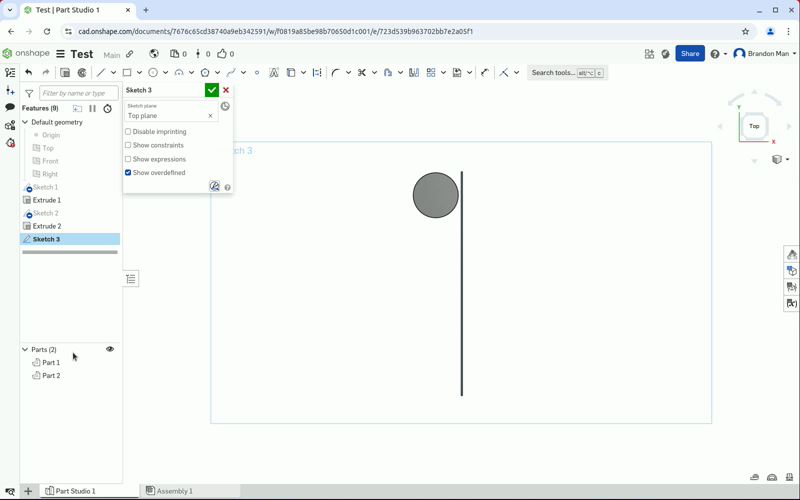
key(y)
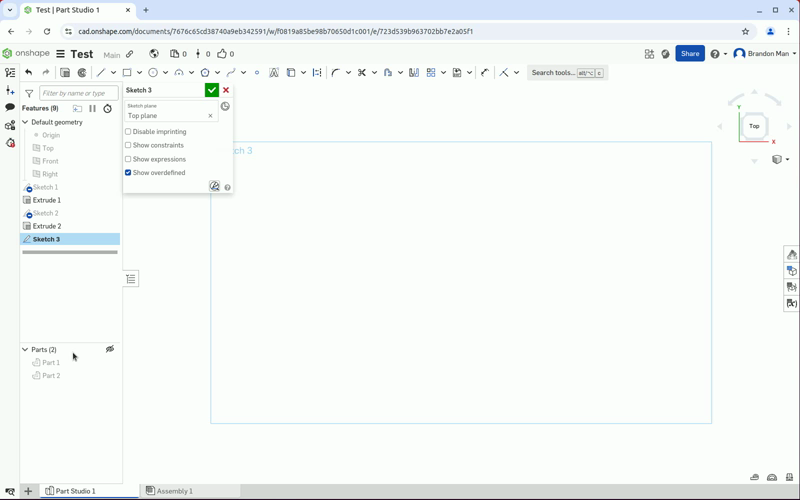
key(c)
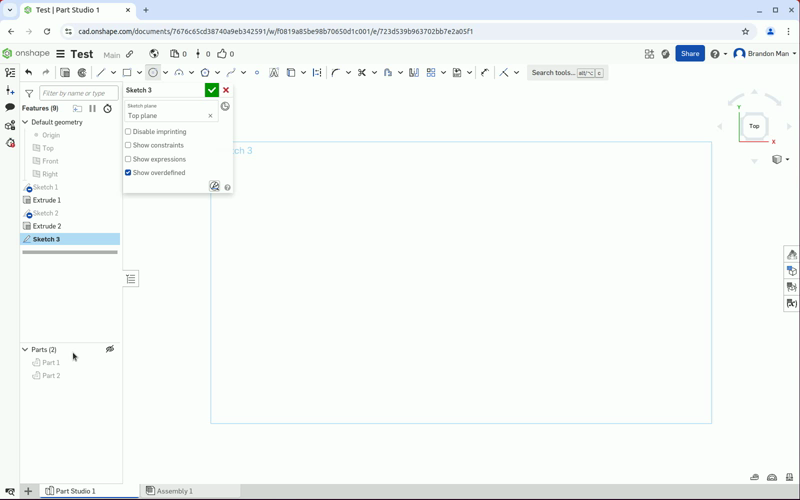
key_down(shift)
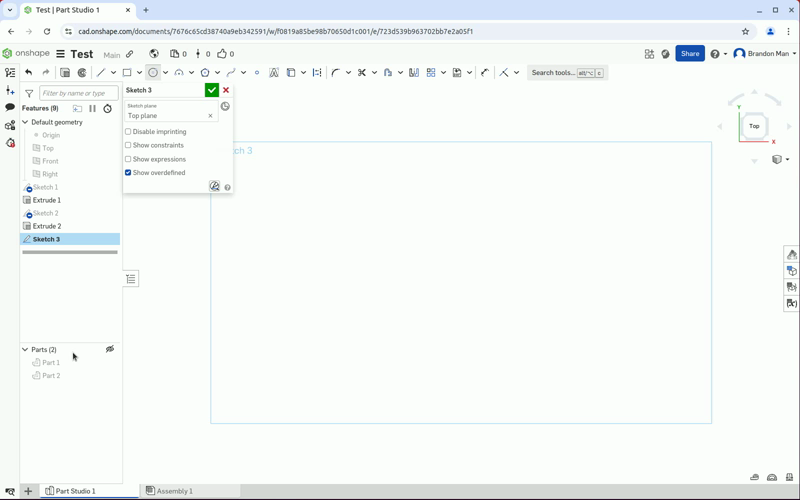
mouse_move(435, 245)
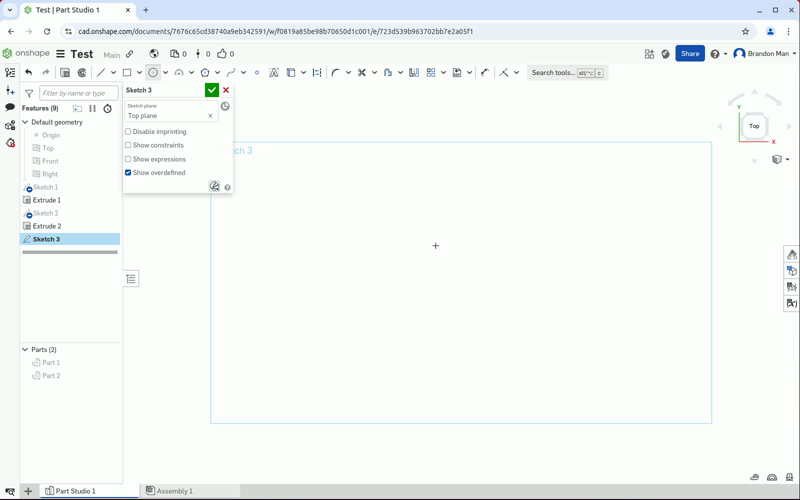
click(435, 245)
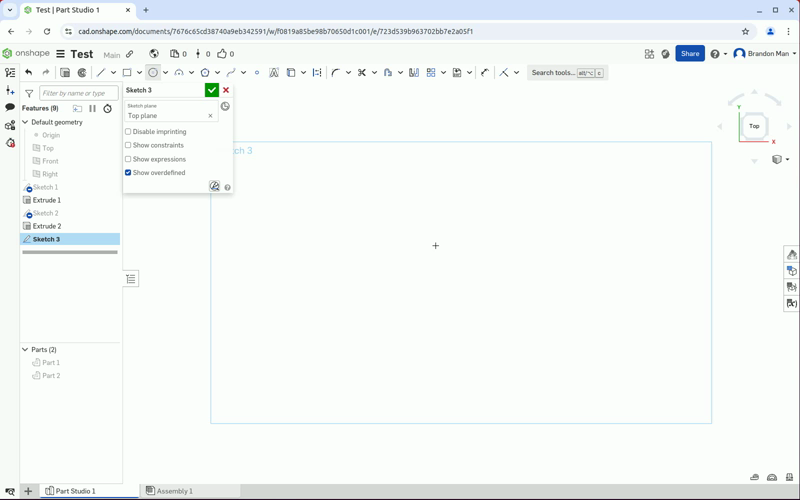
key_up(shift)
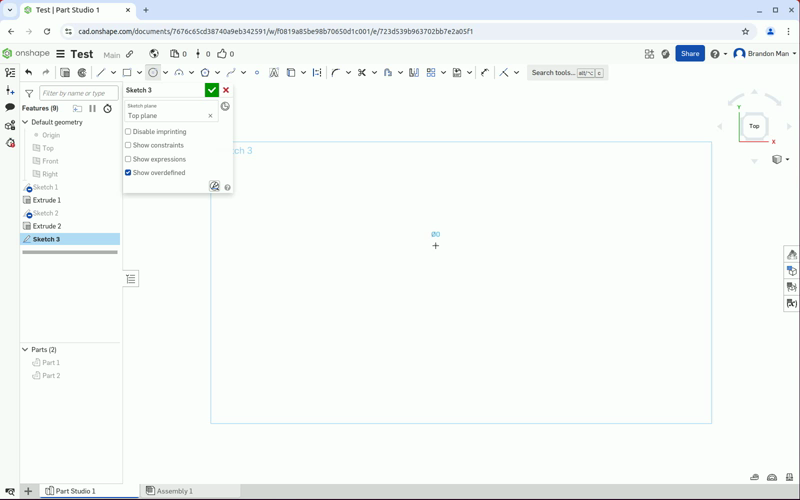
mouse_move(458, 245)
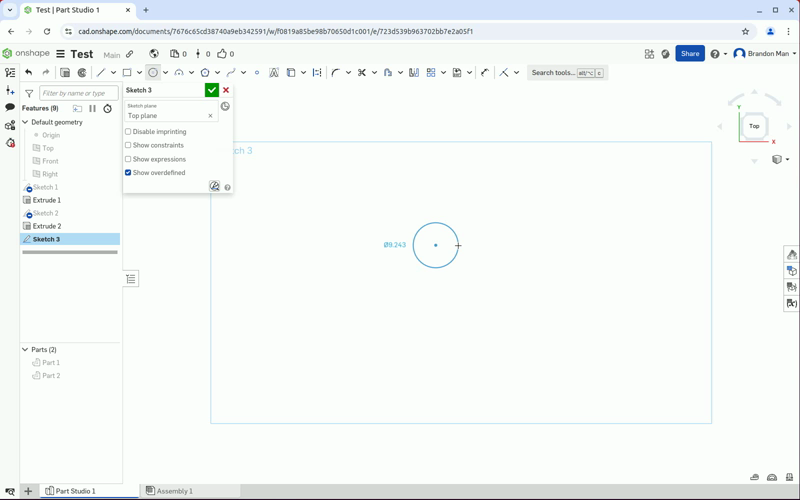
click(458, 245)
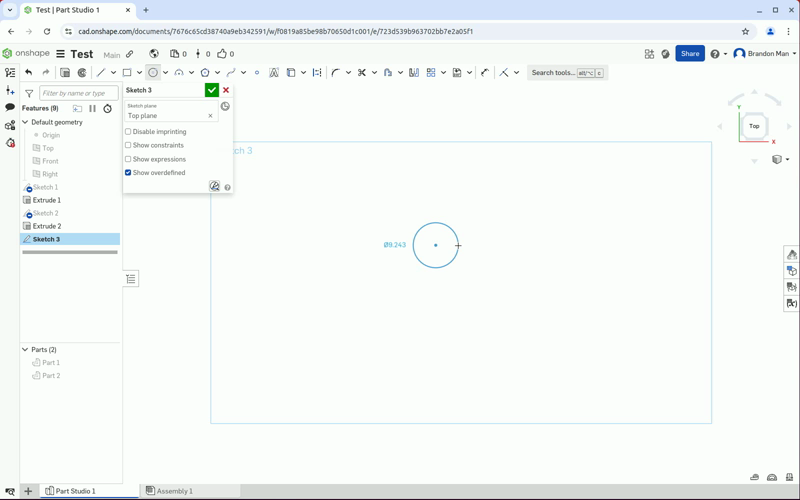
key(esc)
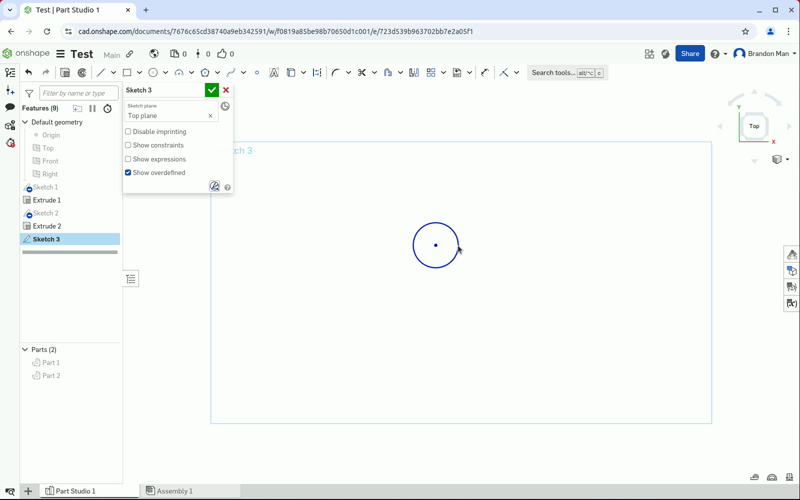
mouse_move(424, 236)
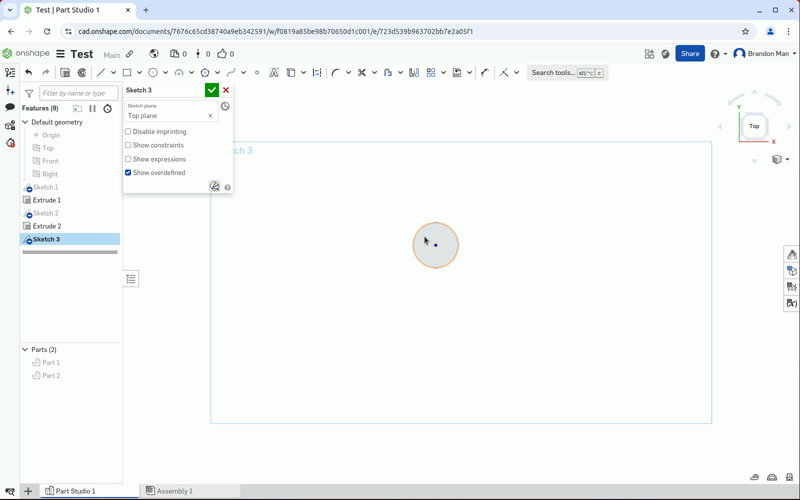
scroll(6)
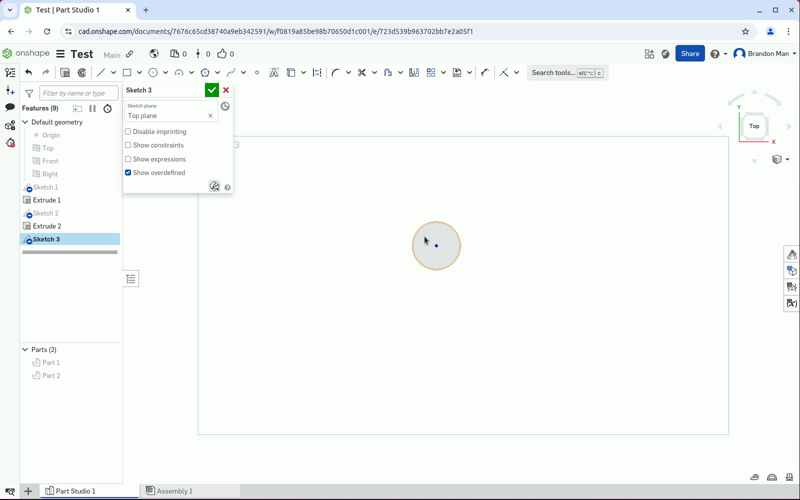
scroll(6)
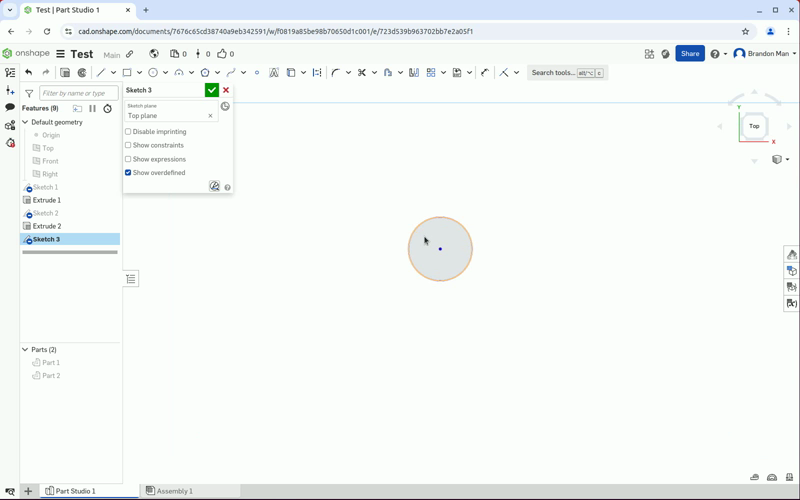
scroll(6)
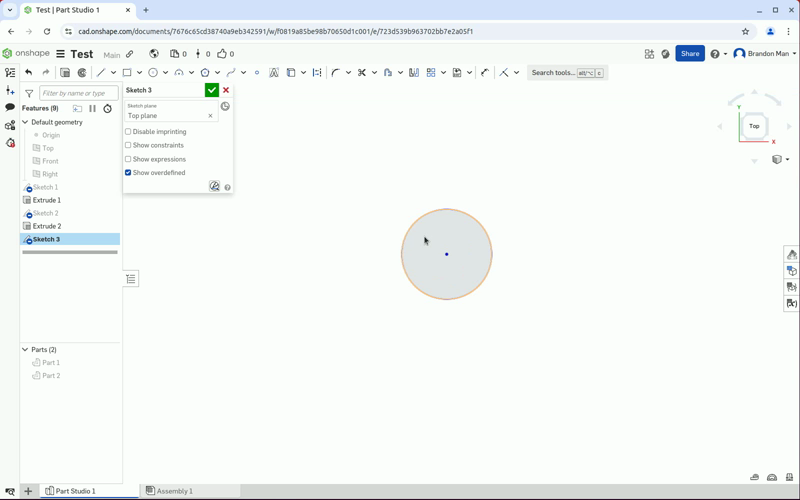
scroll(6)
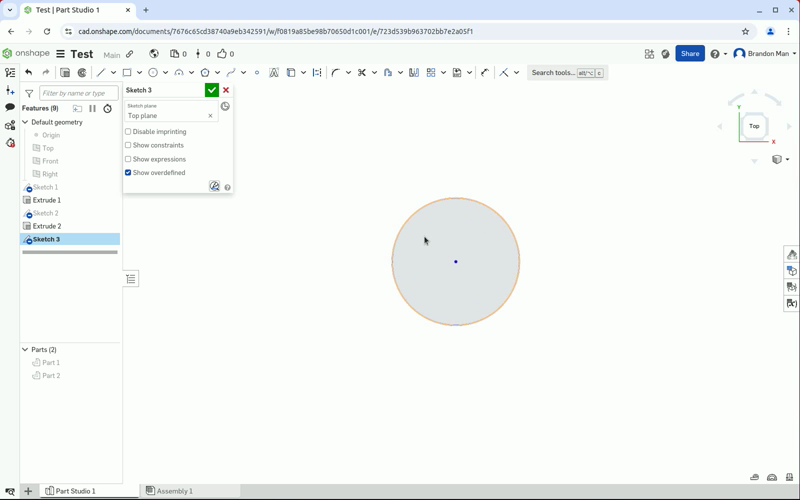
scroll(6)
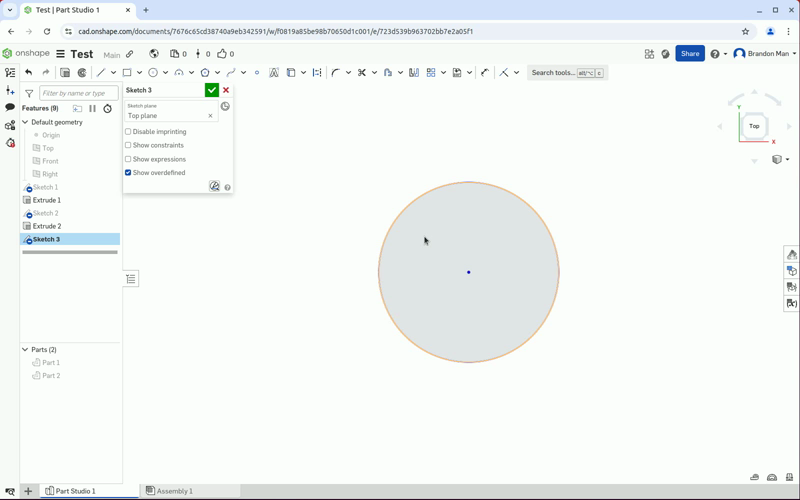
scroll(6)
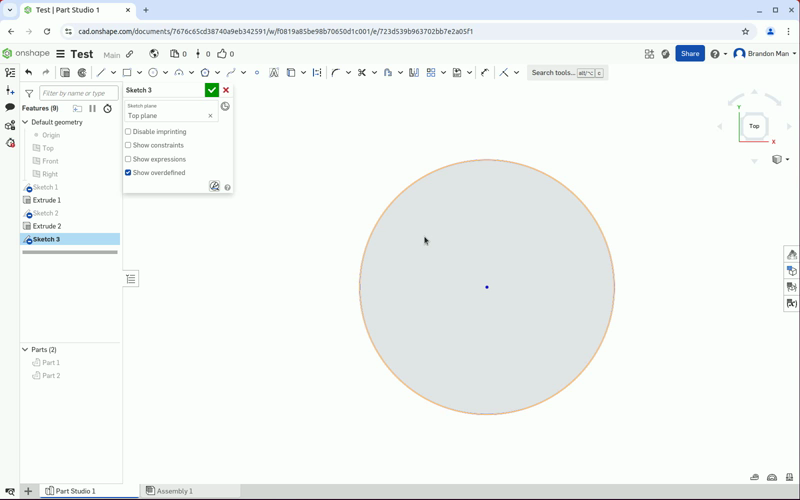
scroll(6)
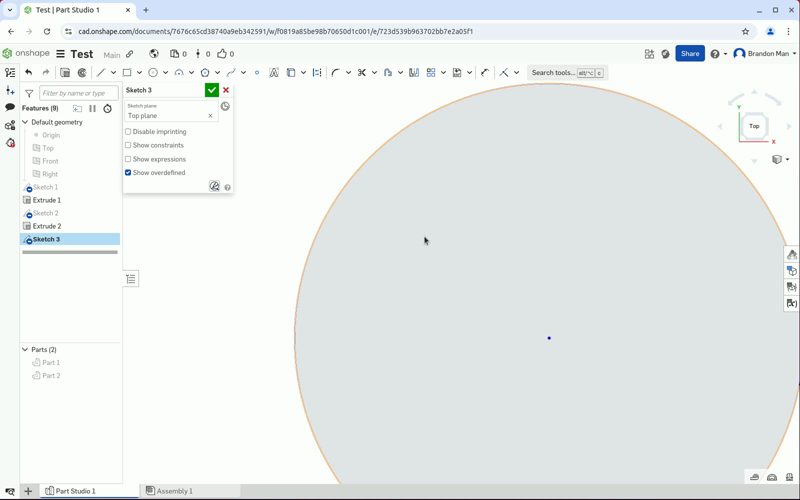
click(424, 236)
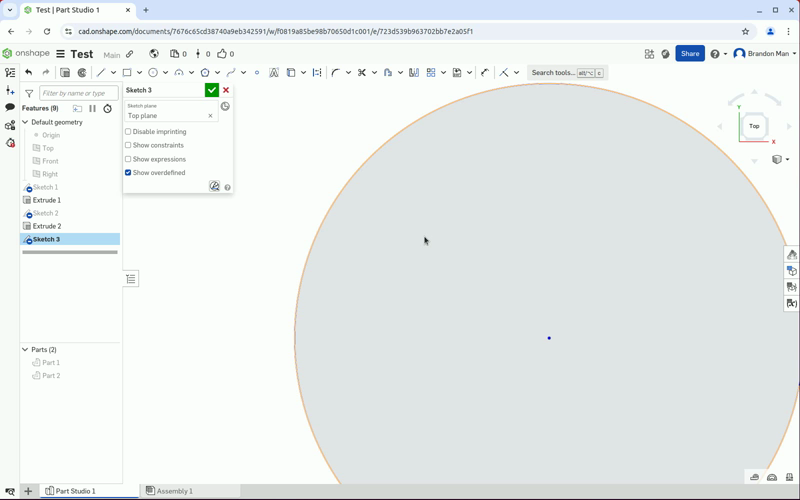
scroll(-6)
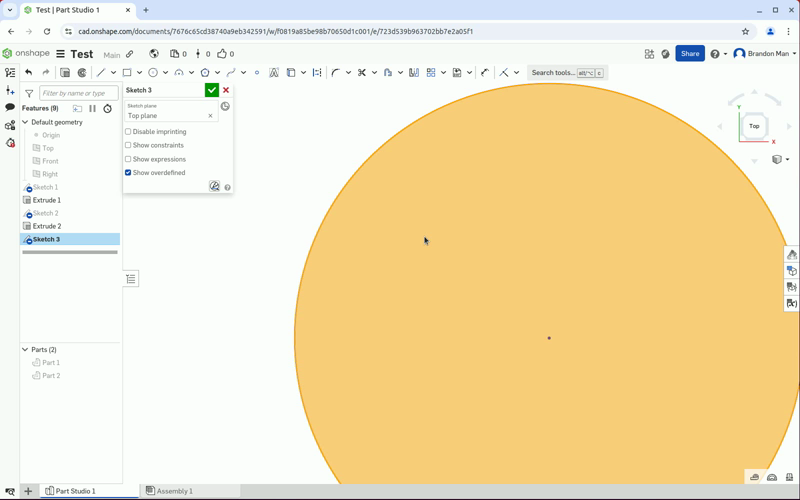
scroll(-6)
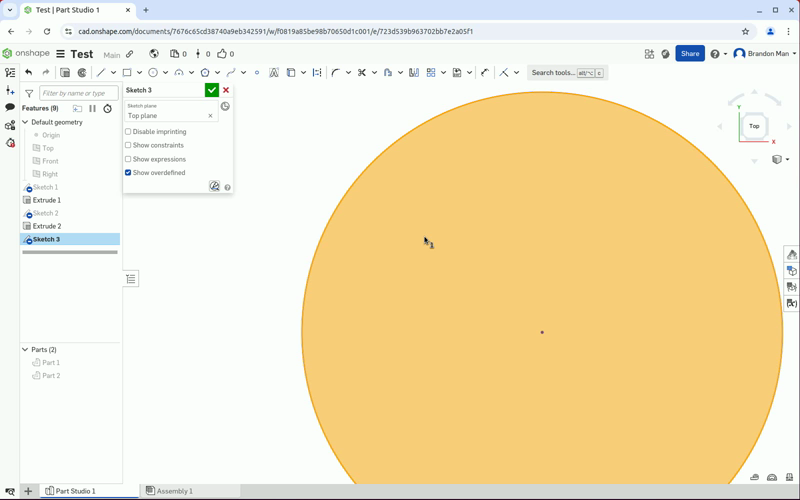
scroll(-6)
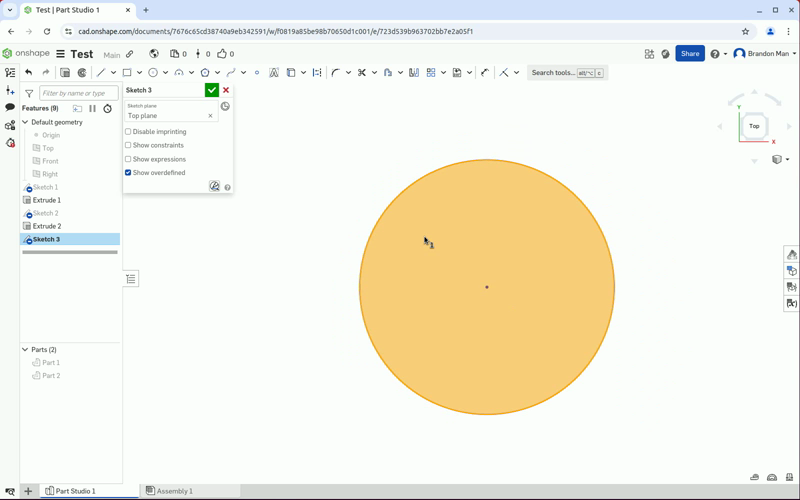
scroll(-6)
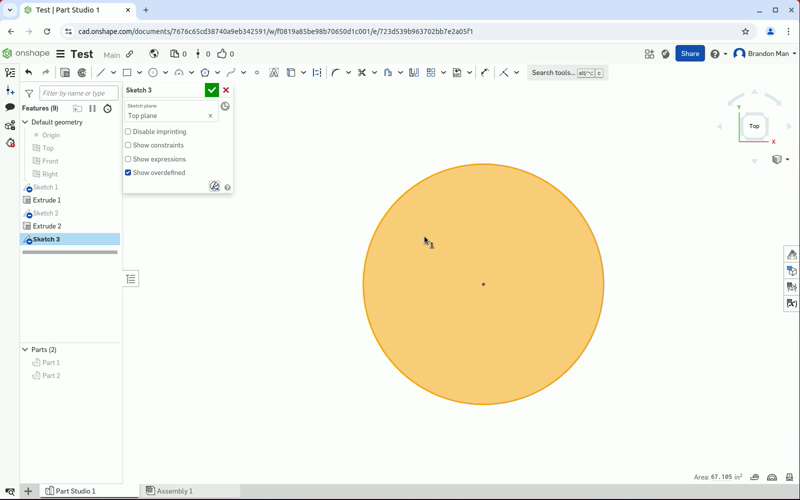
scroll(-6)
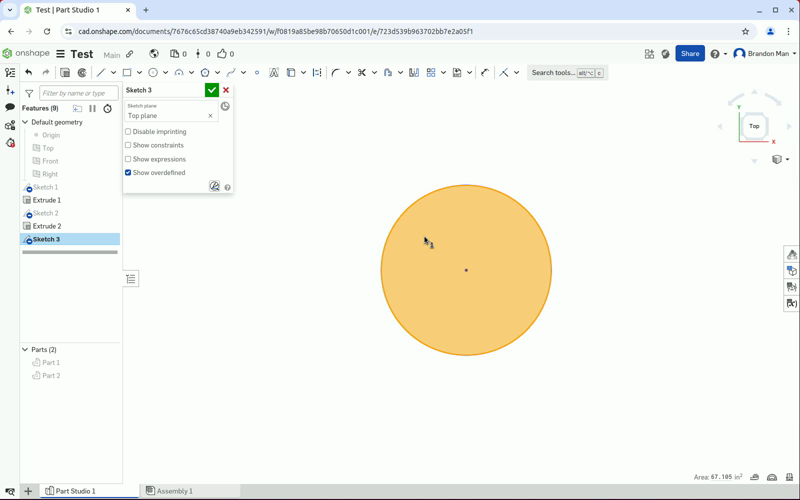
scroll(-6)
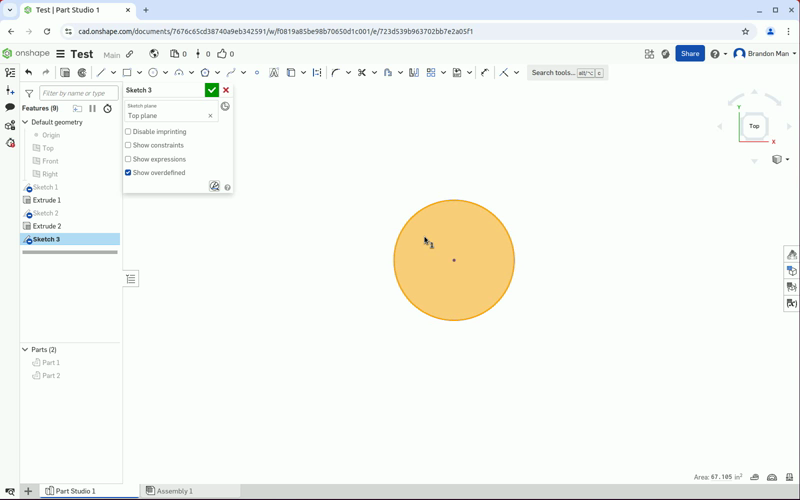
scroll(-6)
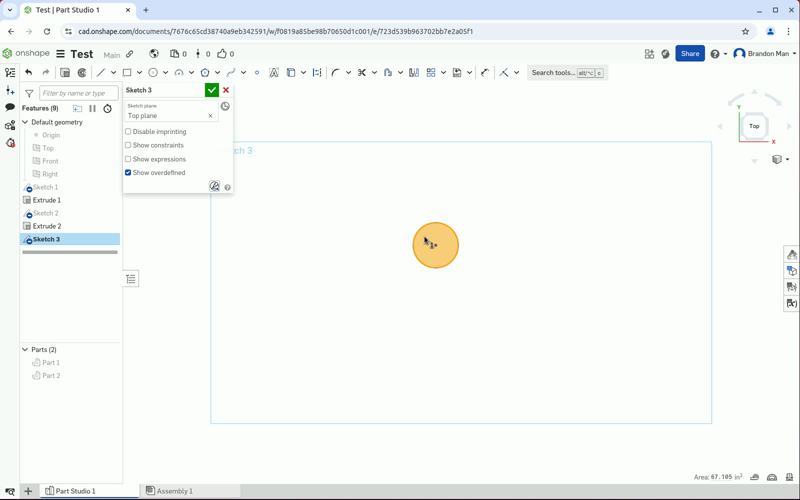
mouse_move(73, 352)
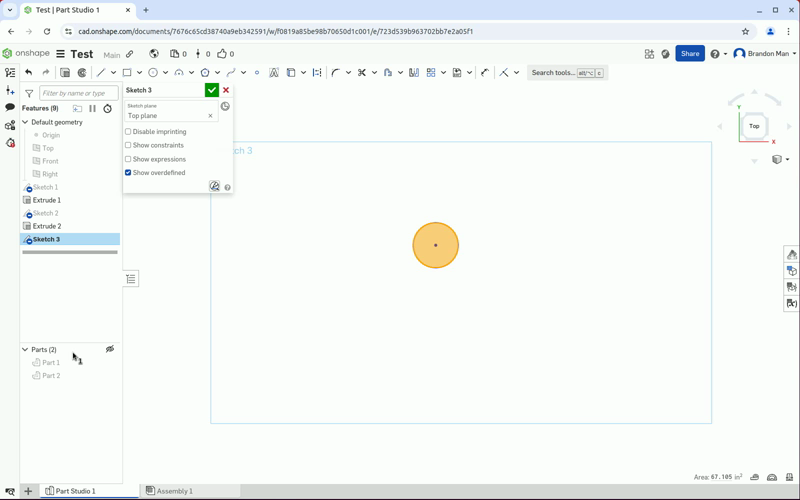
key(shift+y)
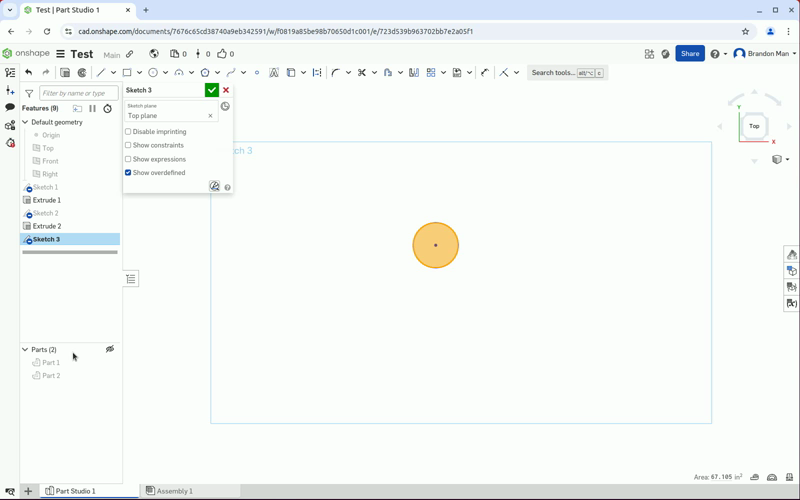
key(shift+e)
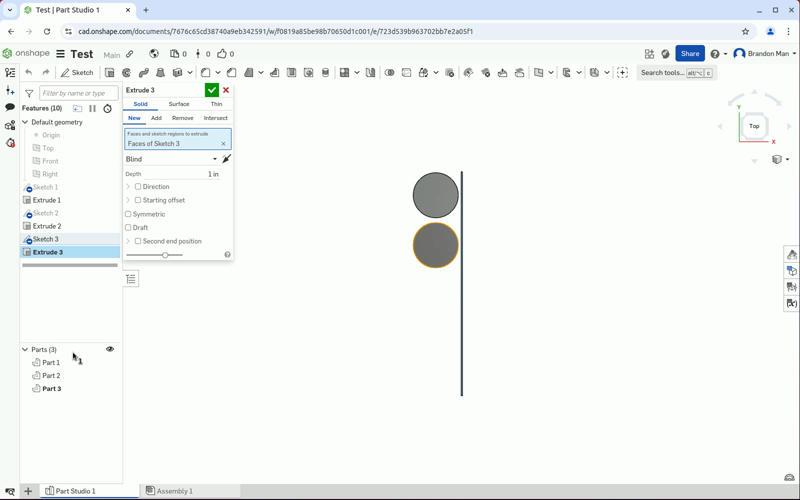
mouse_move(143, 106)
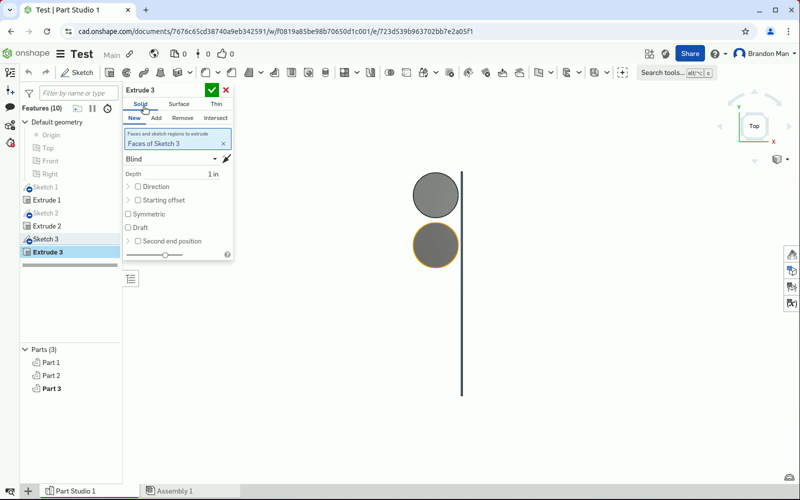
click(143, 106)
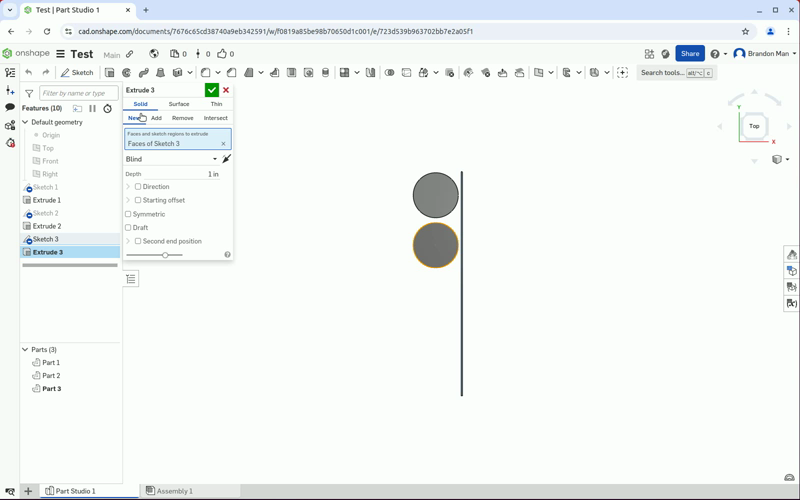
mouse_move(137, 120)
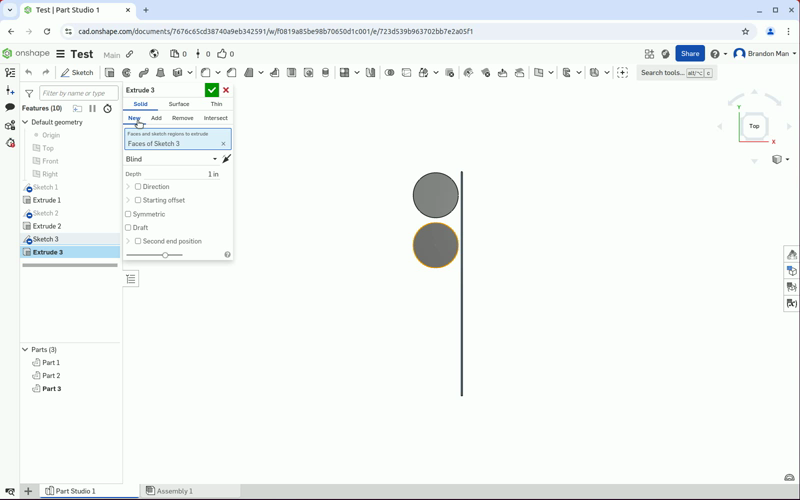
click(137, 120)
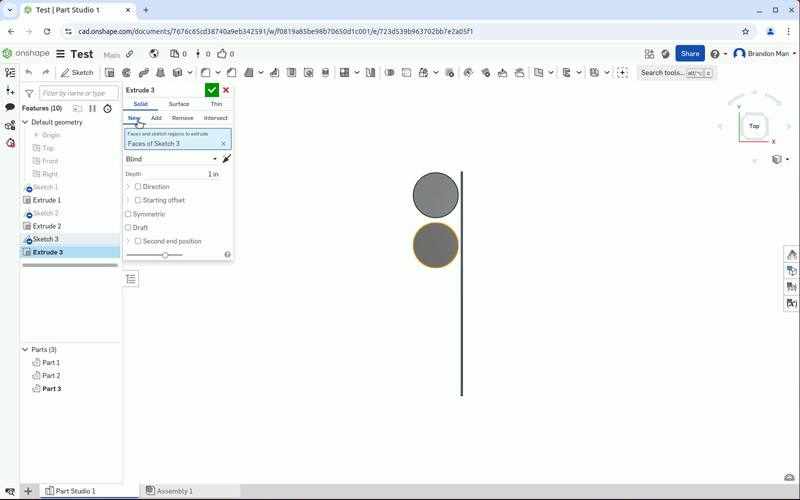
key(tab, 4)
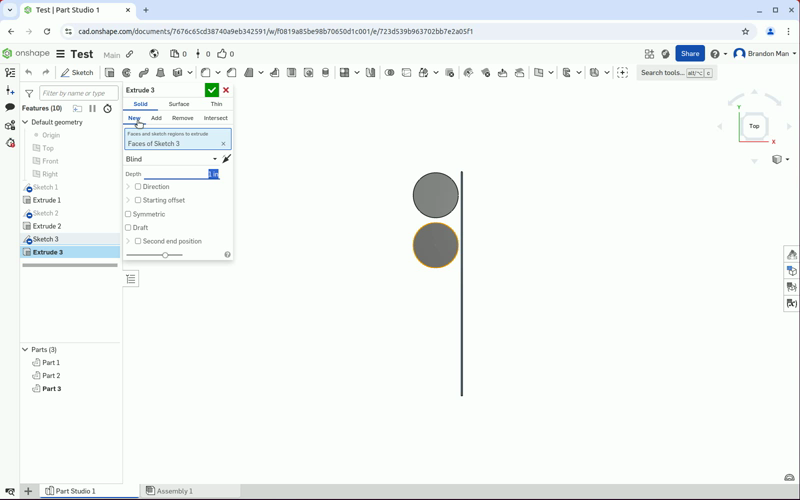
text(34.662)
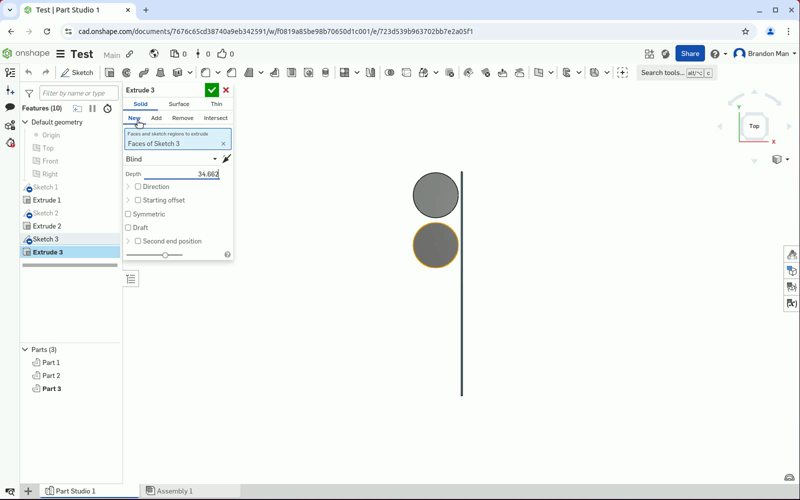
key(tab, 3)
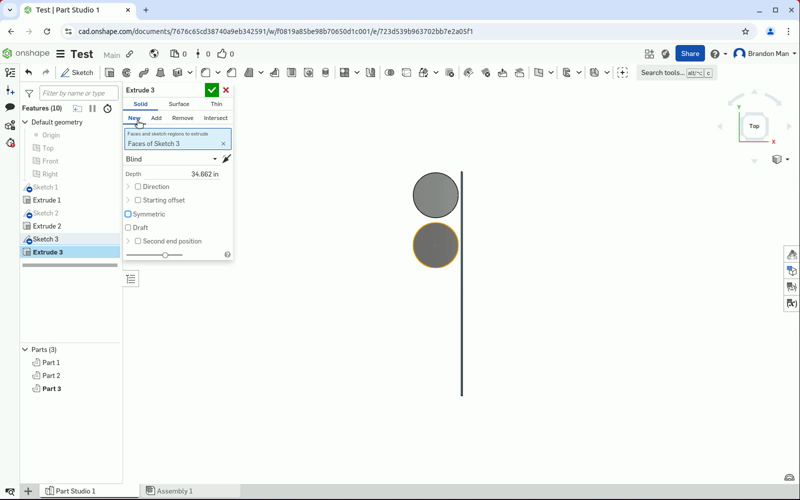
key(space)
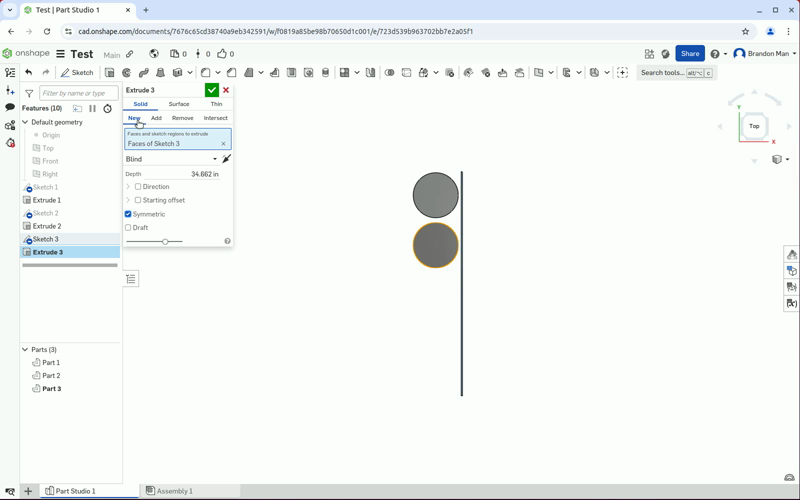
key(enter)
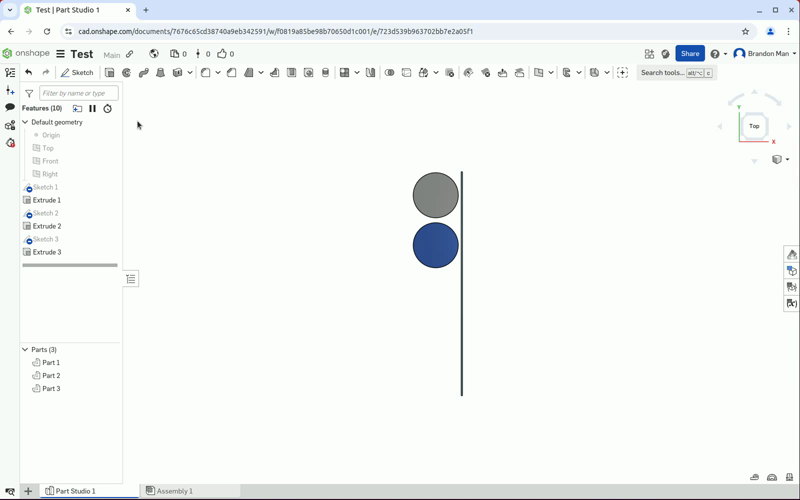
key(shift+h)
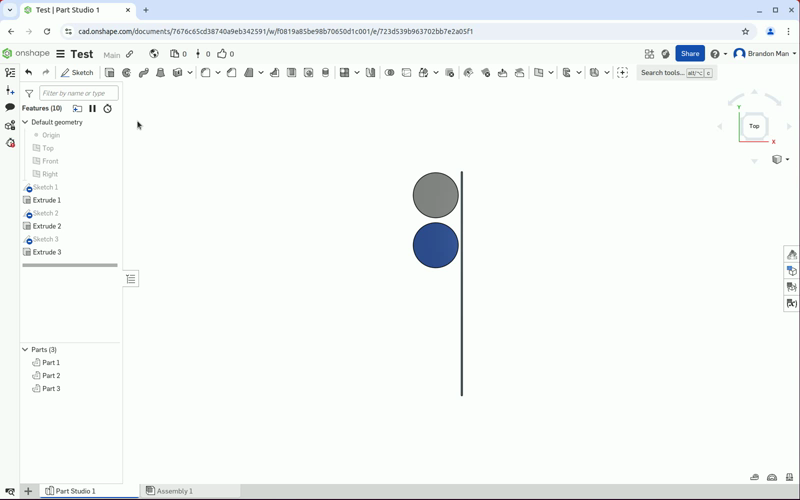
key(shift+h)
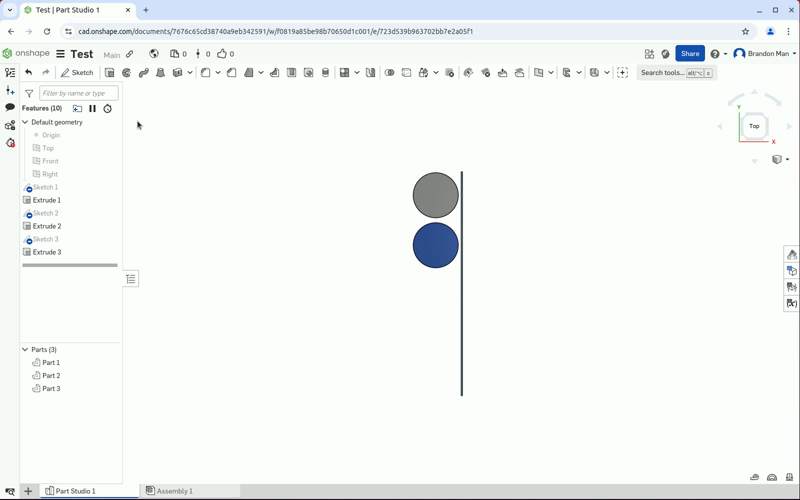
mouse_move(73, 189)
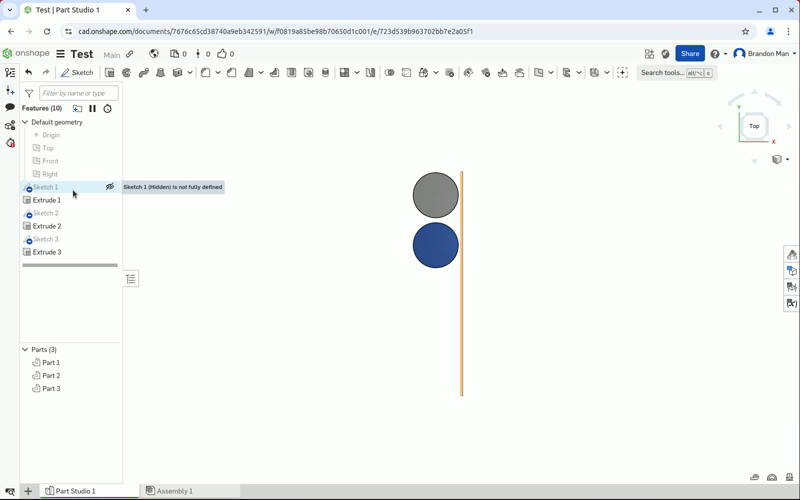
click(73, 189)
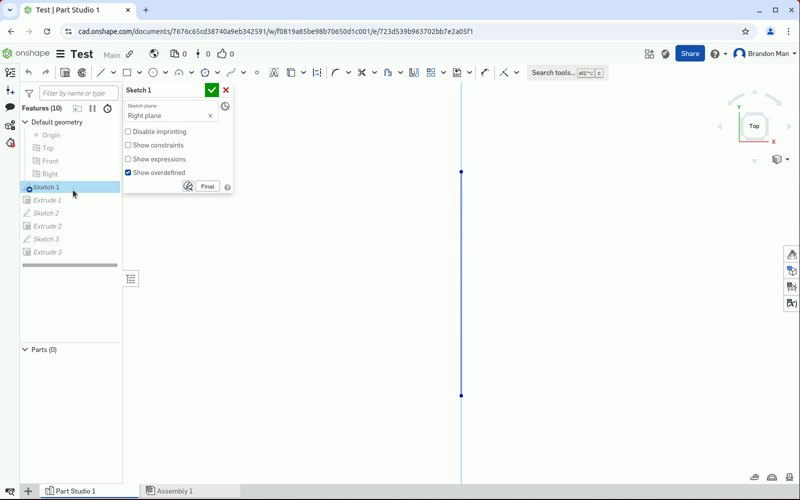
mouse_move(229, 92)
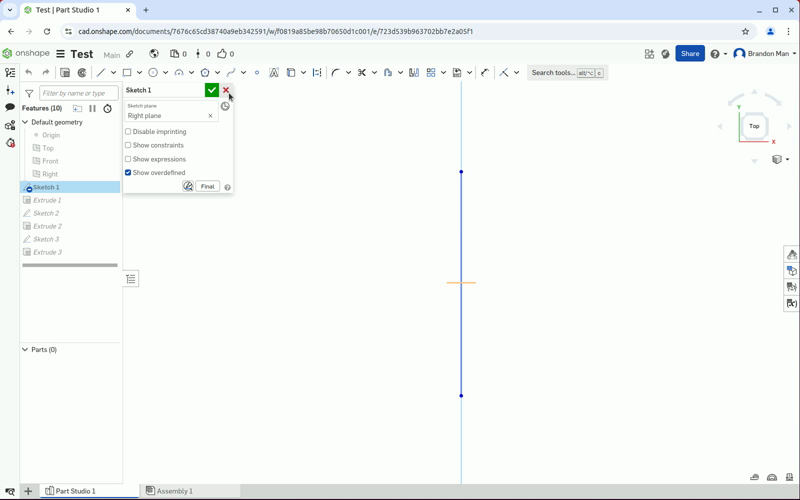
click(229, 92)
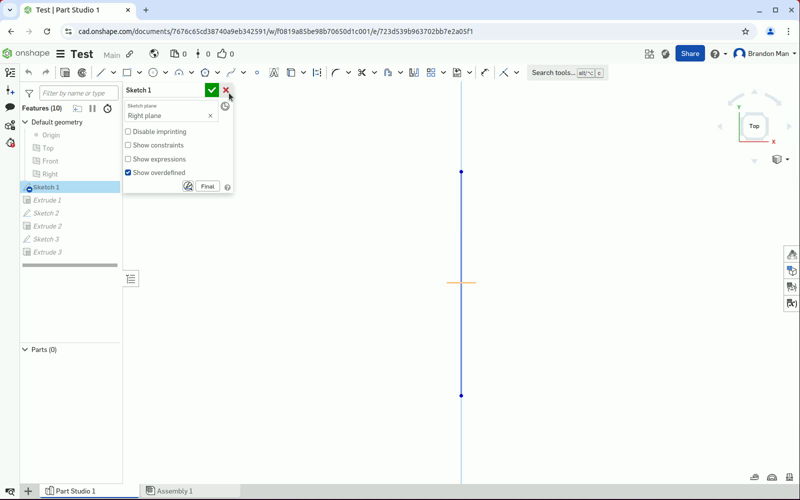
key(shift+s)
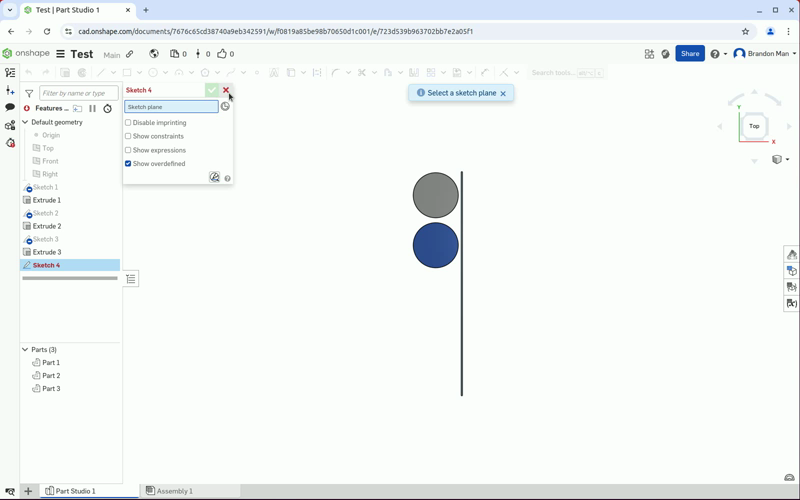
mouse_move(73, 150)
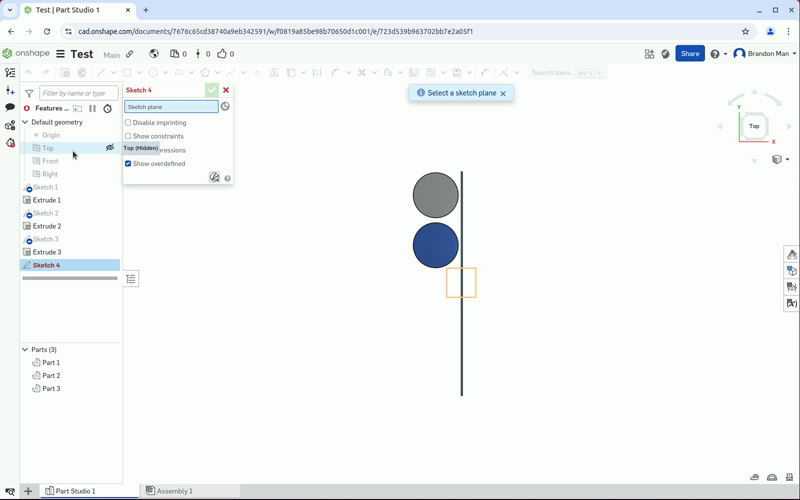
click(73, 150)
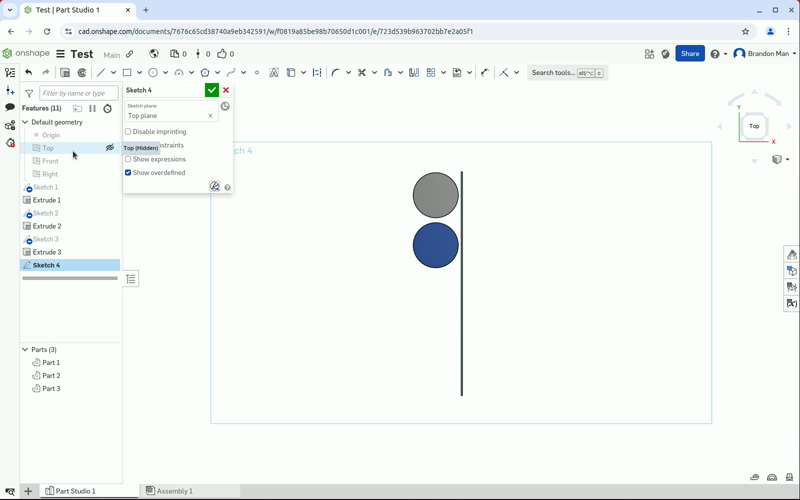
mouse_move(73, 352)
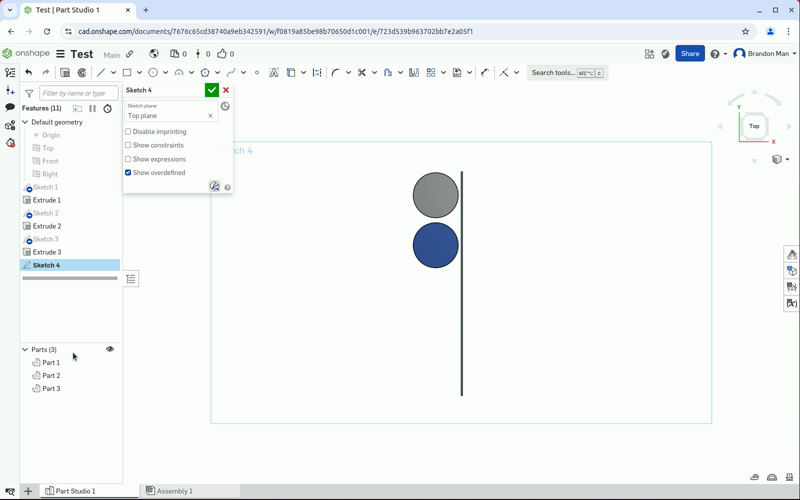
key(y)
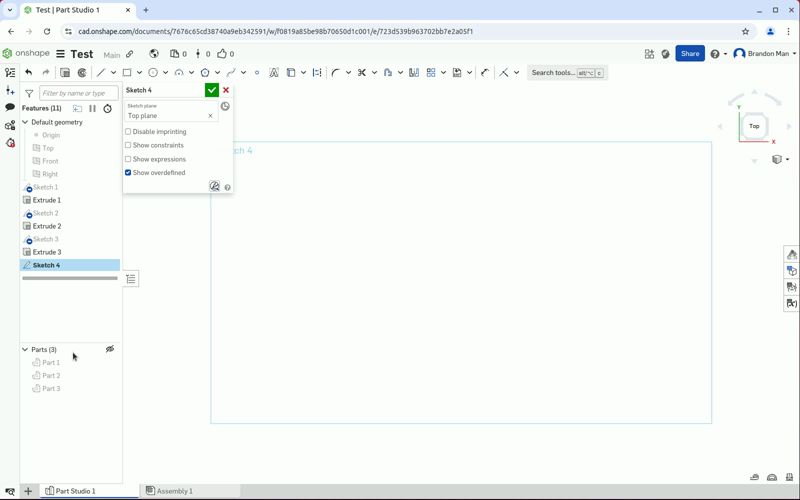
key(c)
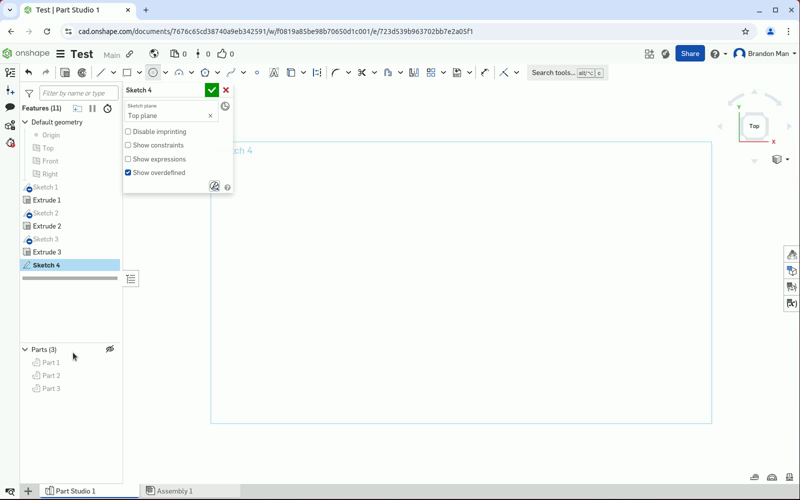
key_down(shift)
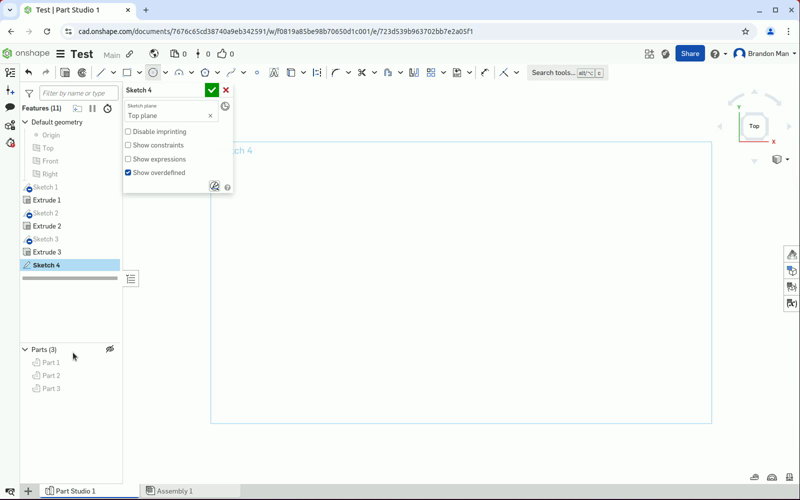
mouse_move(435, 295)
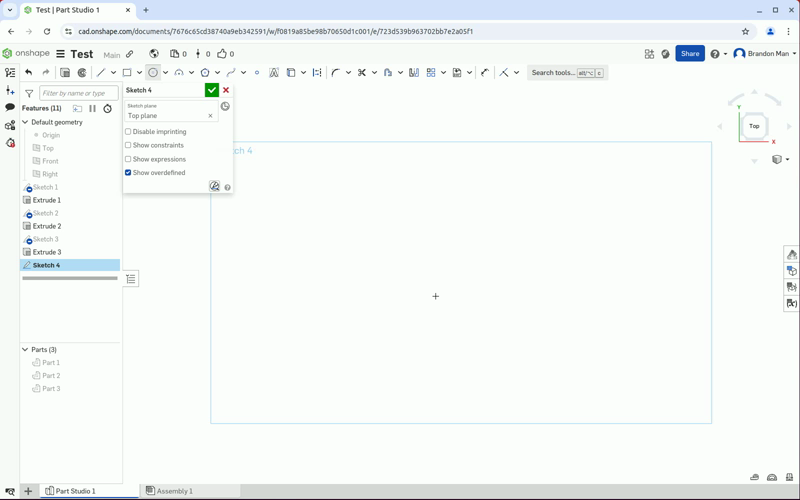
click(435, 295)
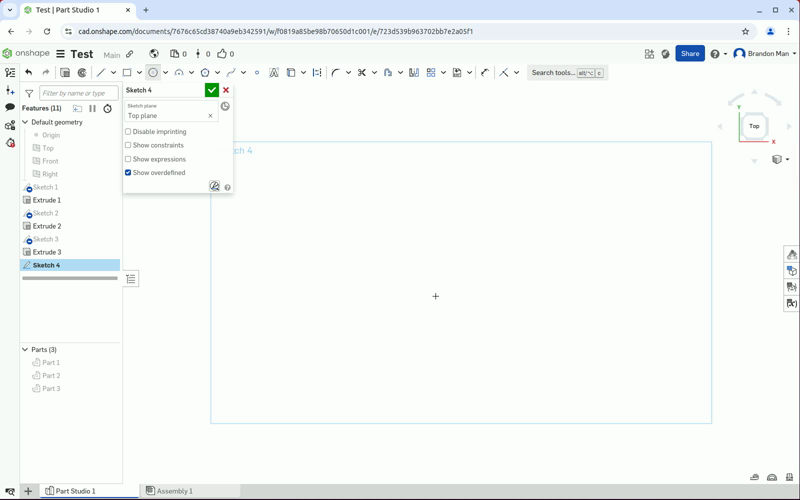
key_up(shift)
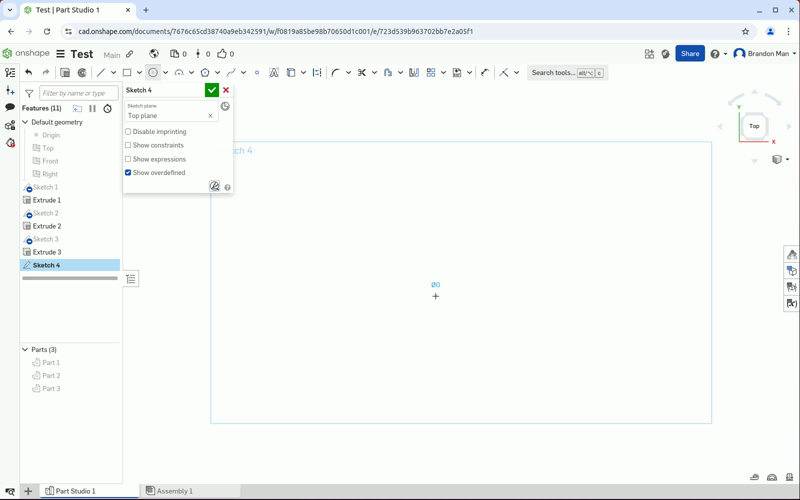
mouse_move(458, 295)
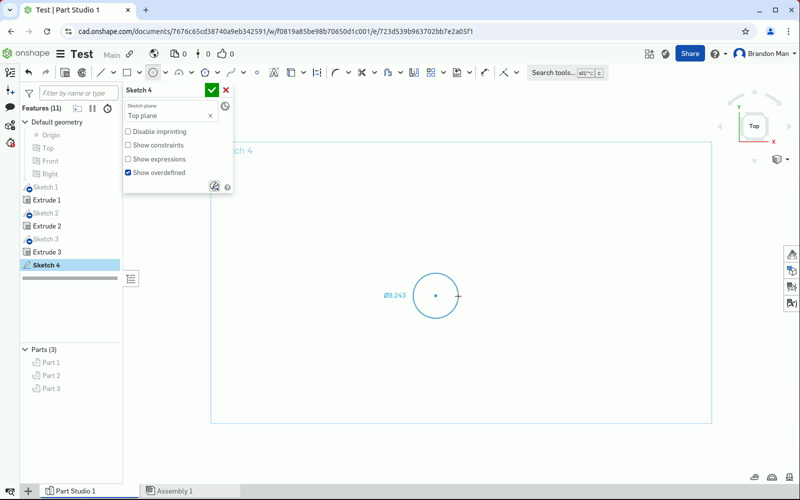
click(458, 295)
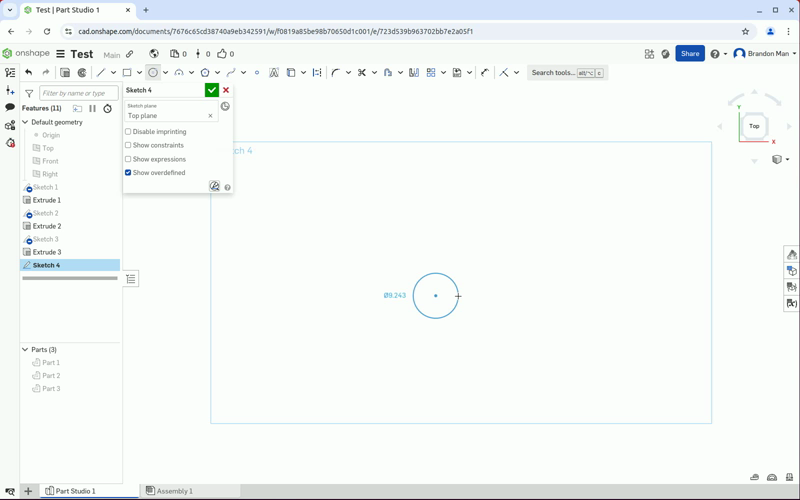
key(esc)
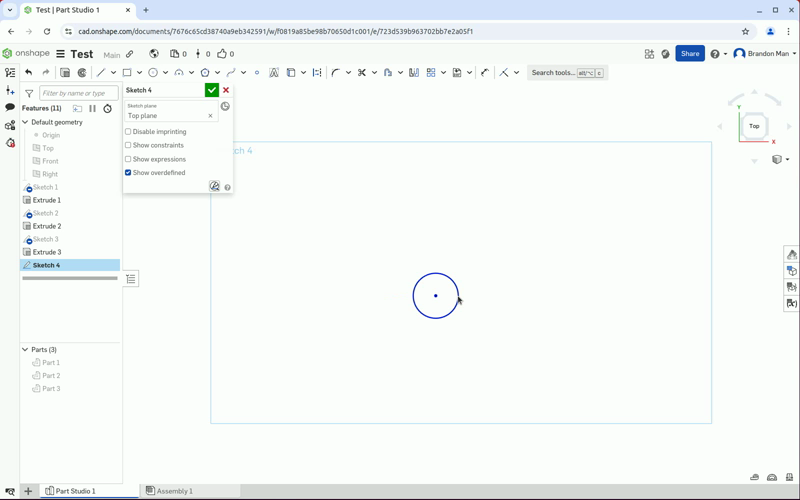
mouse_move(443, 303)
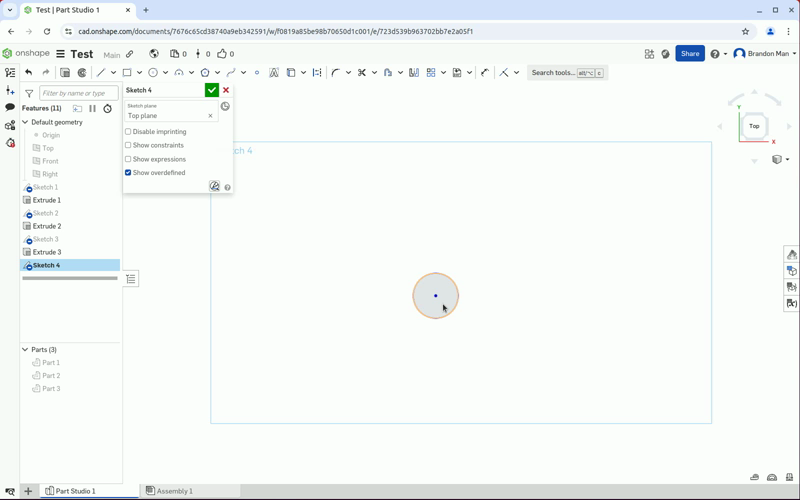
scroll(6)
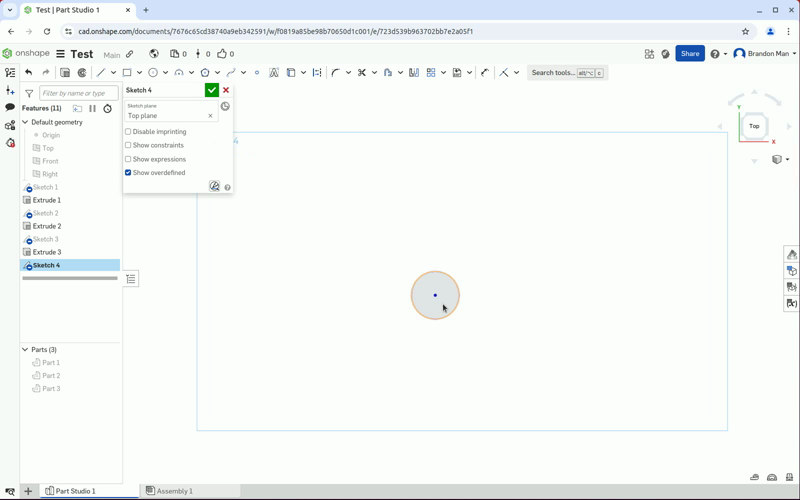
scroll(6)
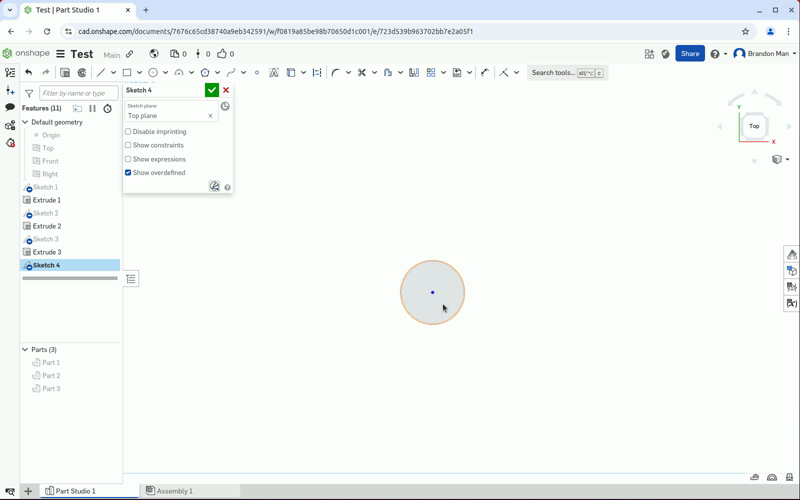
scroll(6)
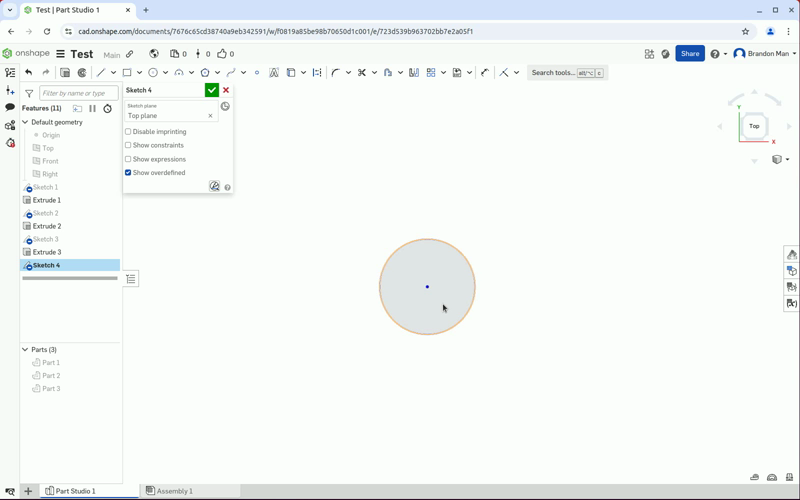
scroll(6)
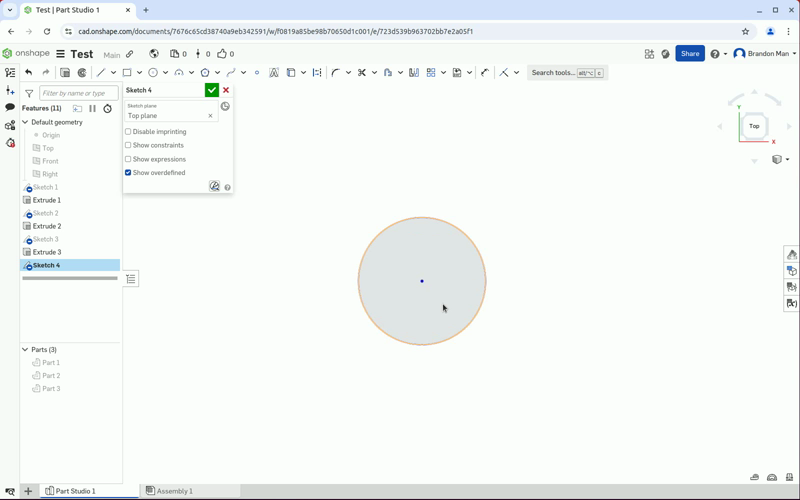
scroll(6)
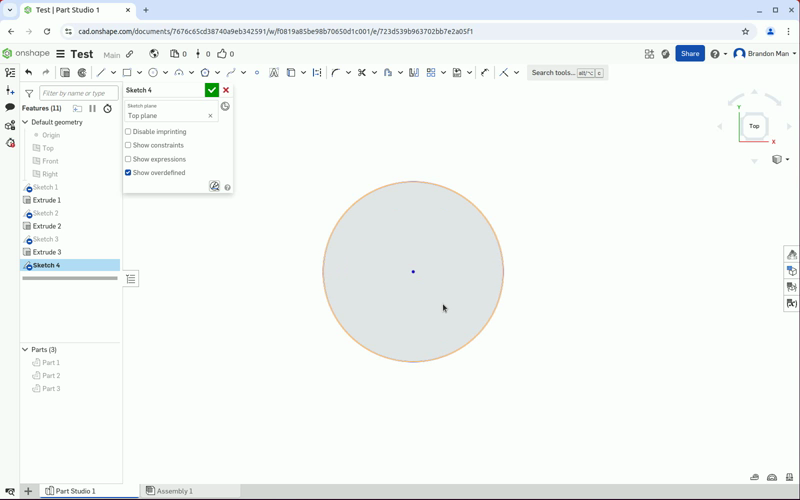
scroll(6)
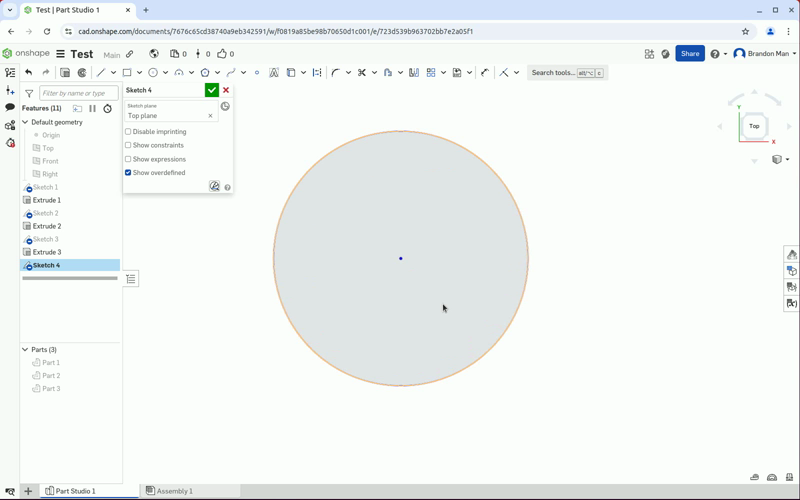
scroll(6)
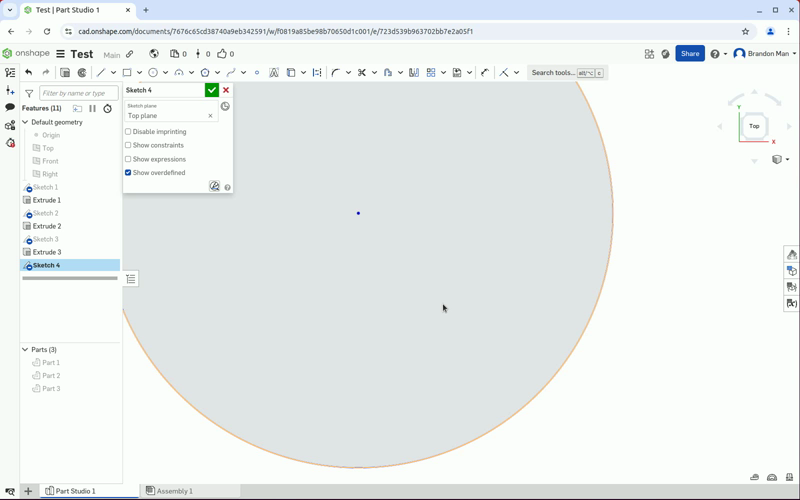
click(443, 303)
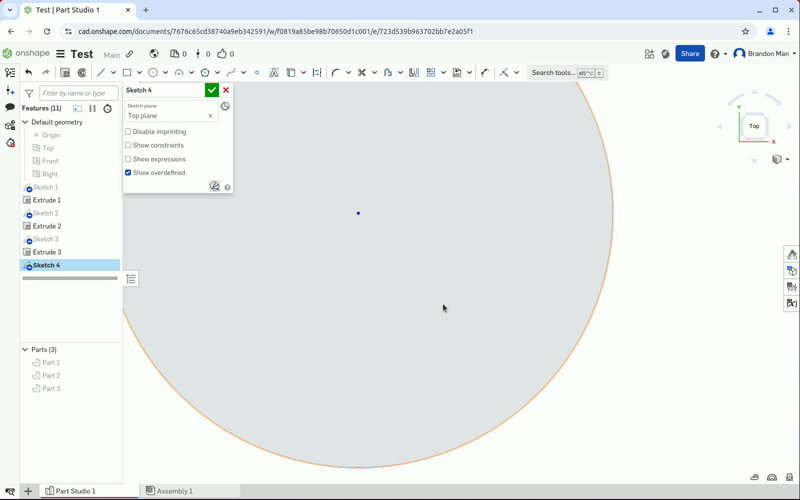
scroll(-6)
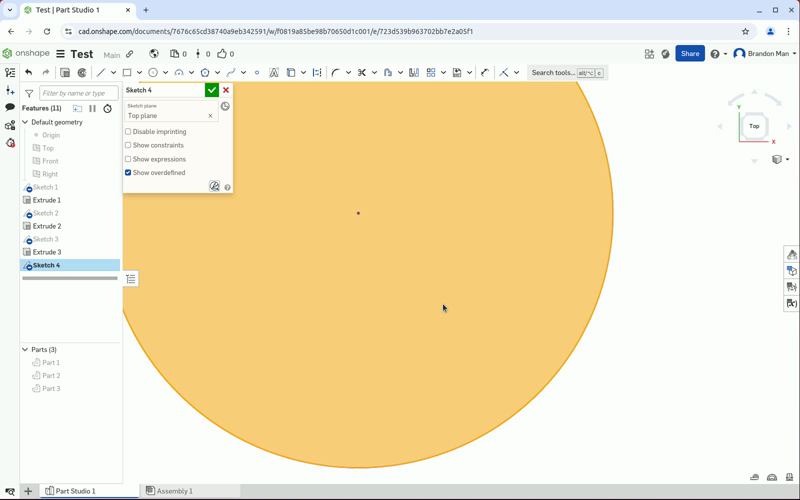
scroll(-6)
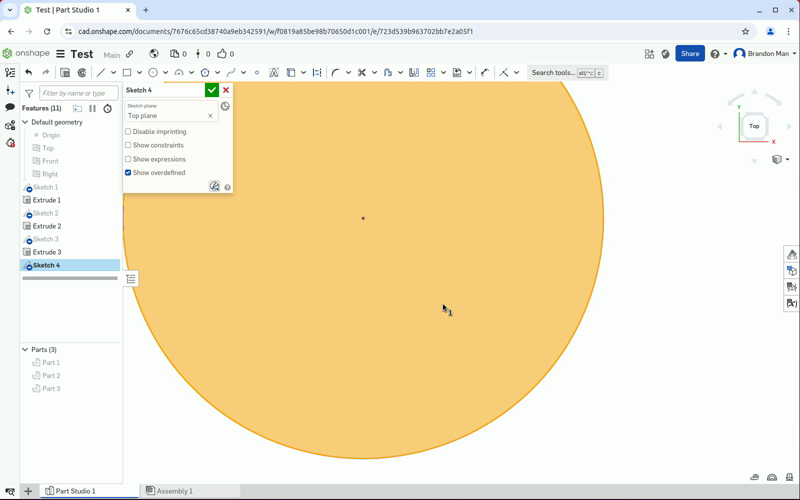
scroll(-6)
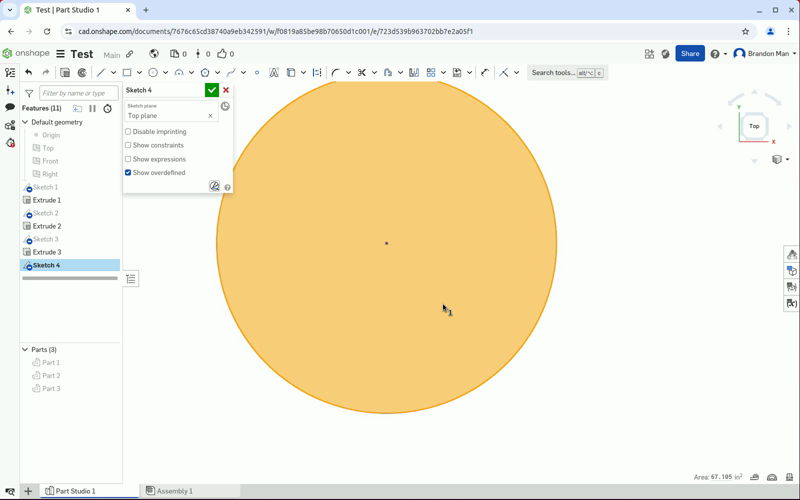
scroll(-6)
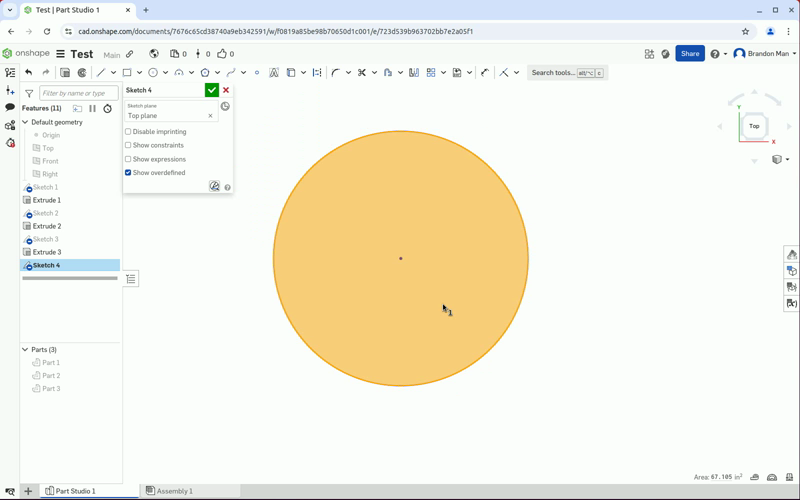
scroll(-6)
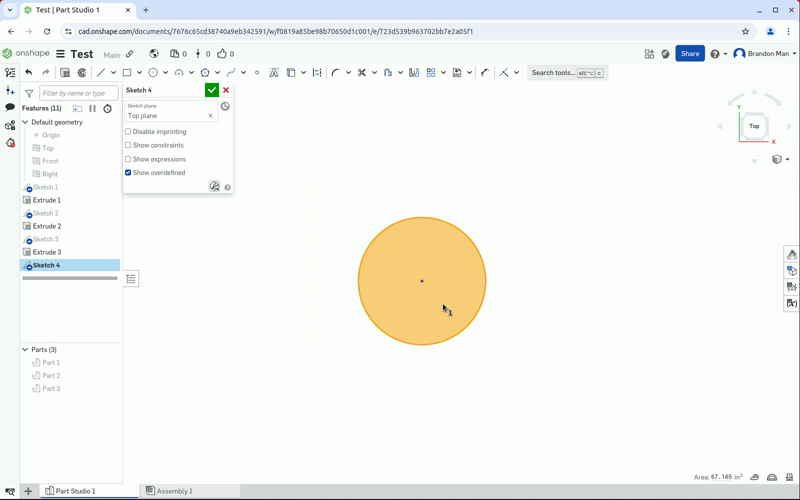
scroll(-6)
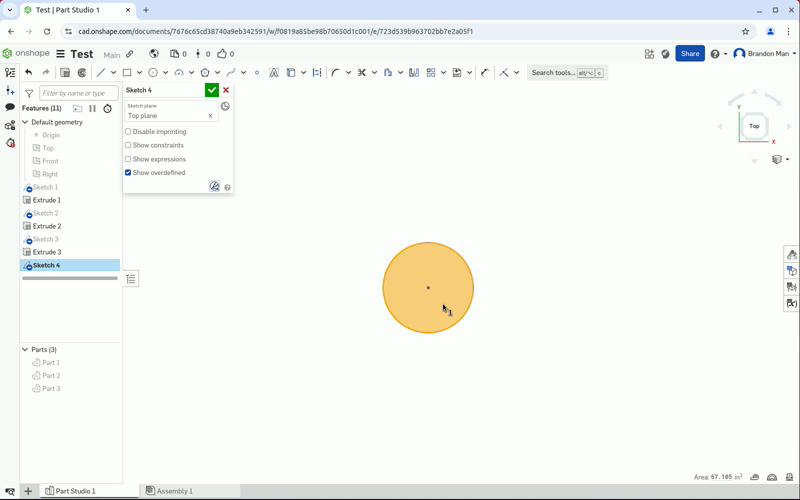
scroll(-6)
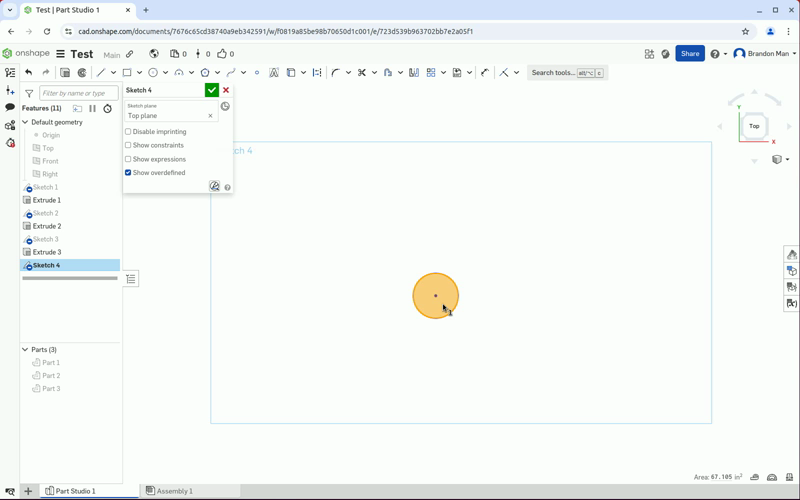
mouse_move(73, 352)
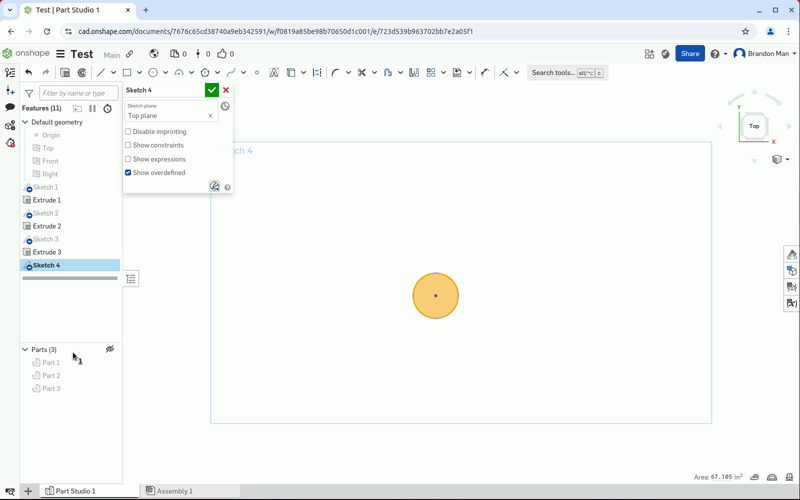
key(shift+y)
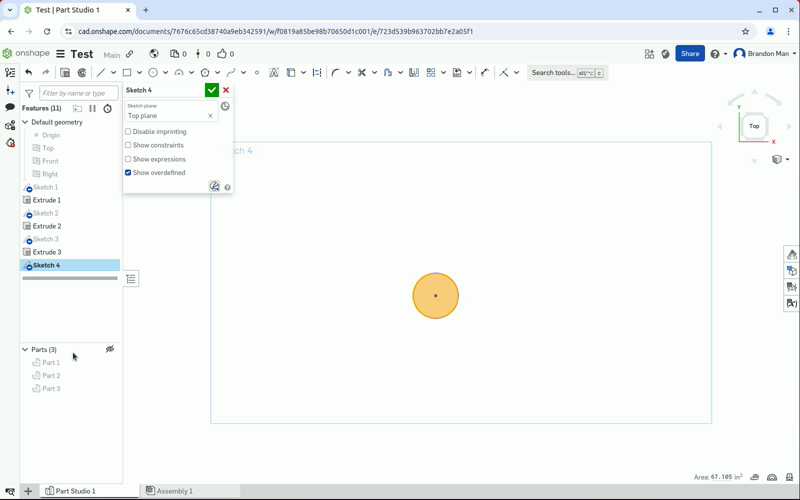
key(shift+e)
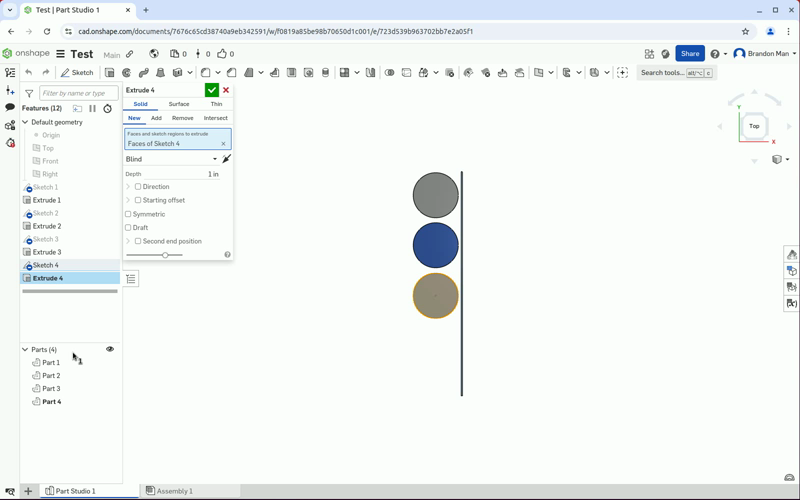
mouse_move(143, 106)
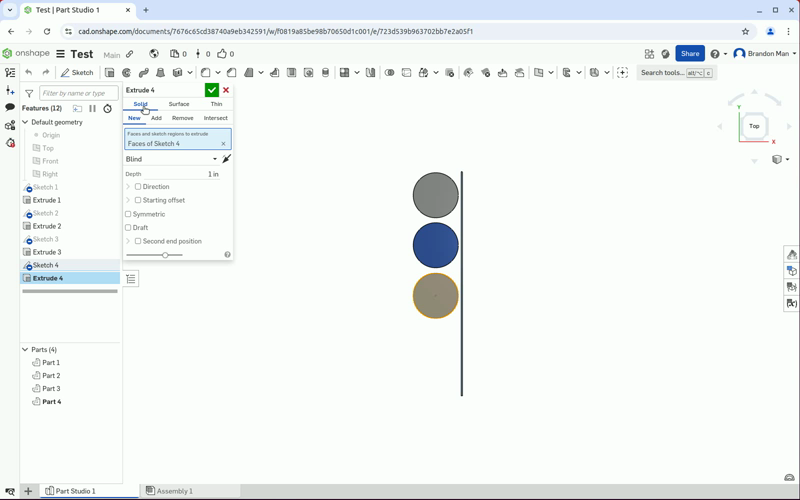
click(143, 106)
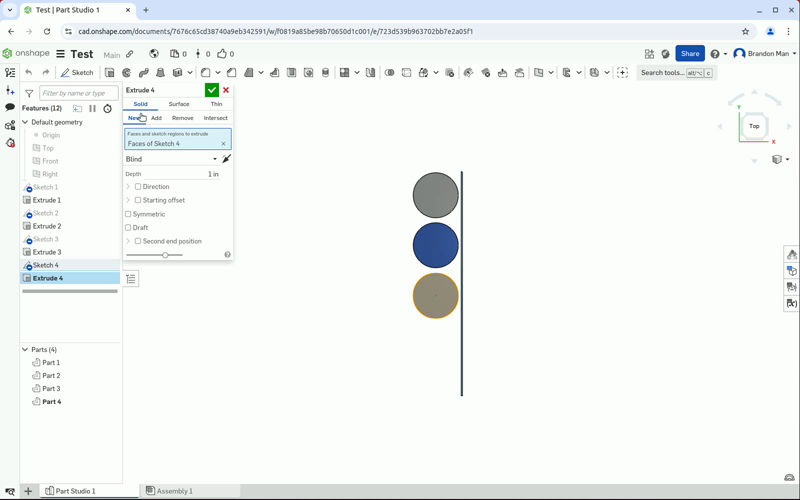
mouse_move(137, 120)
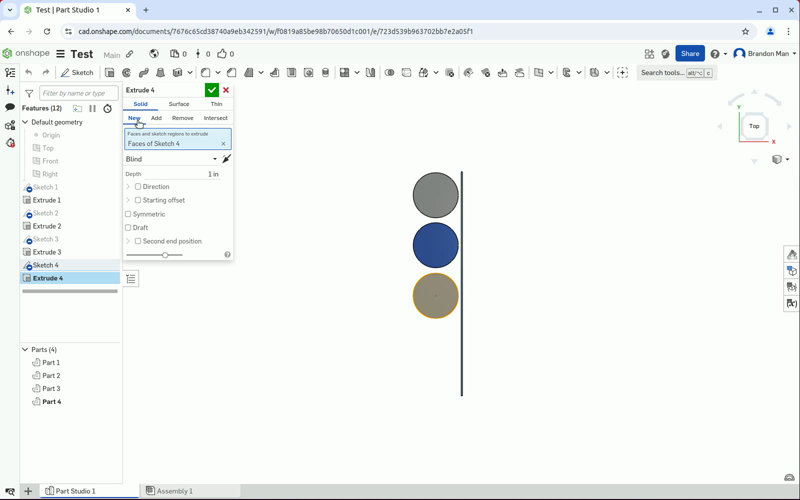
click(137, 120)
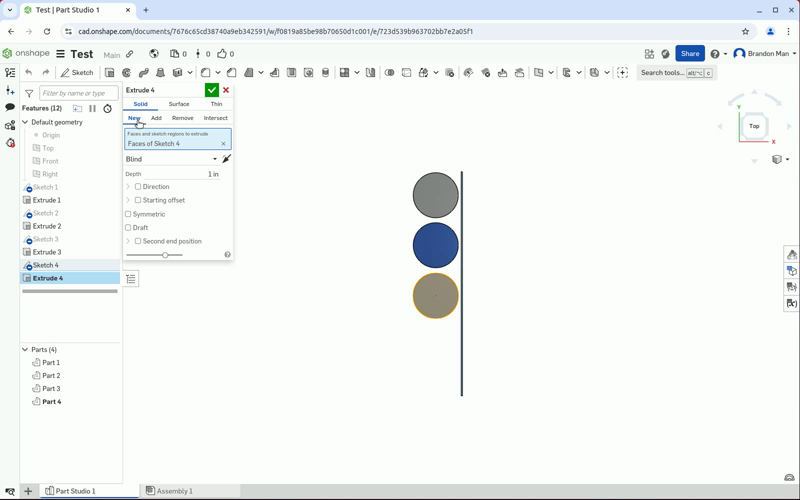
key(tab, 4)
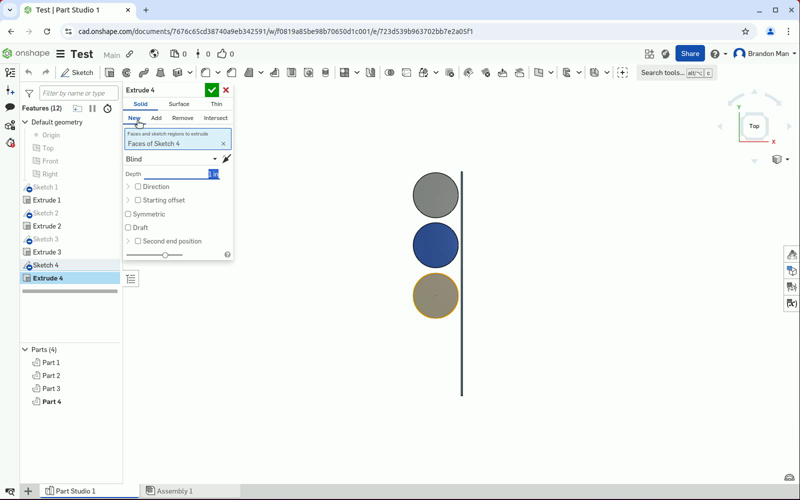
text(34.662)
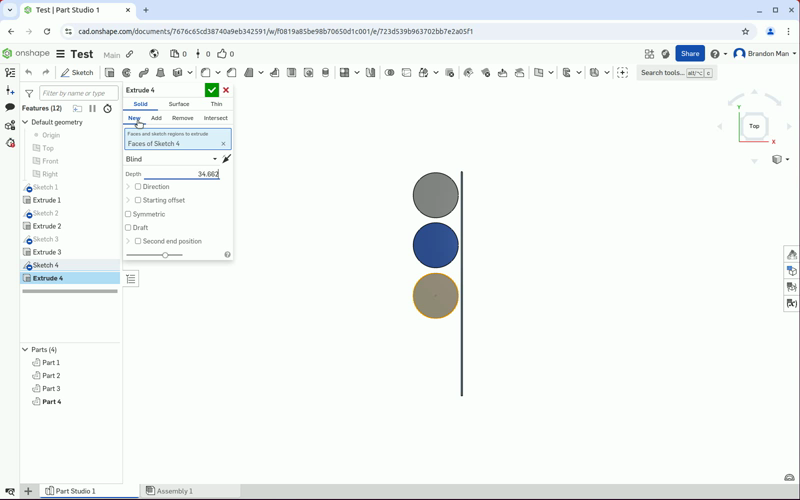
key(tab, 3)
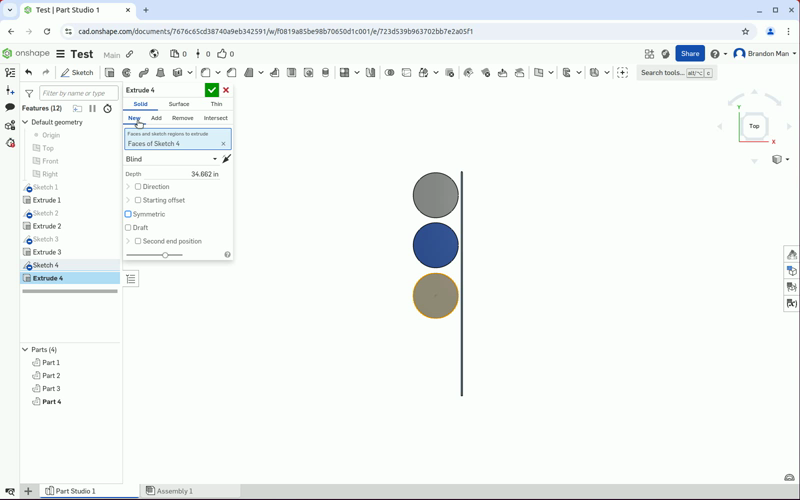
key(space)
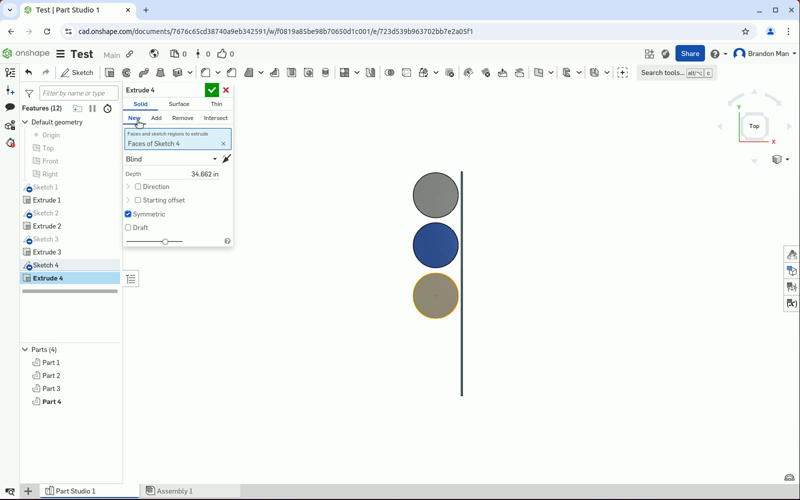
key(enter)
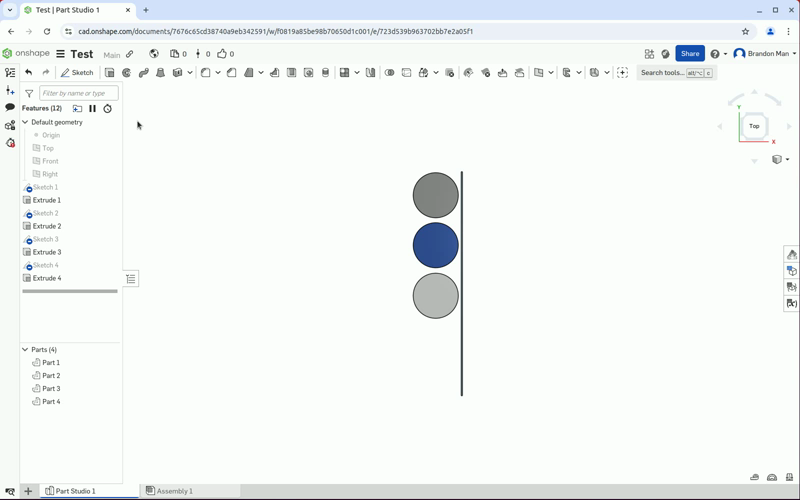
key(shift+h)
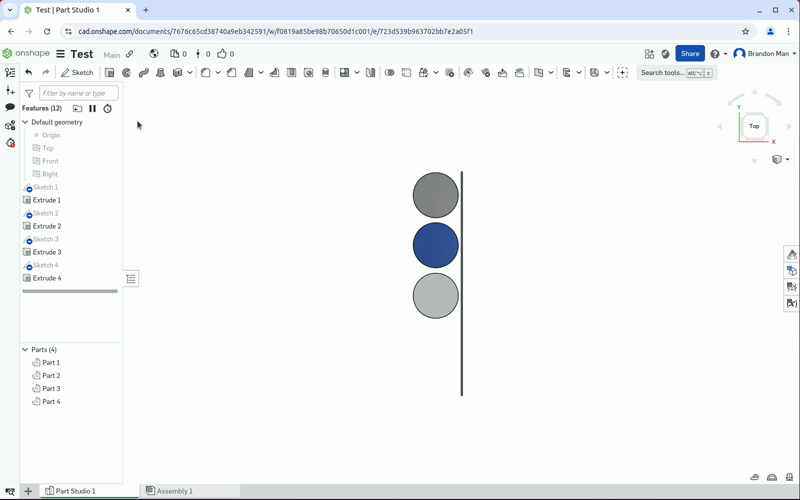
key(shift+h)
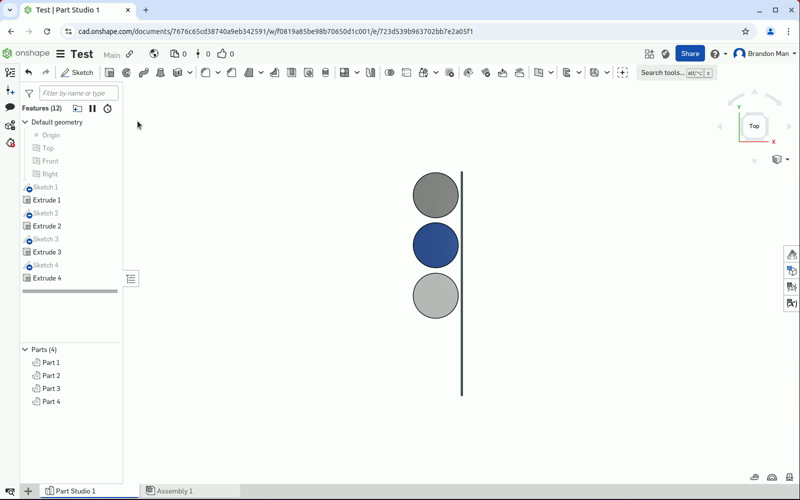
mouse_move(73, 189)
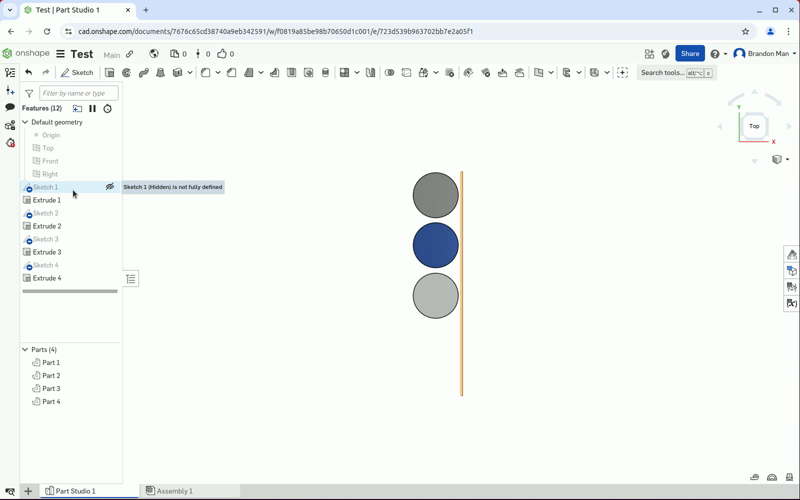
click(73, 189)
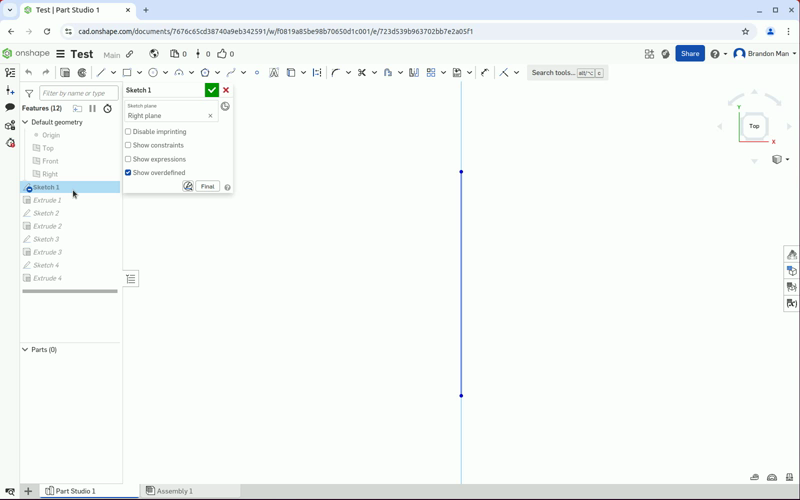
mouse_move(229, 92)
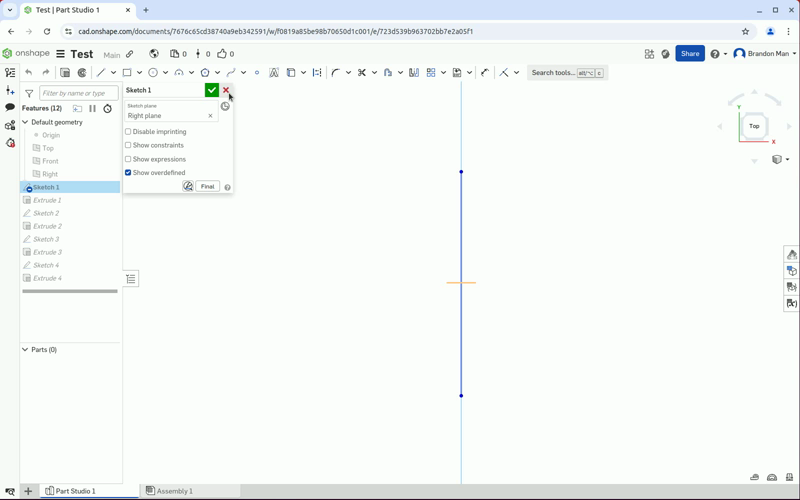
click(229, 92)
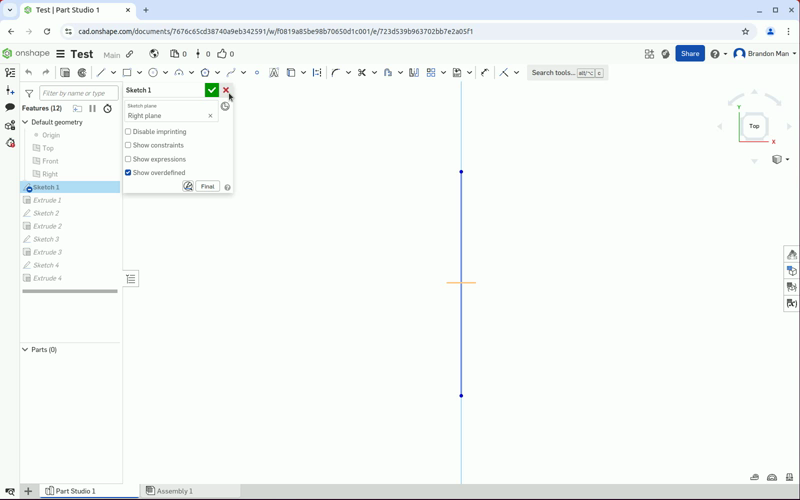
key(shift+s)
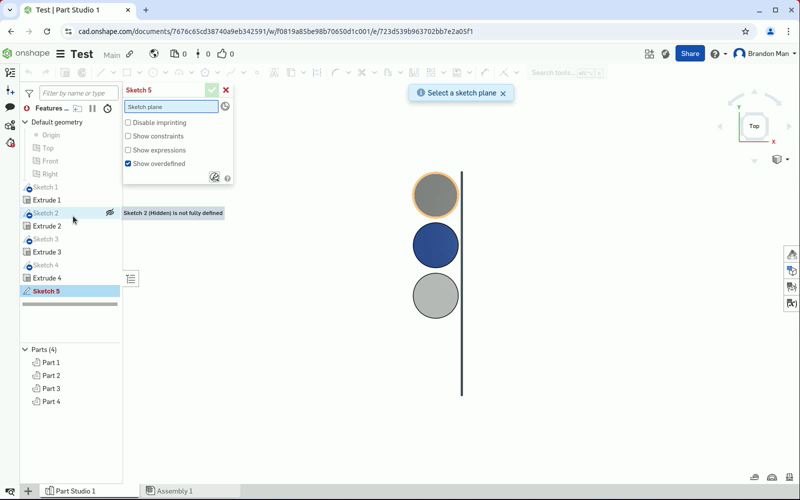
scroll(3)
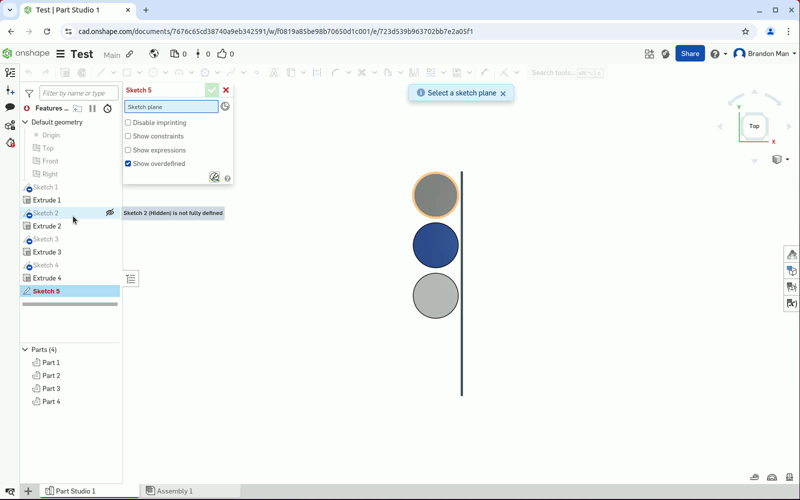
mouse_move(73, 150)
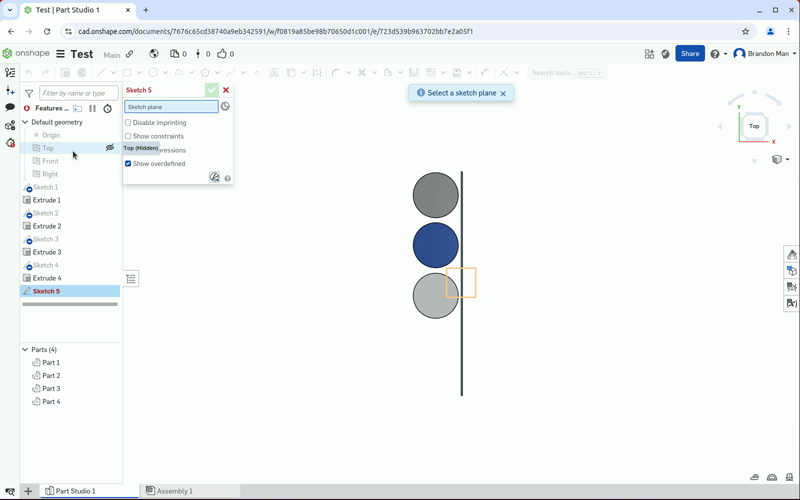
click(73, 150)
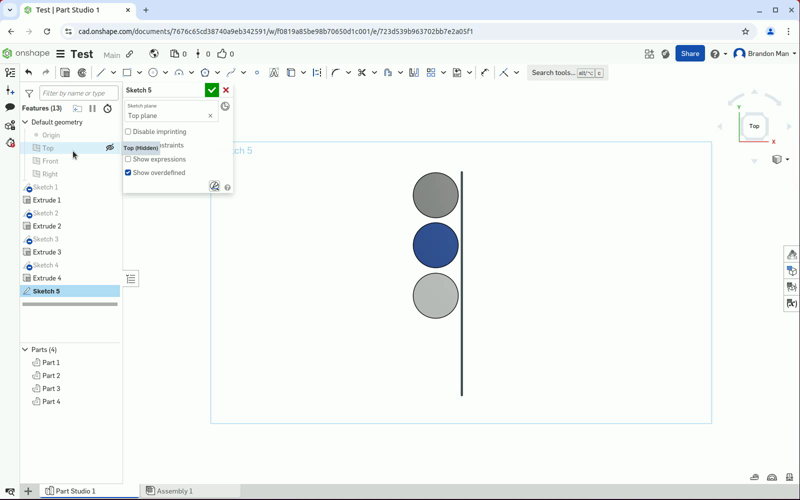
mouse_move(73, 352)
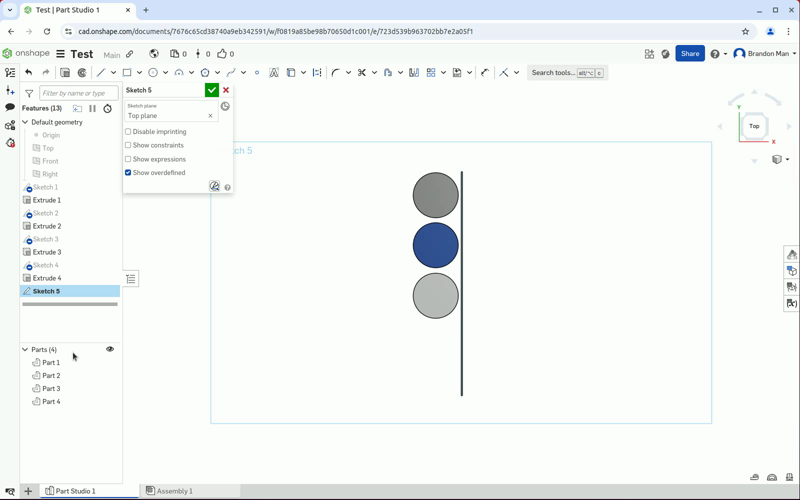
key(y)
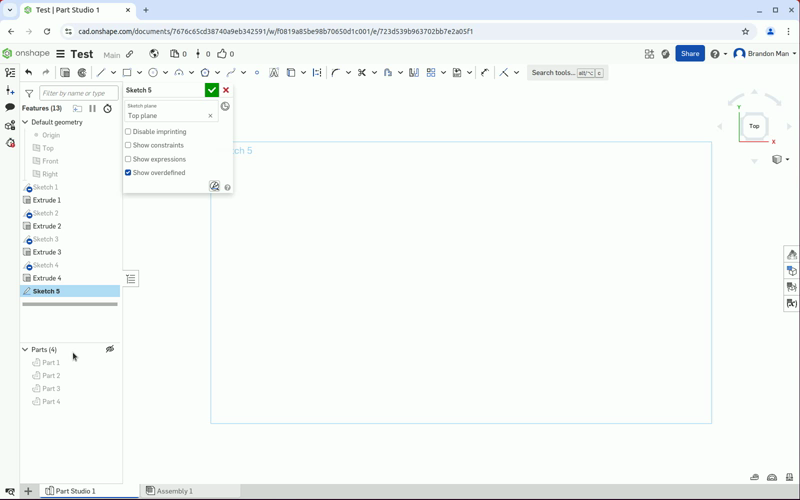
key(c)
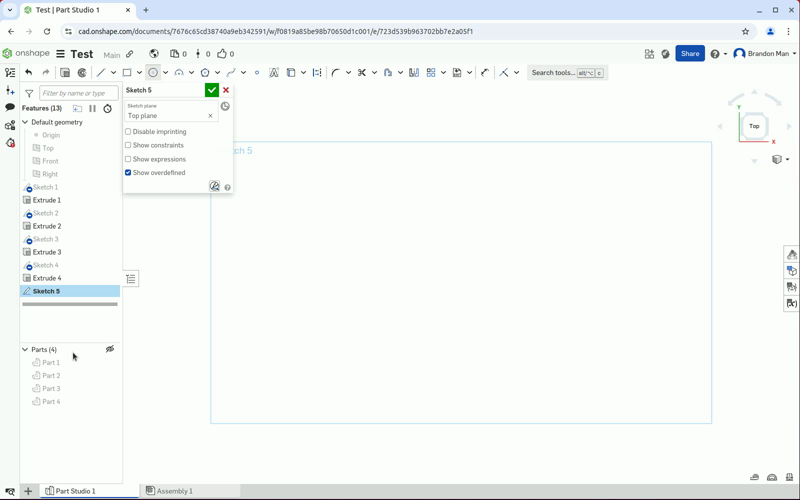
key_down(shift)
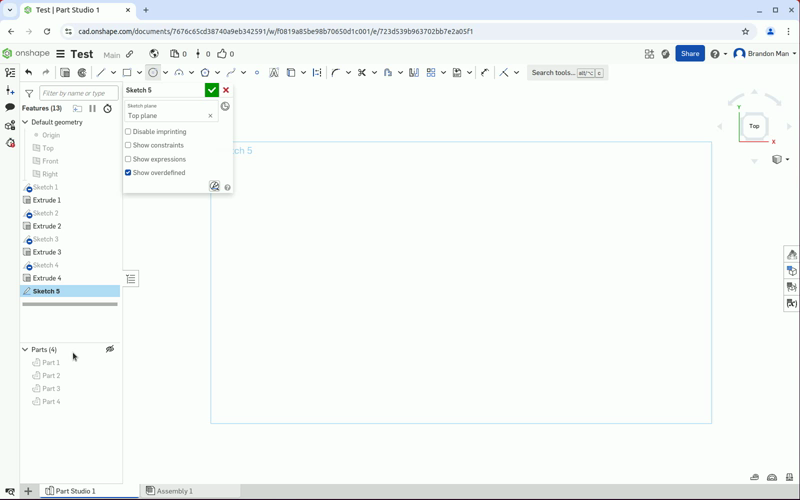
mouse_move(435, 345)
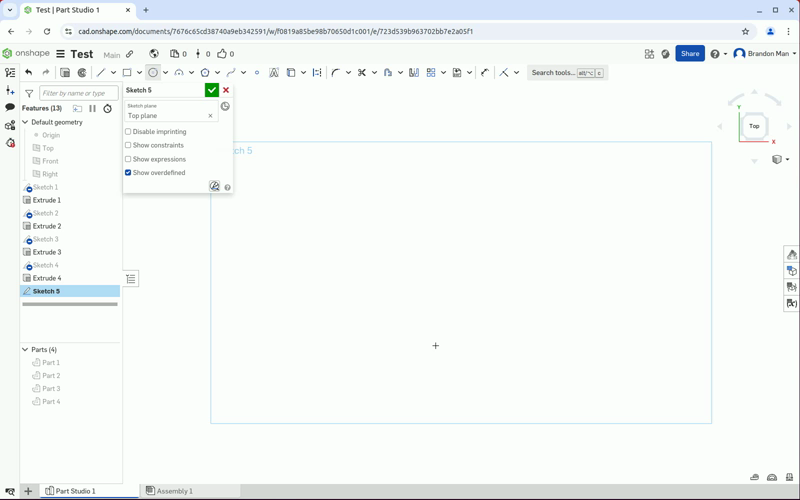
click(435, 345)
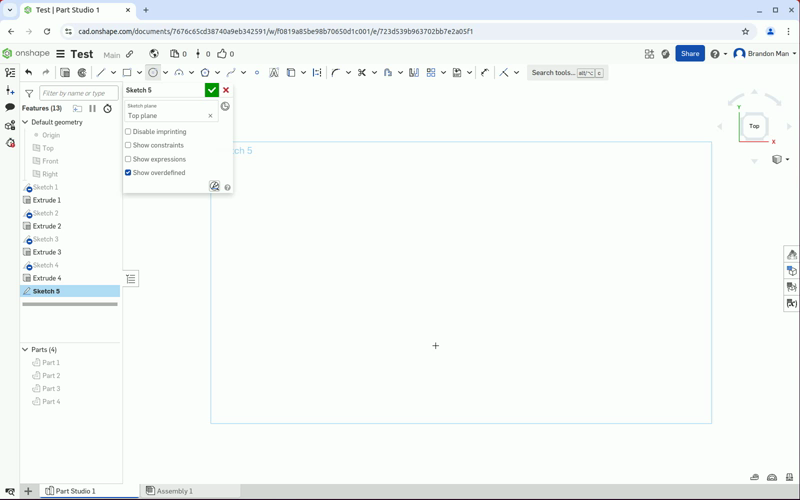
key_up(shift)
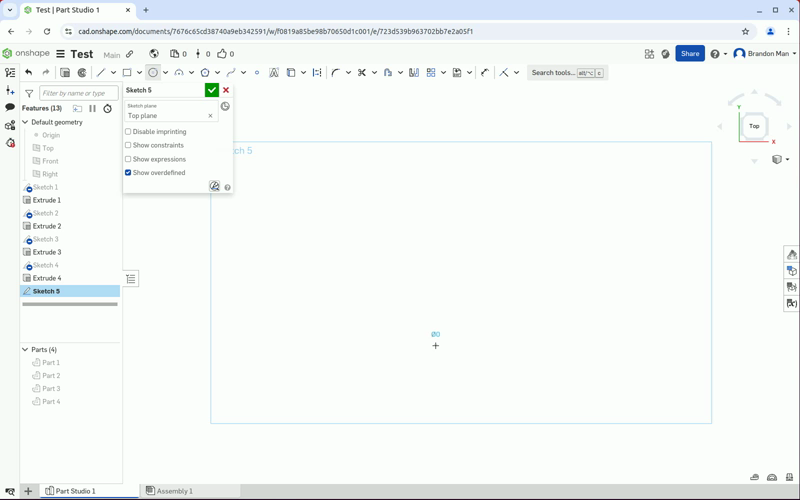
mouse_move(458, 345)
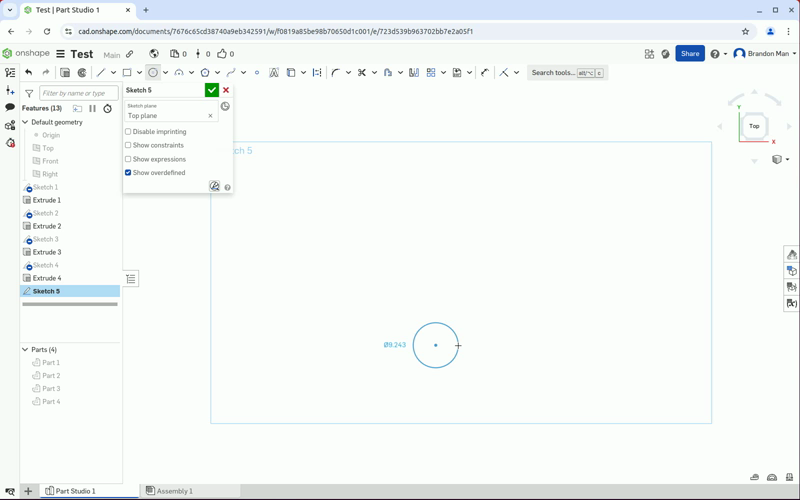
click(458, 345)
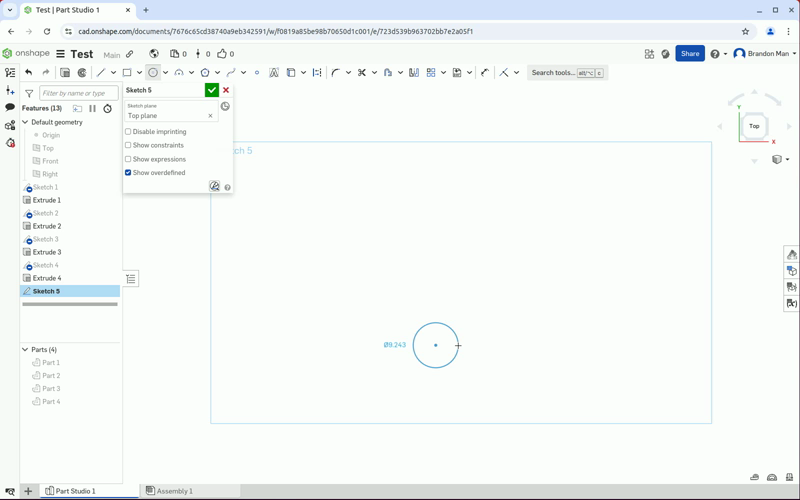
key(esc)
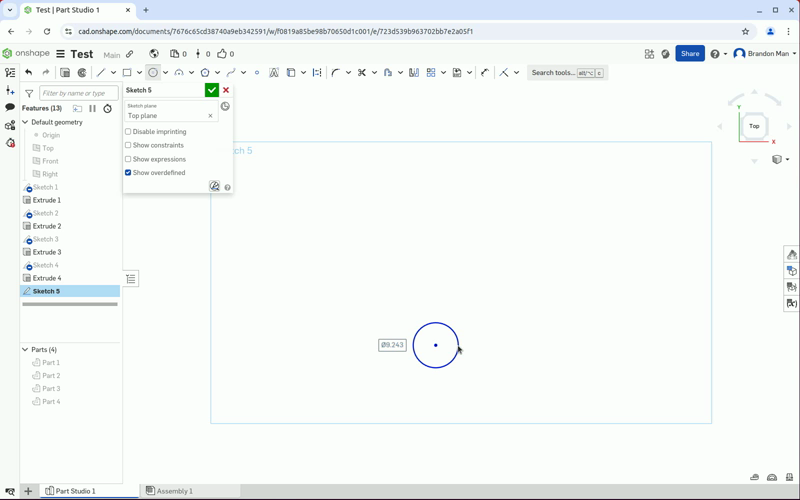
mouse_move(450, 332)
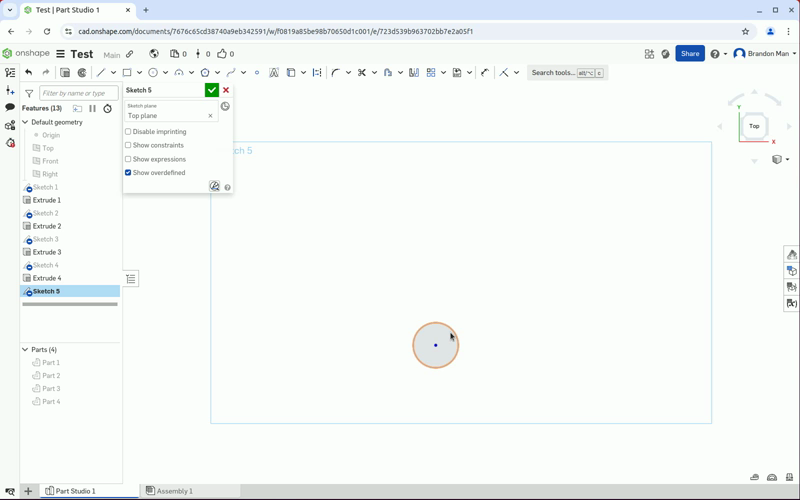
scroll(6)
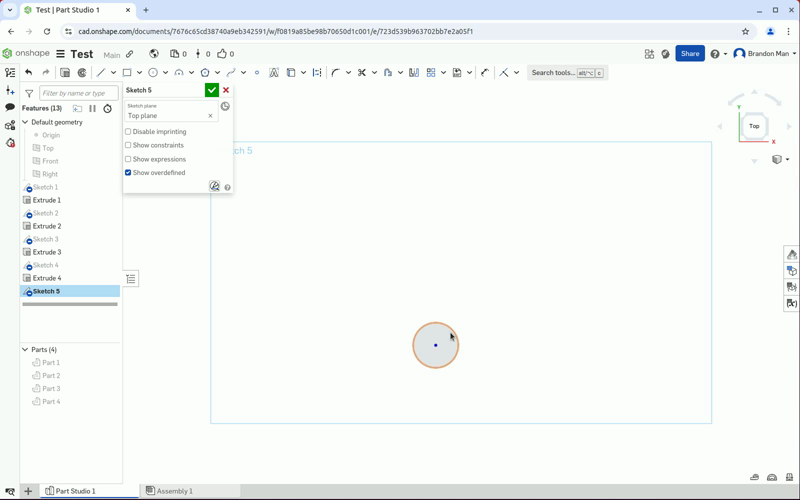
scroll(6)
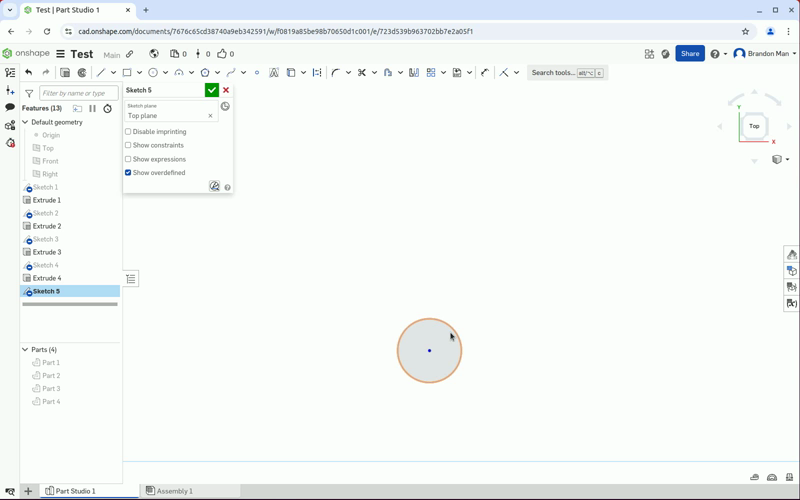
scroll(6)
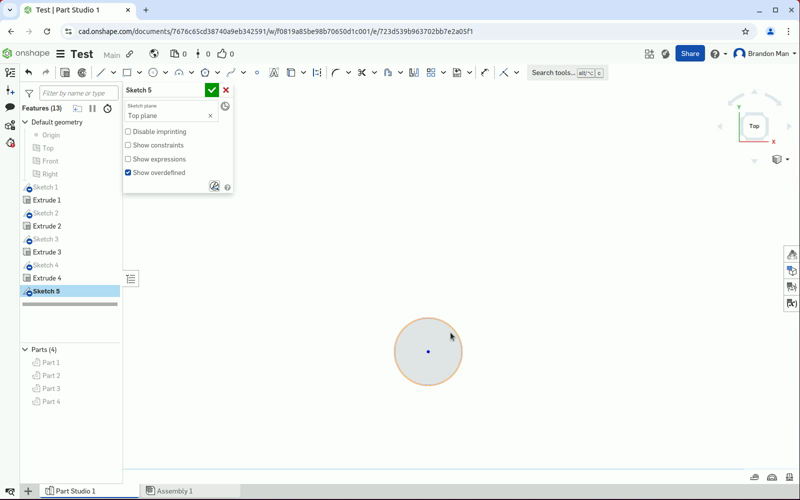
scroll(6)
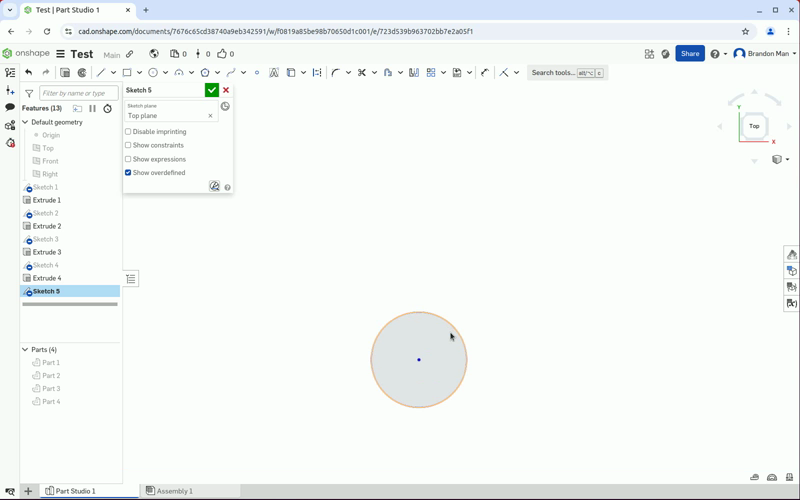
scroll(6)
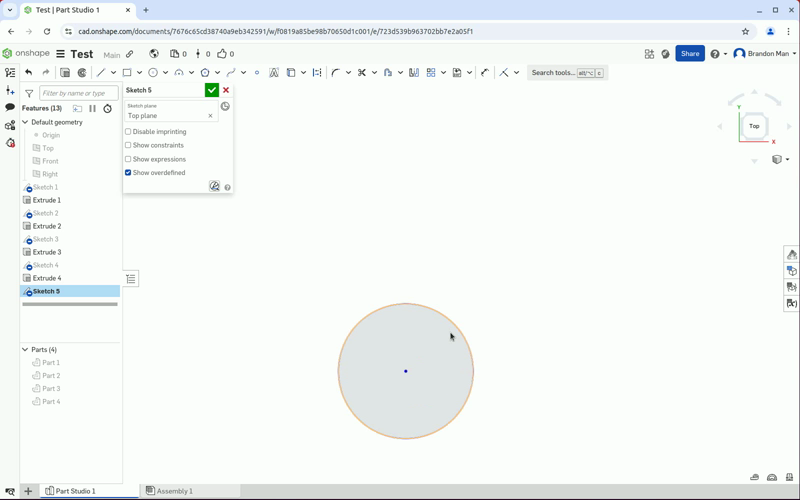
scroll(6)
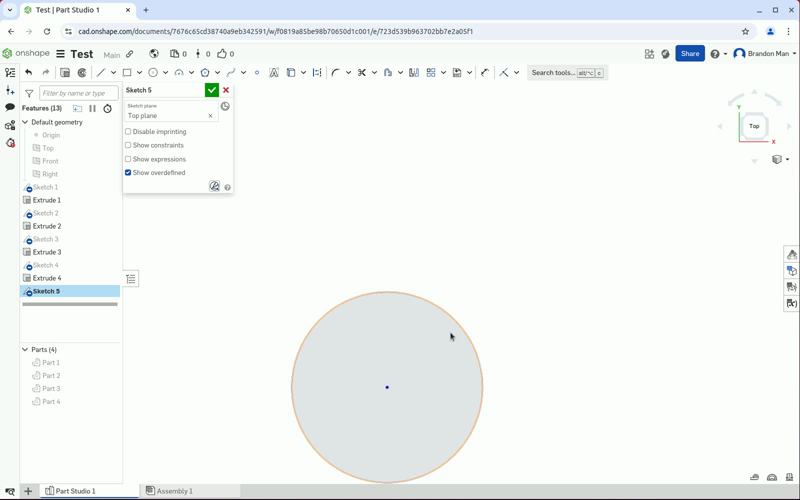
scroll(6)
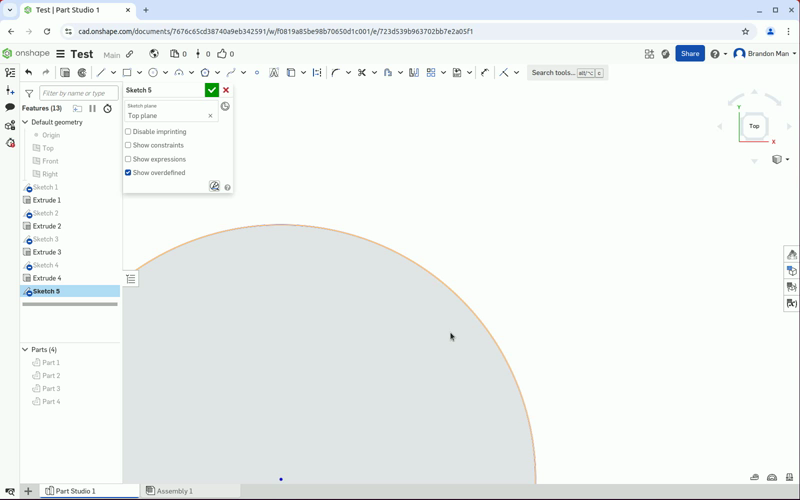
click(450, 332)
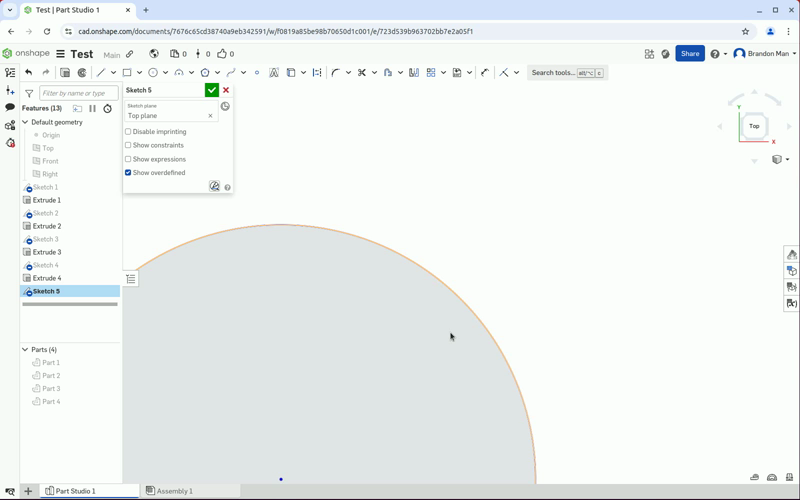
scroll(-6)
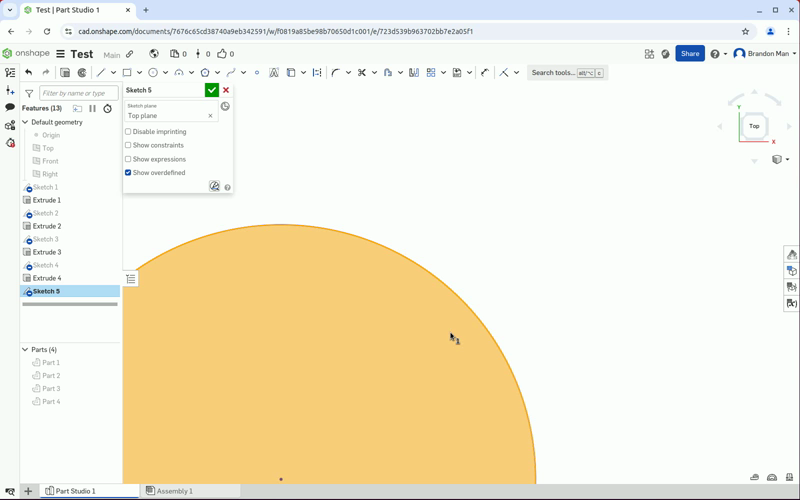
scroll(-6)
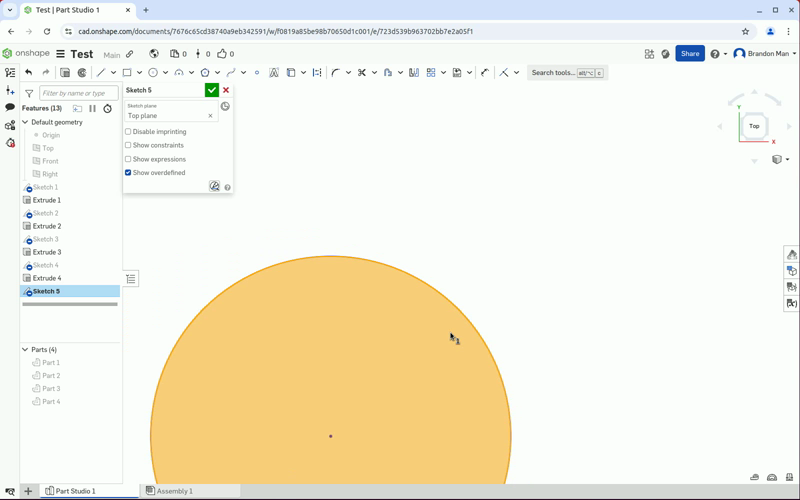
scroll(-6)
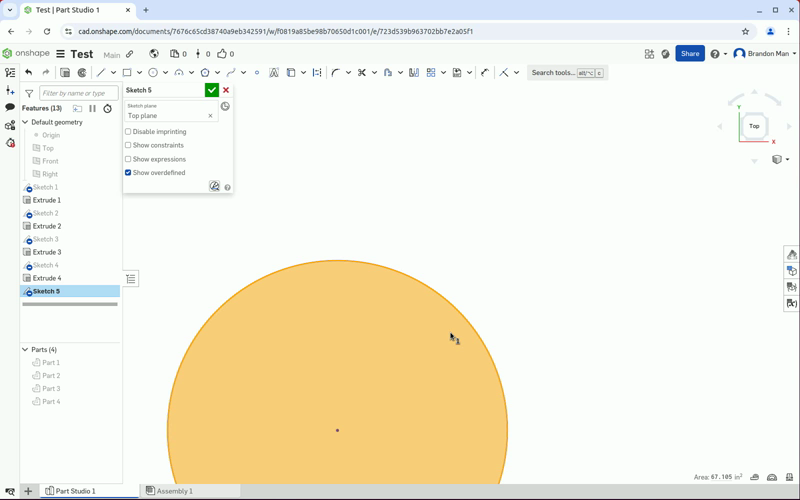
scroll(-6)
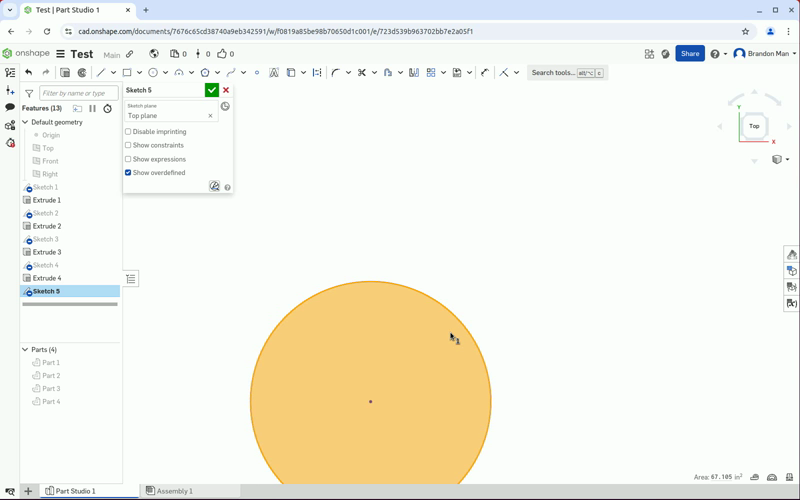
scroll(-6)
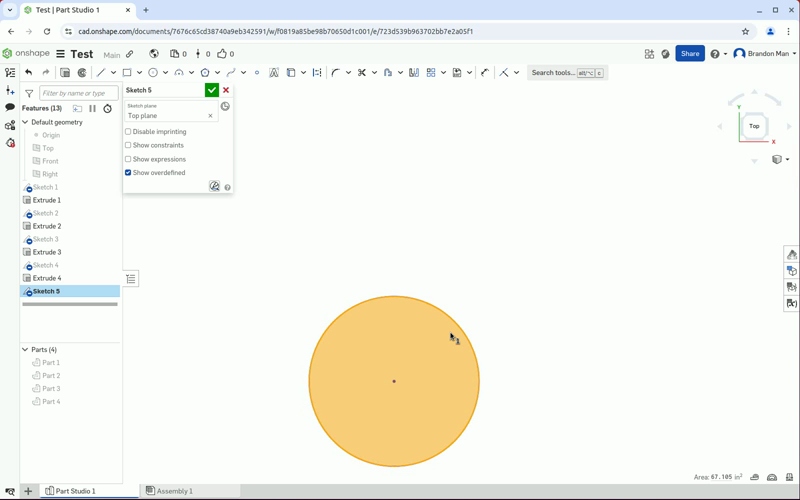
scroll(-6)
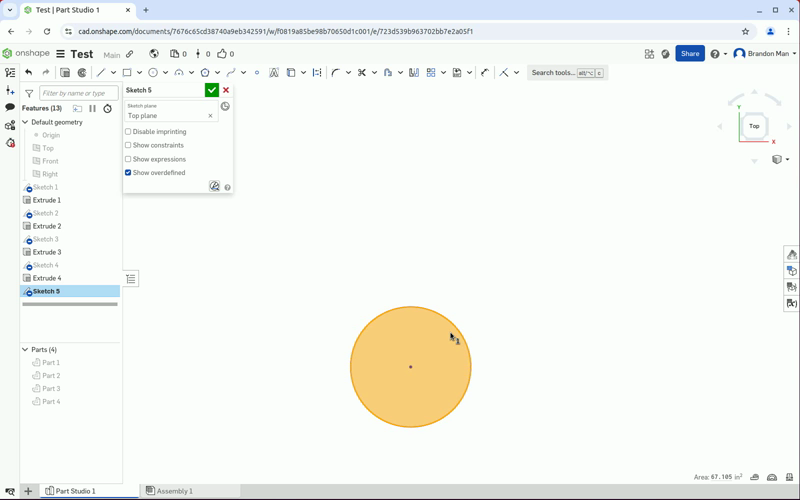
scroll(-6)
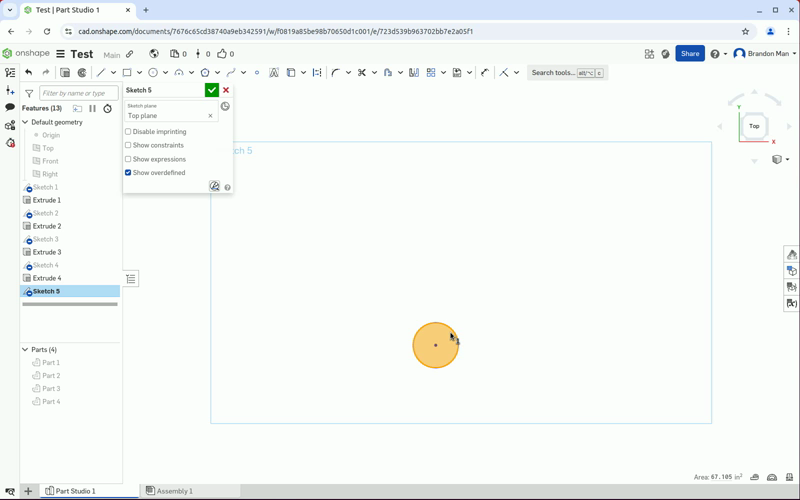
mouse_move(73, 352)
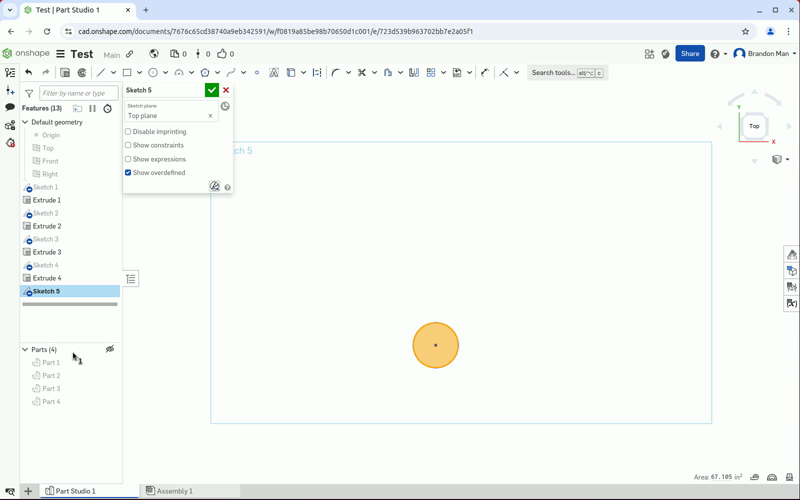
key(shift+y)
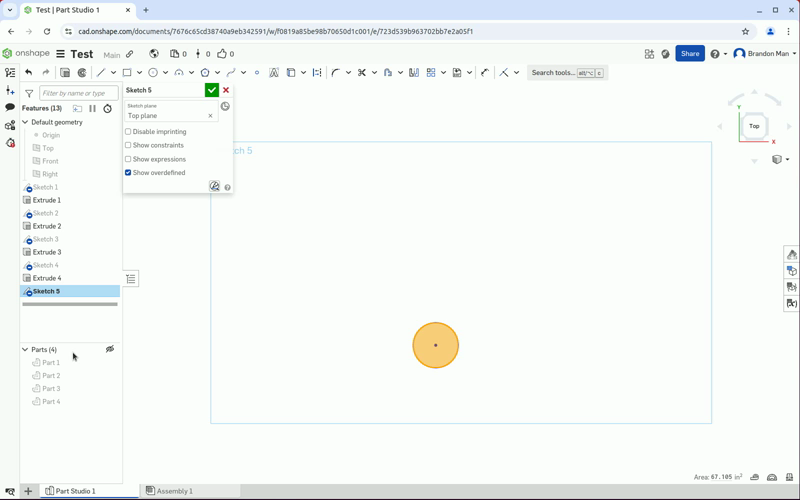
key(shift+e)
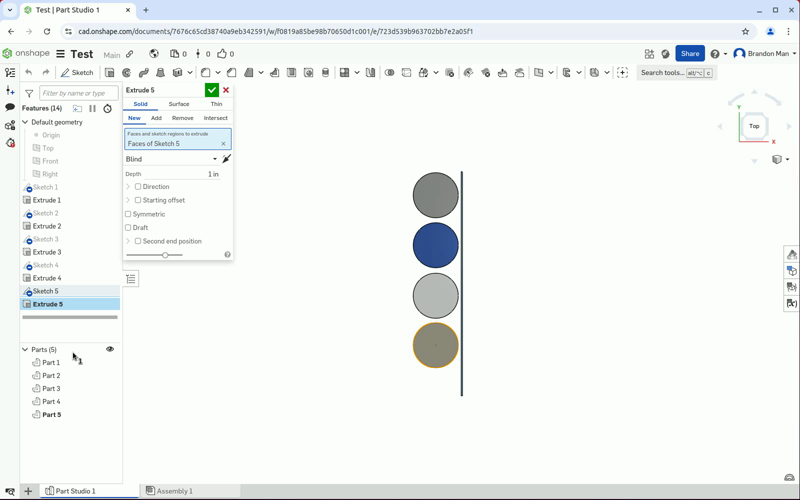
mouse_move(143, 106)
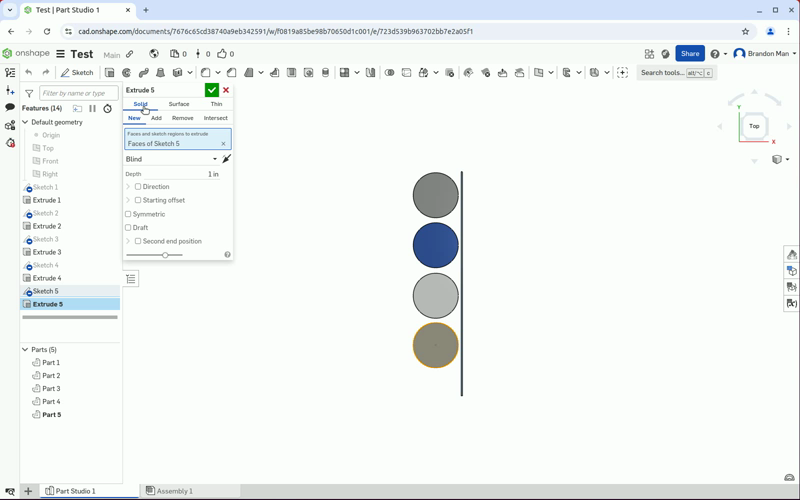
click(143, 106)
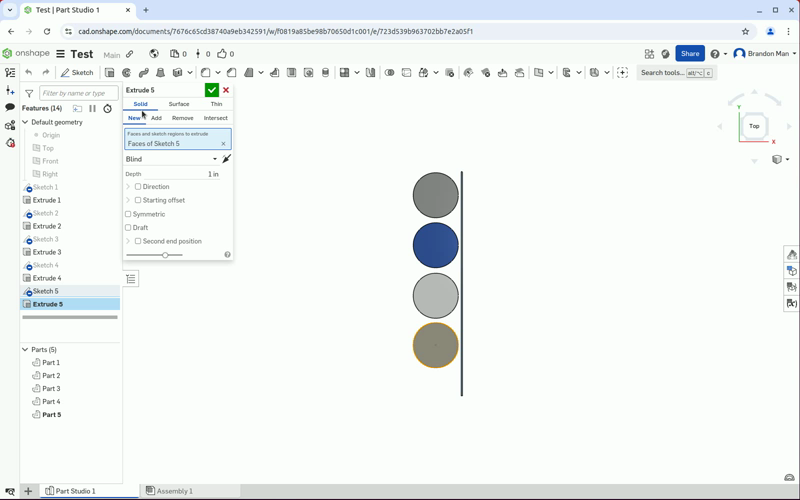
mouse_move(137, 120)
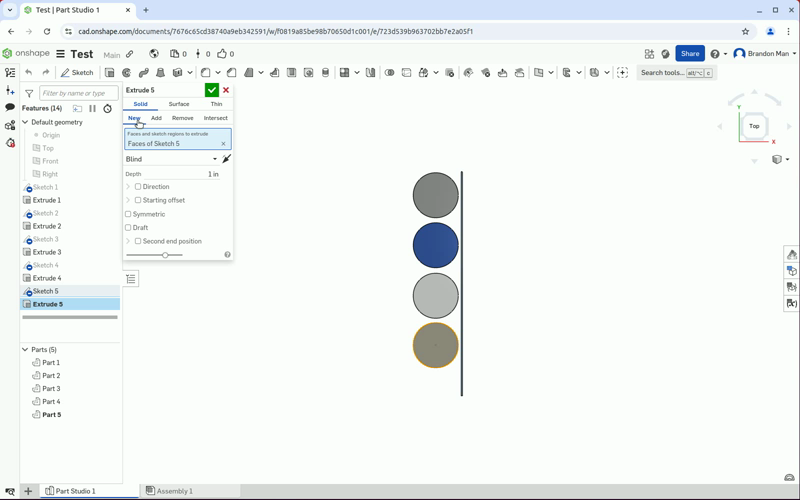
click(137, 120)
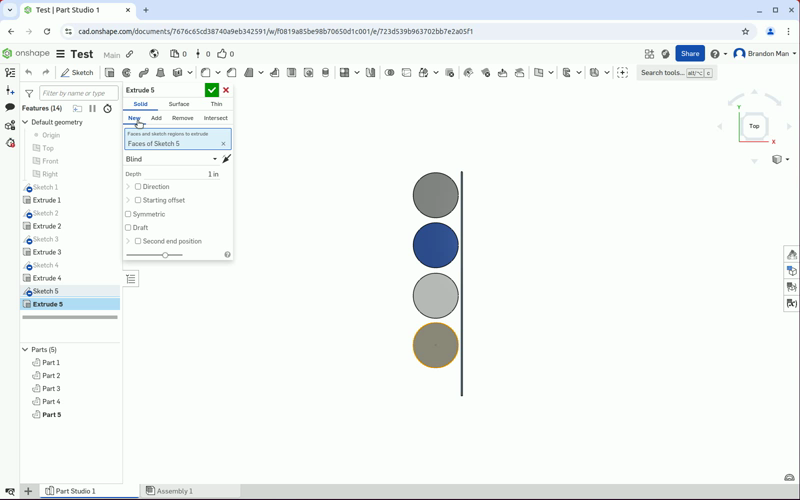
key(tab, 4)
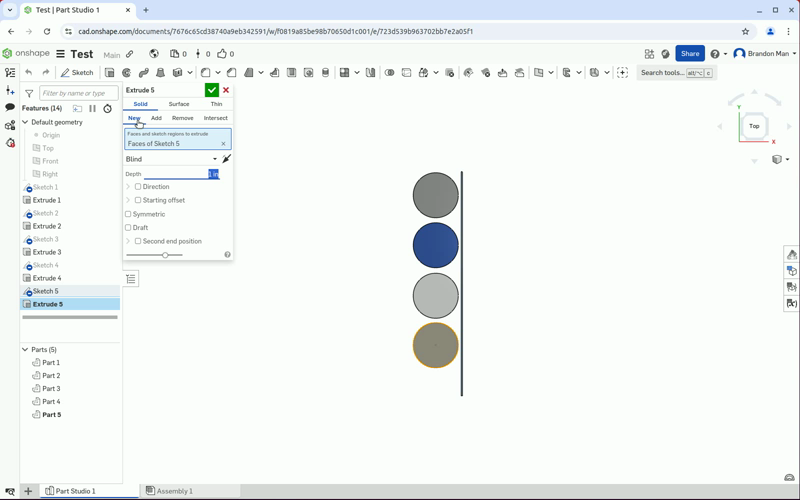
text(34.662)
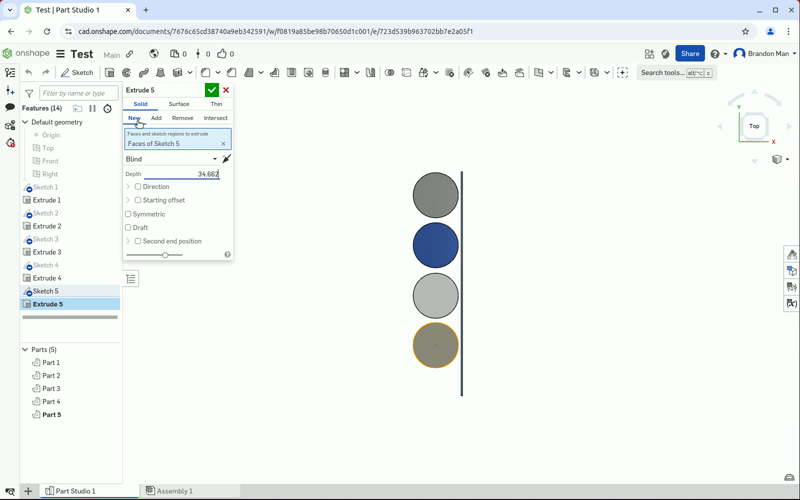
key(tab, 3)
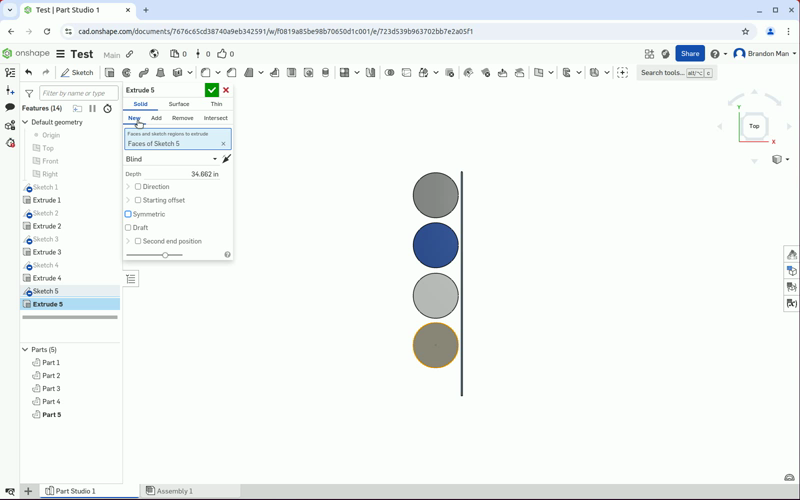
key(space)
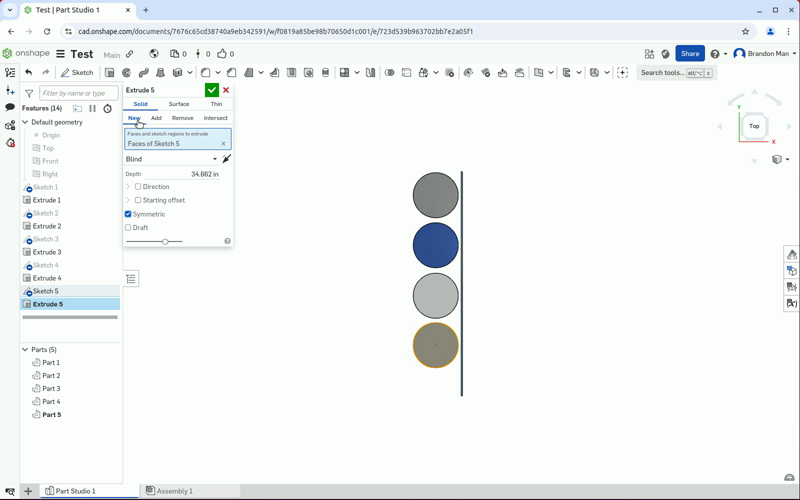
key(enter)
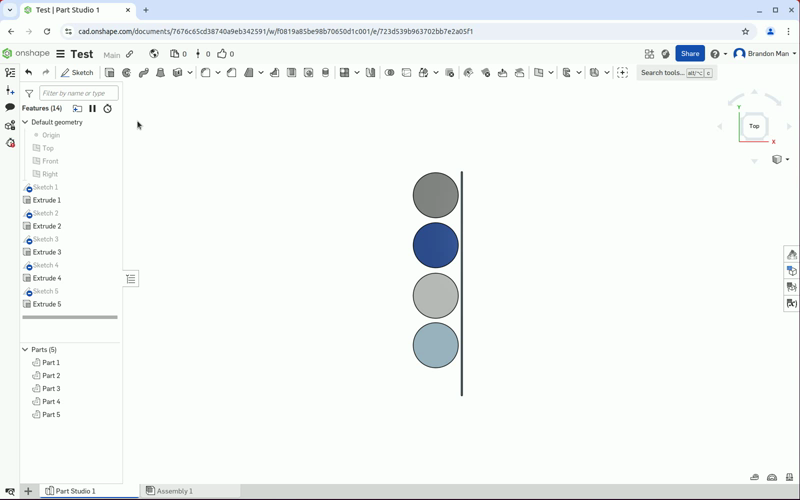
key(shift+h)
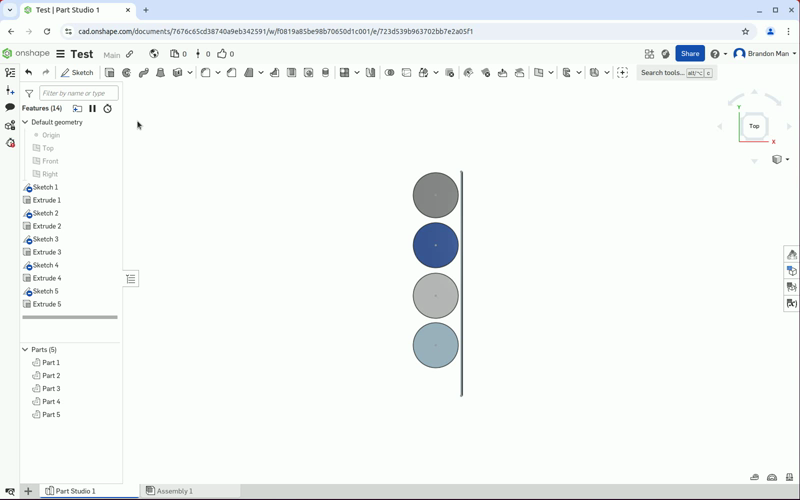
key(shift+h)
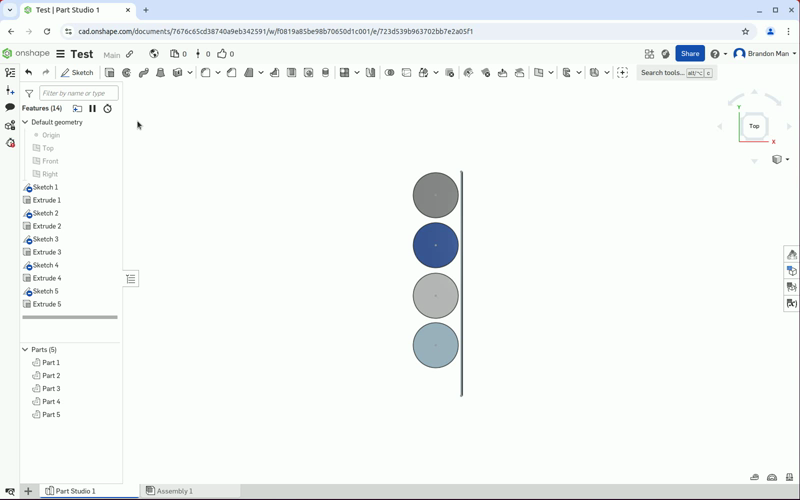
key(shift+7)
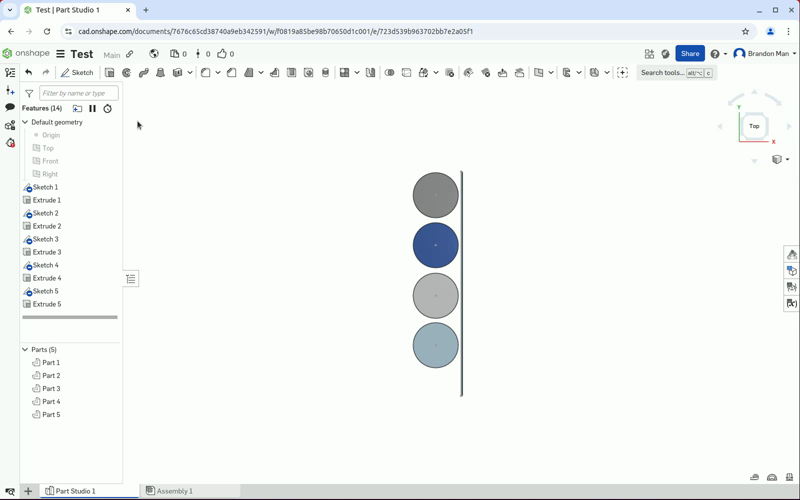
key(up, 3)
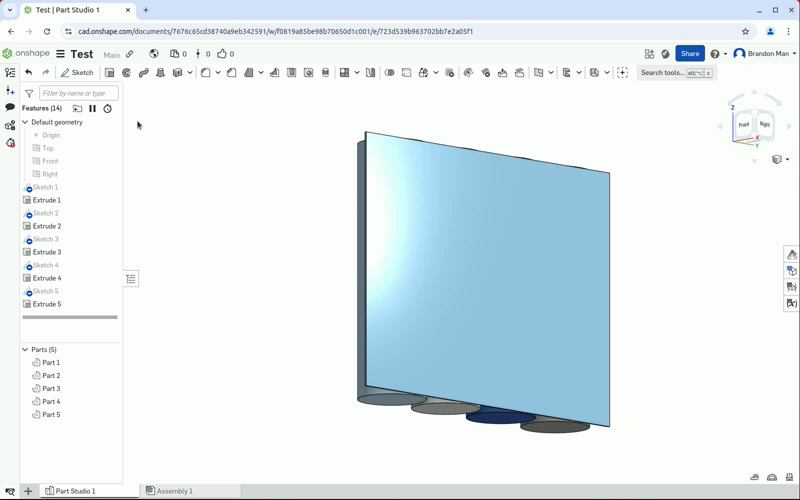
key(left, 3)
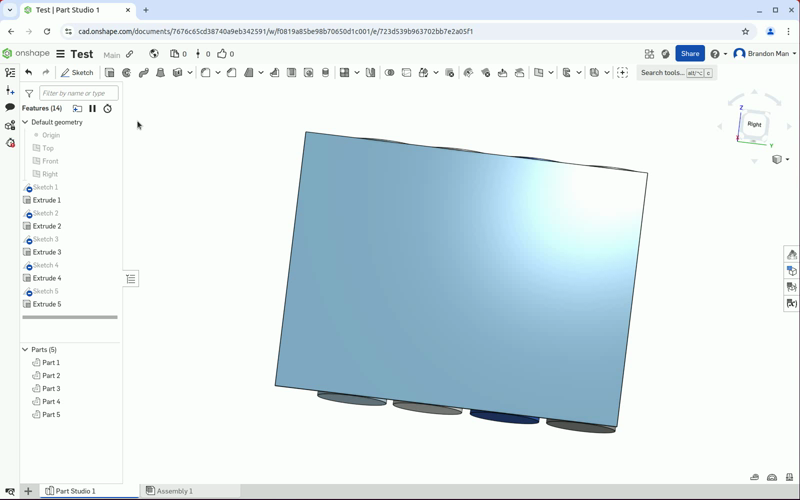
key(right, 3)
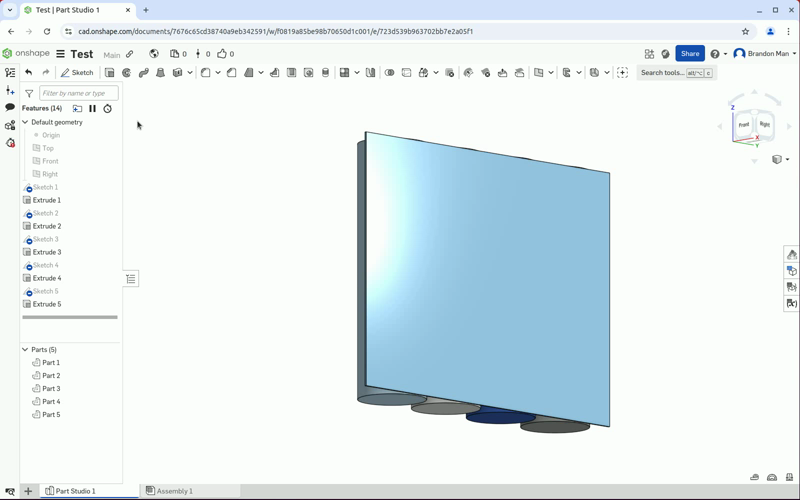
key(down, 3)
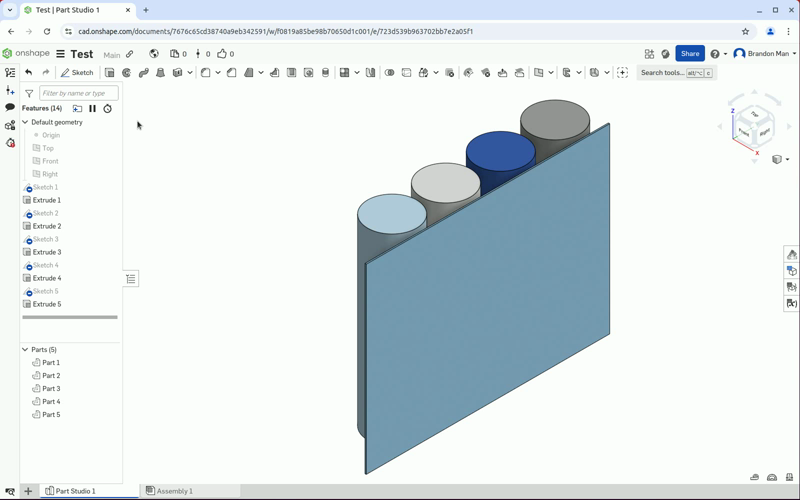
mouse_move(73, 189)
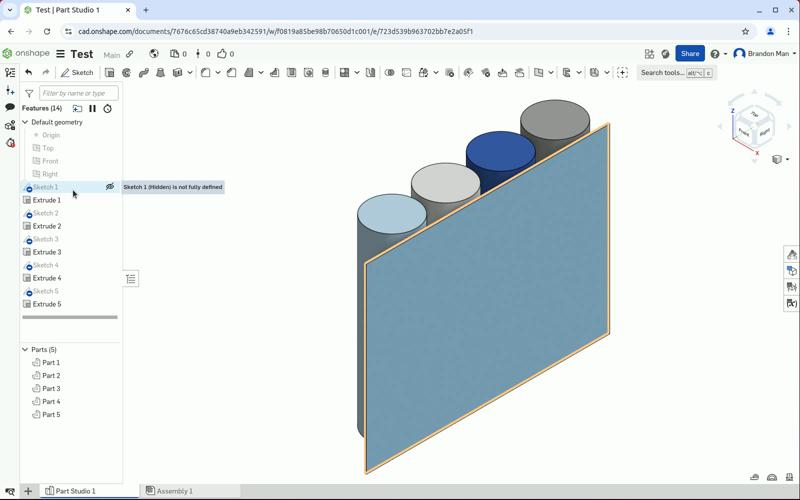
click(73, 189)